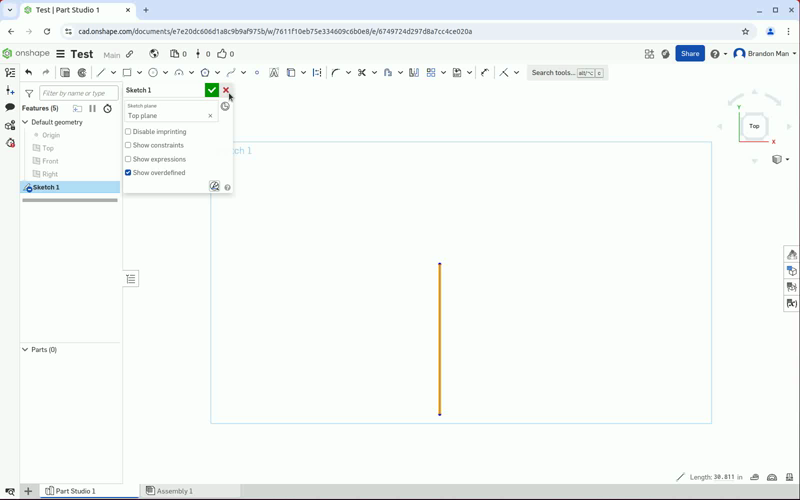
key(shift+h)
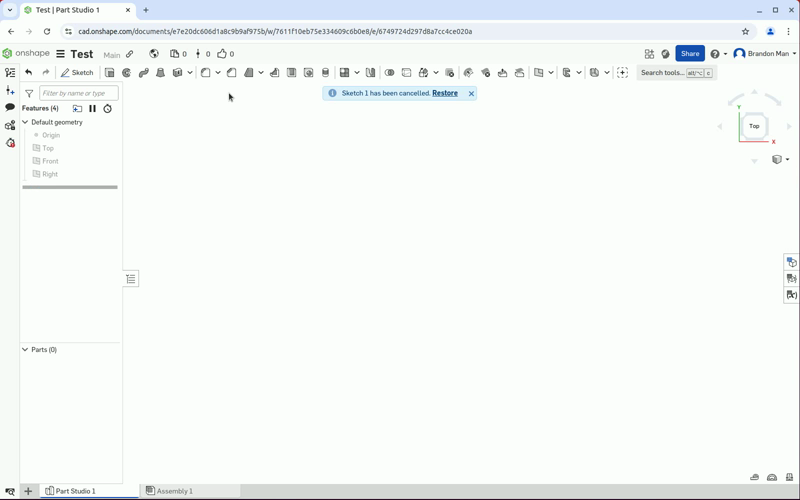
mouse_move(73, 352)
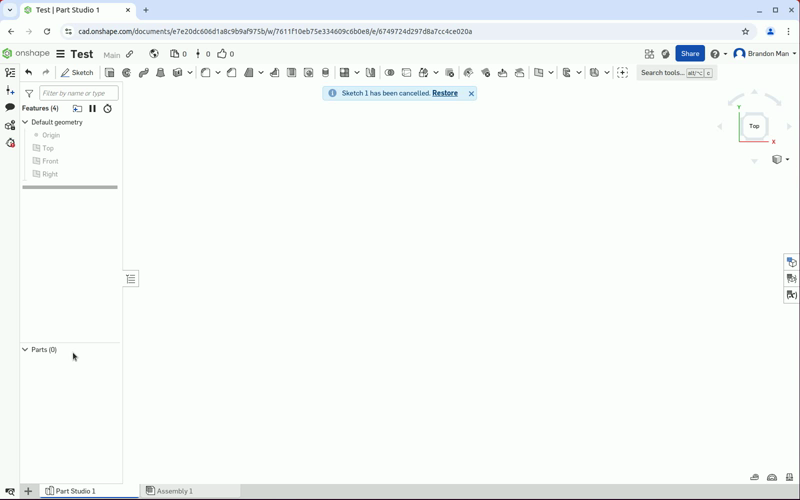
key(y)
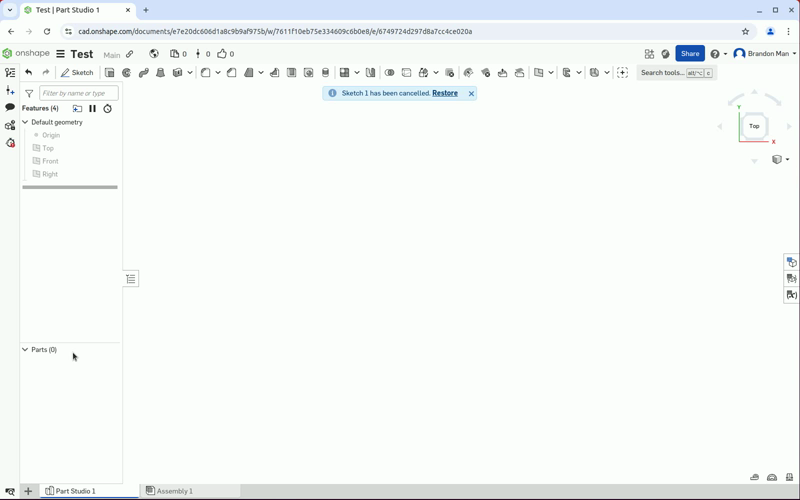
key(shift+p)
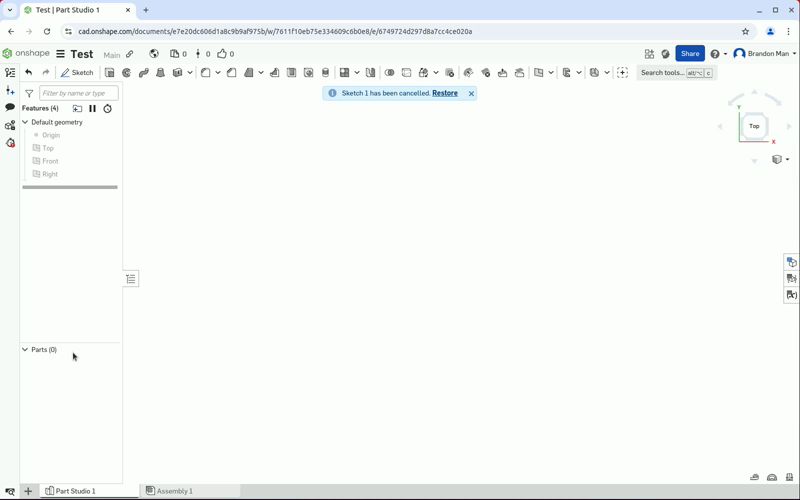
key(space)
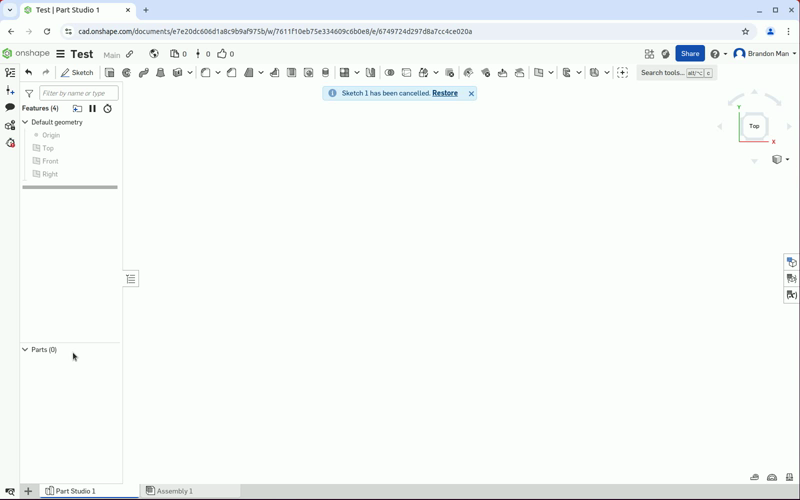
key_down(shift)
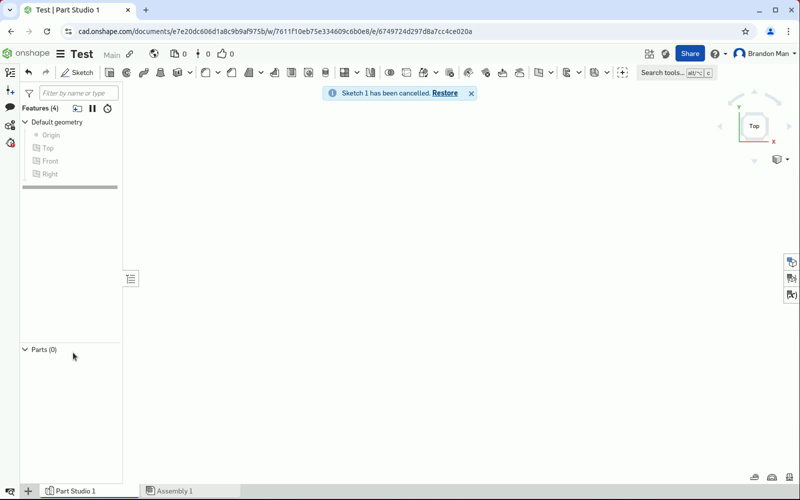
key(up)
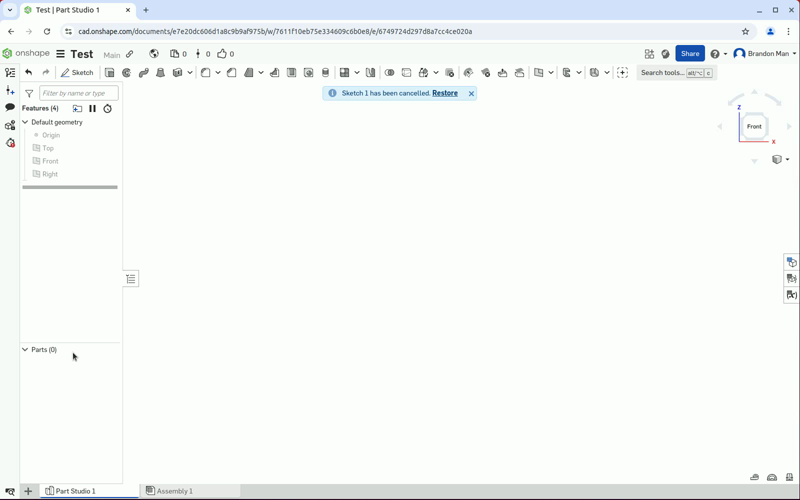
key_up(shift)
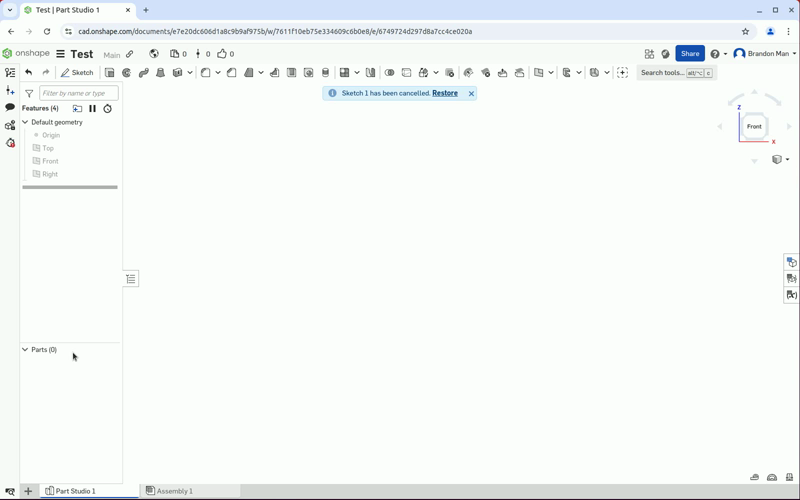
mouse_move(73, 352)
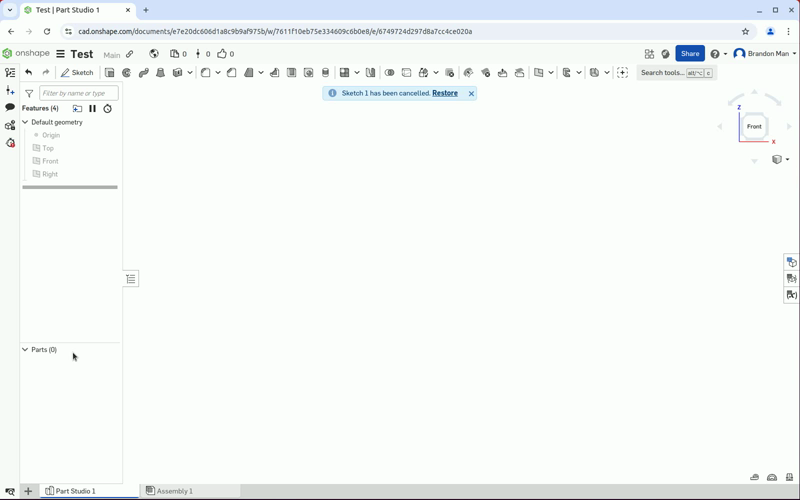
key(shift+y)
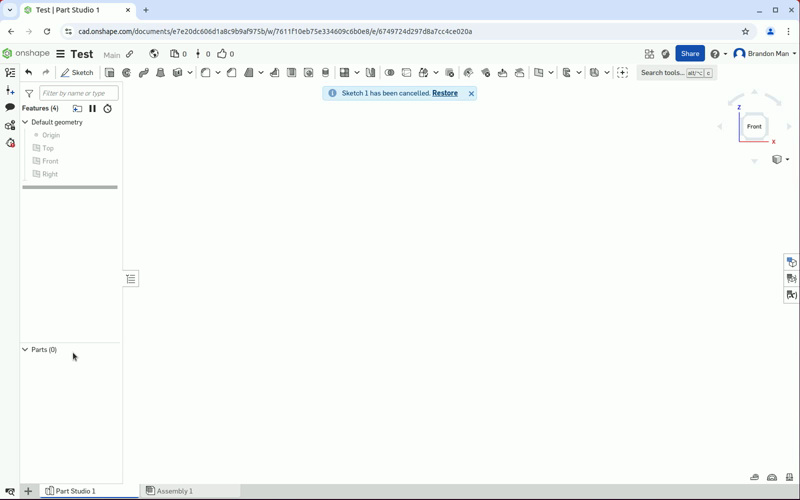
key(shift+s)
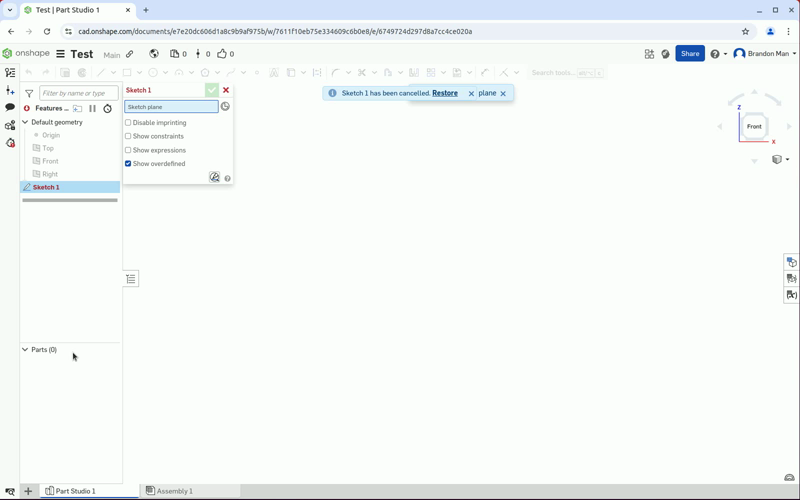
mouse_move(73, 163)
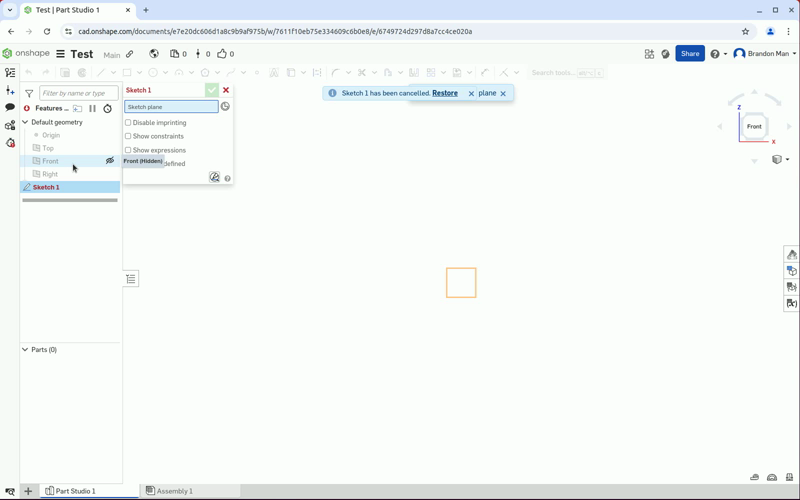
click(73, 163)
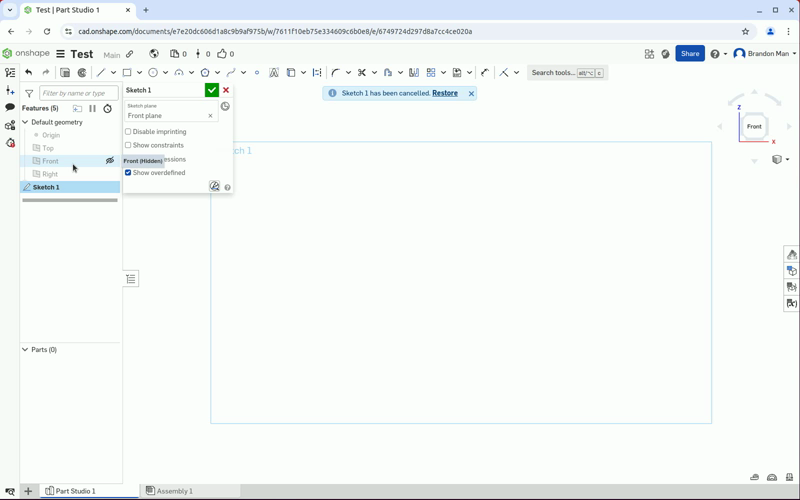
mouse_move(73, 352)
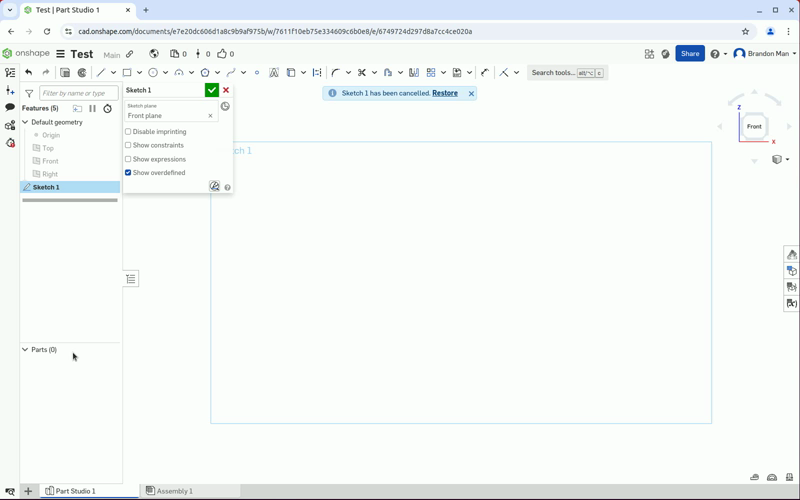
key(y)
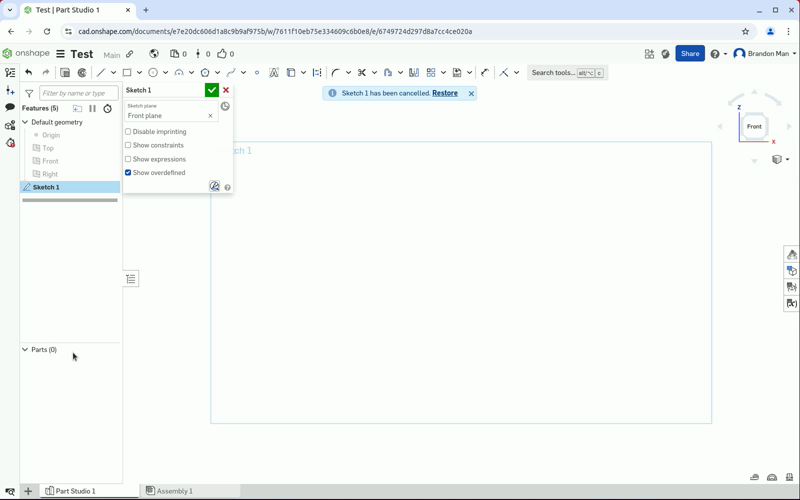
key(l)
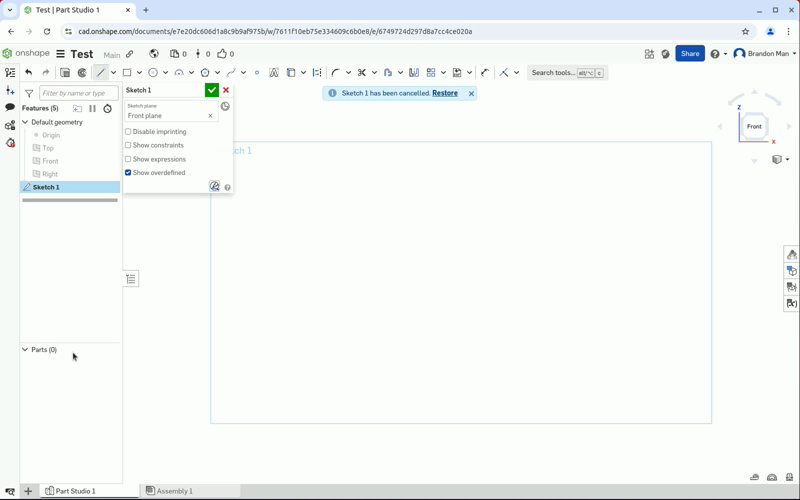
key_down(shift)
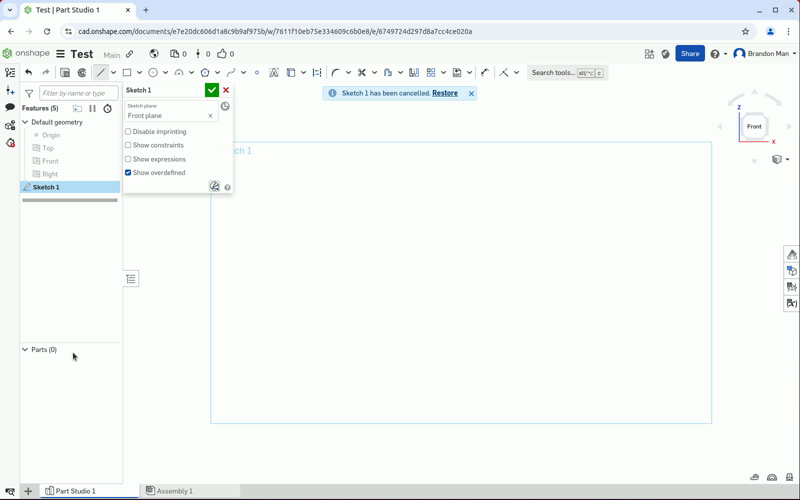
mouse_move(348, 282)
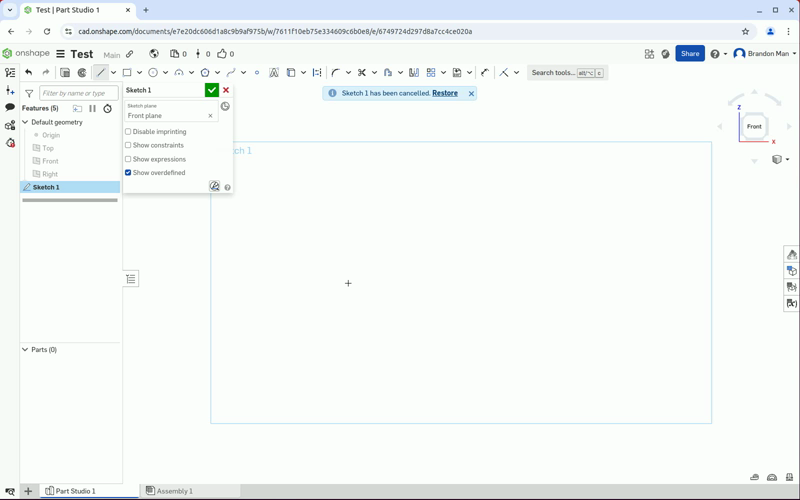
click(348, 282)
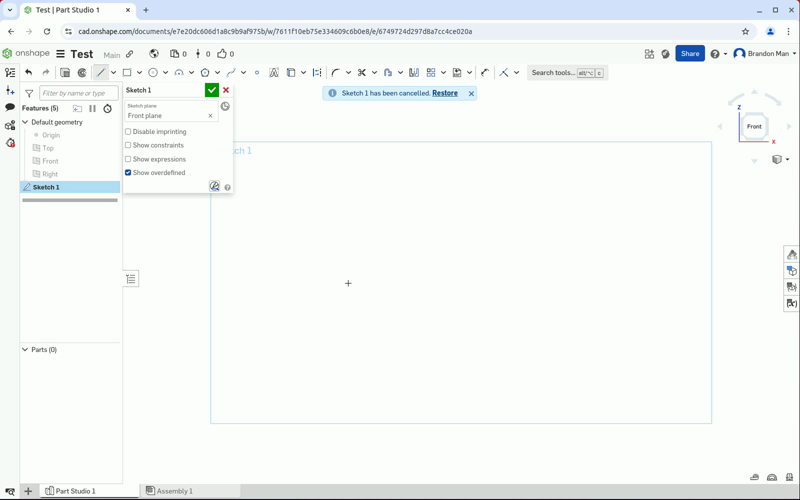
key_up(shift)
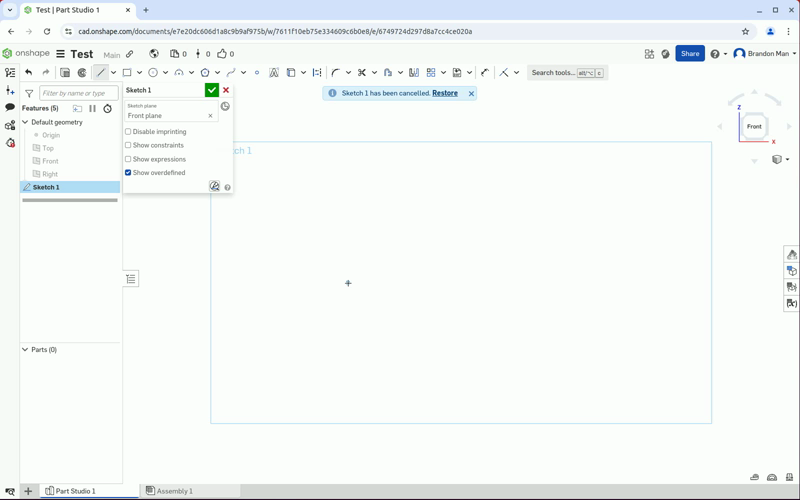
key_down(shift)
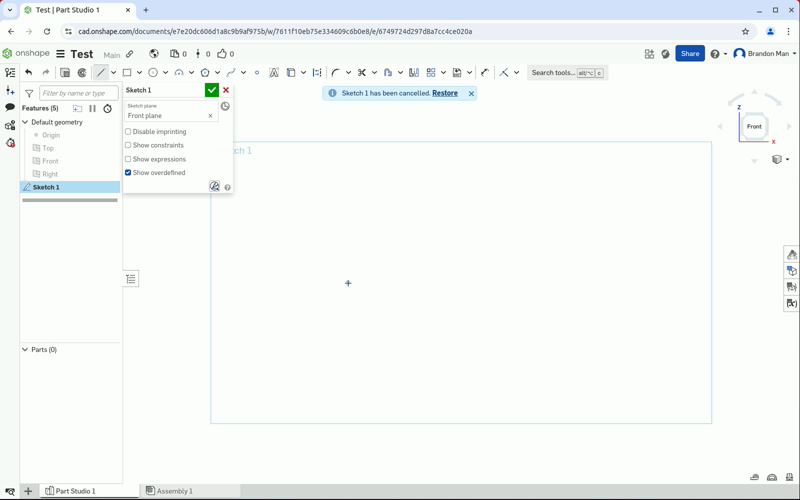
mouse_move(378, 282)
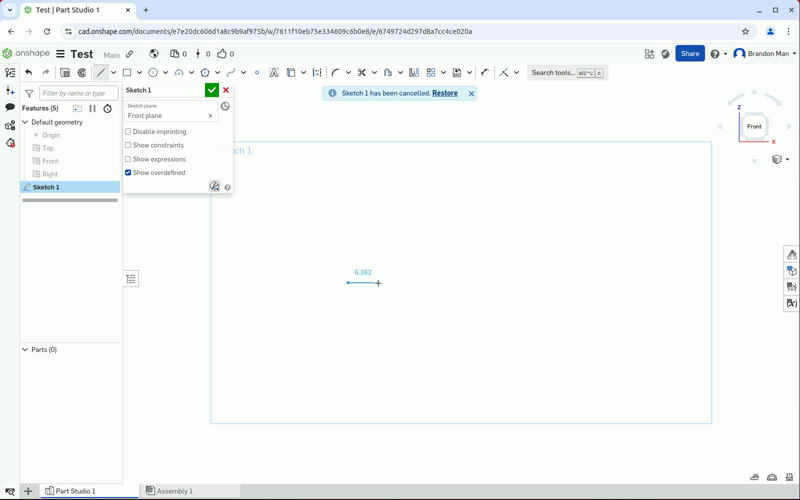
mouse_move(365, 300)
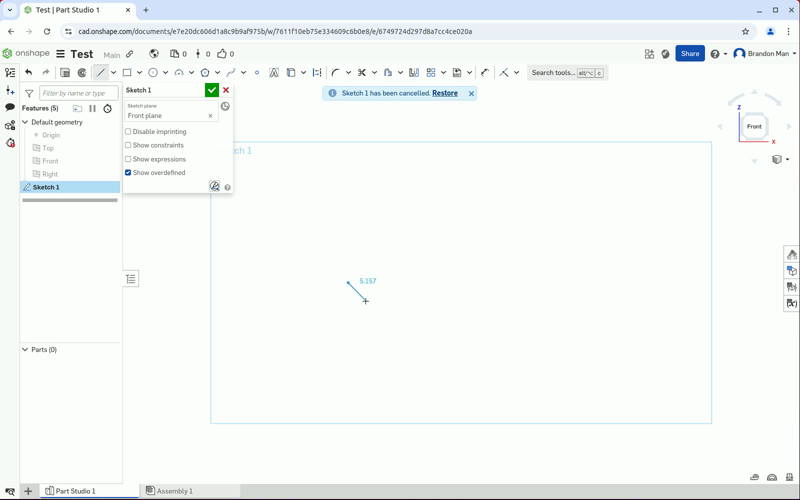
click(365, 300)
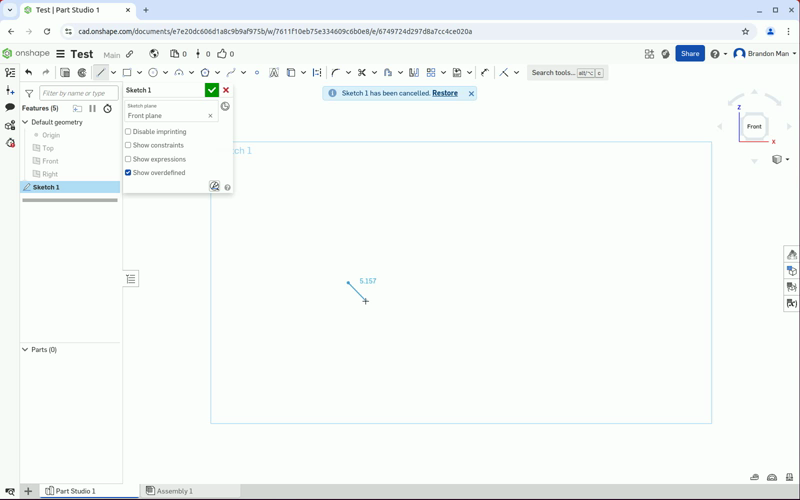
key_up(shift)
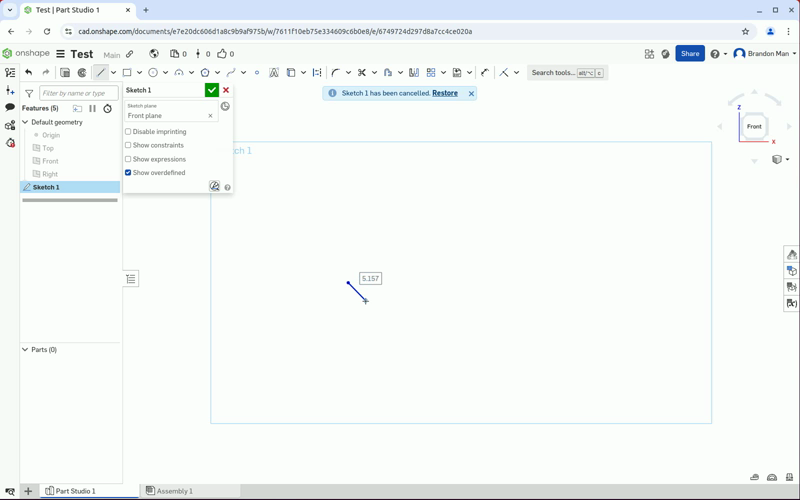
key_down(shift)
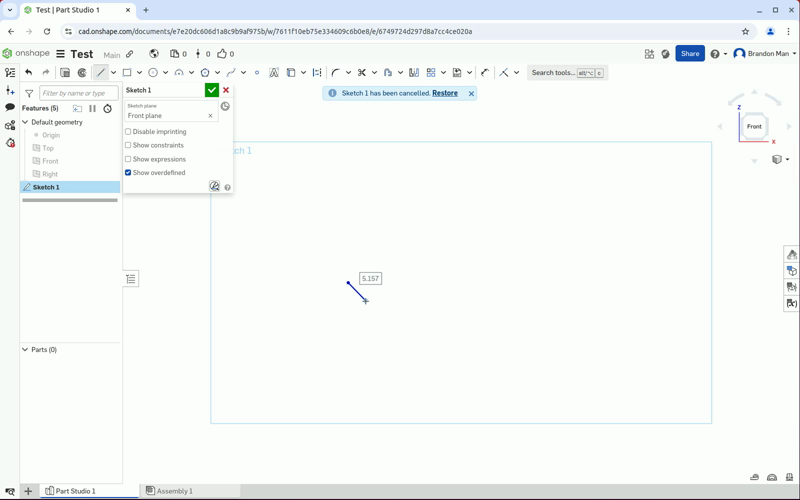
mouse_move(395, 300)
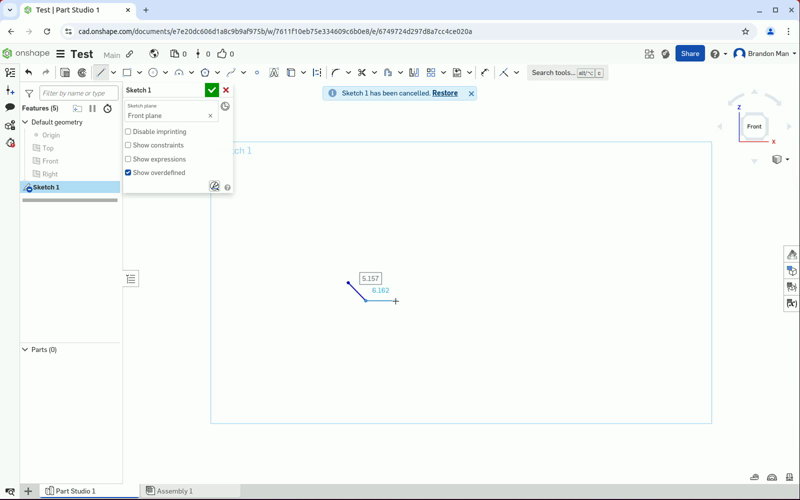
mouse_move(420, 300)
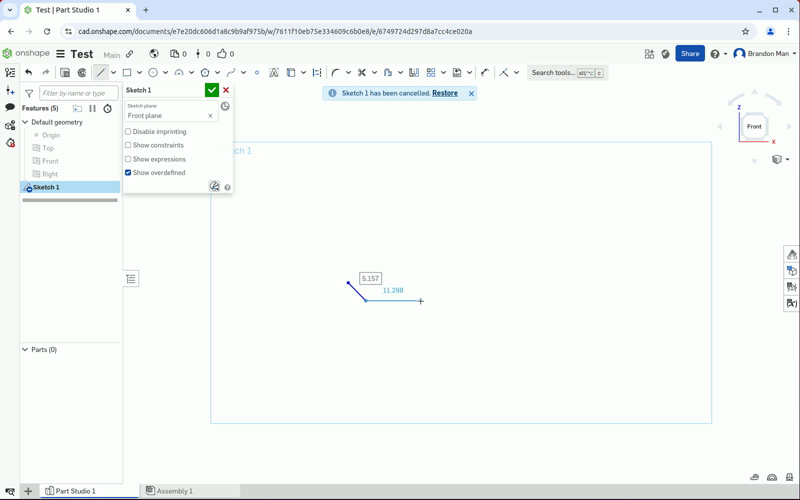
click(420, 300)
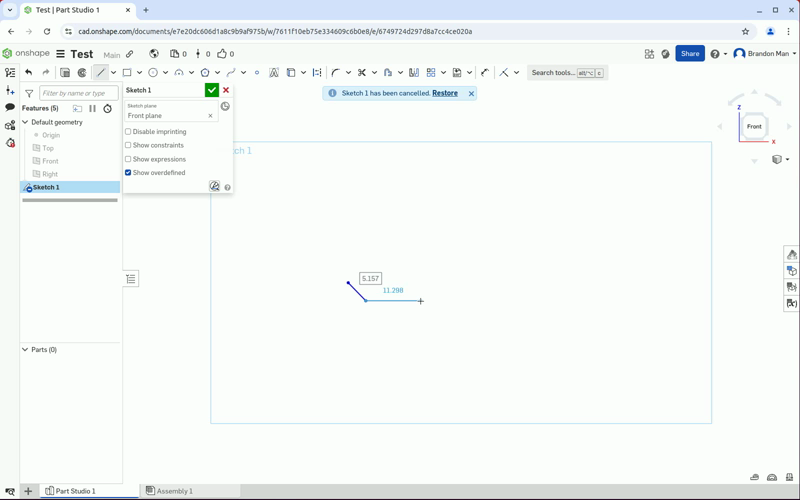
key_up(shift)
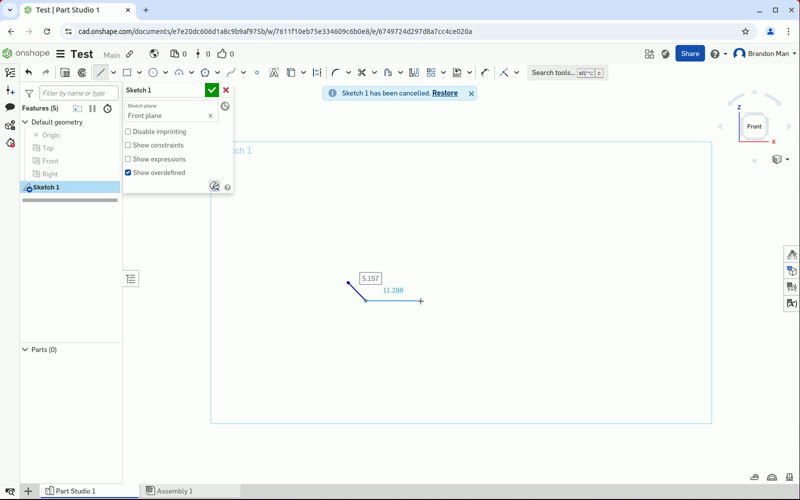
key_down(shift)
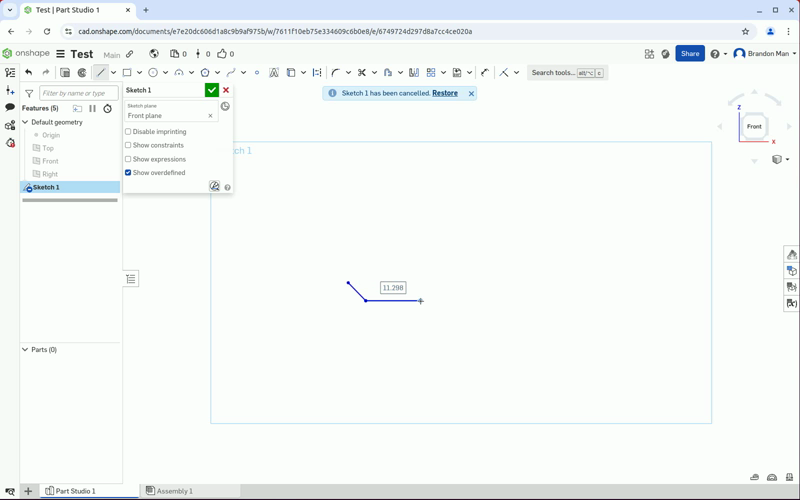
mouse_move(450, 300)
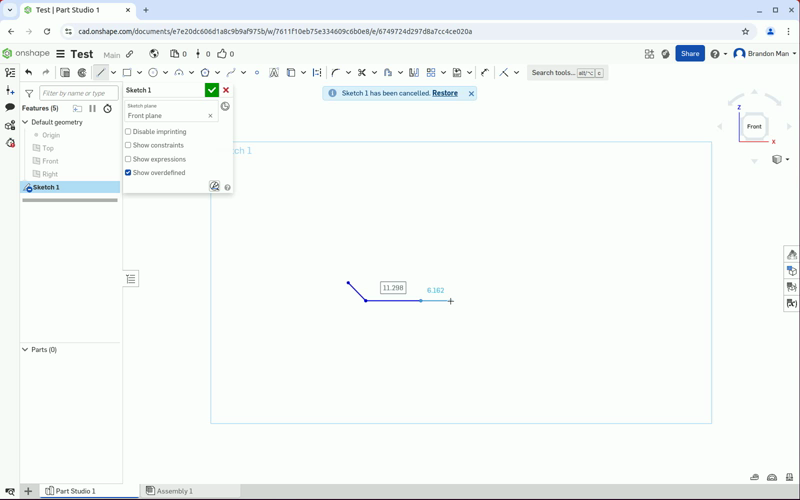
mouse_move(420, 288)
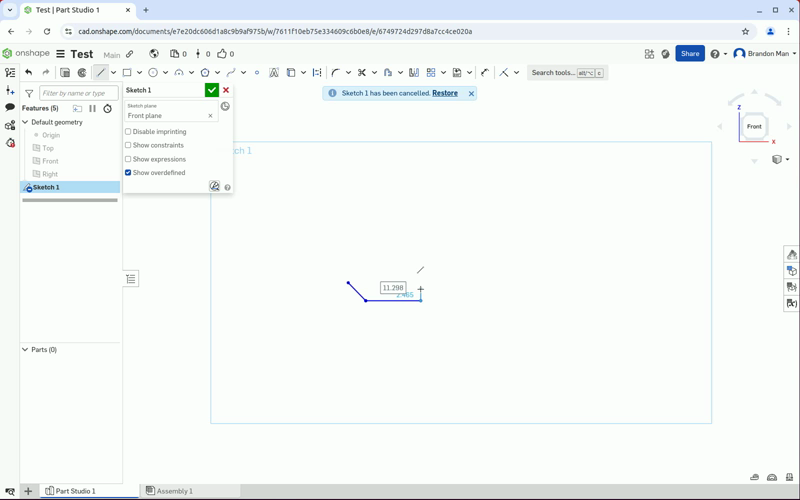
click(420, 288)
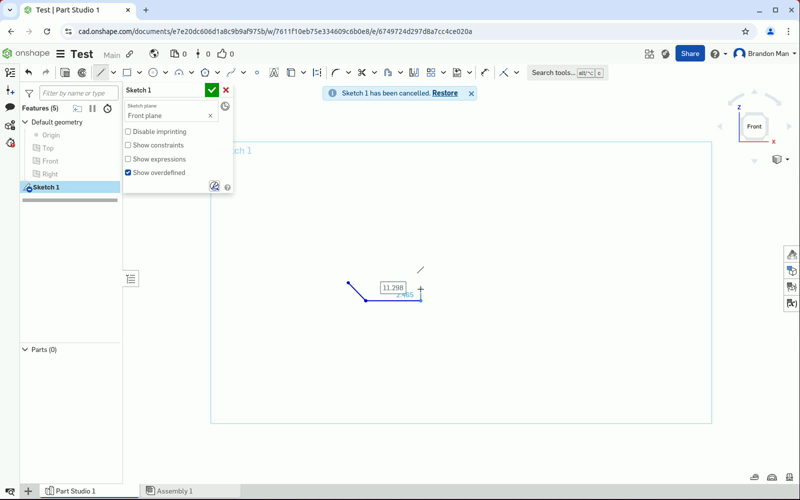
key_up(shift)
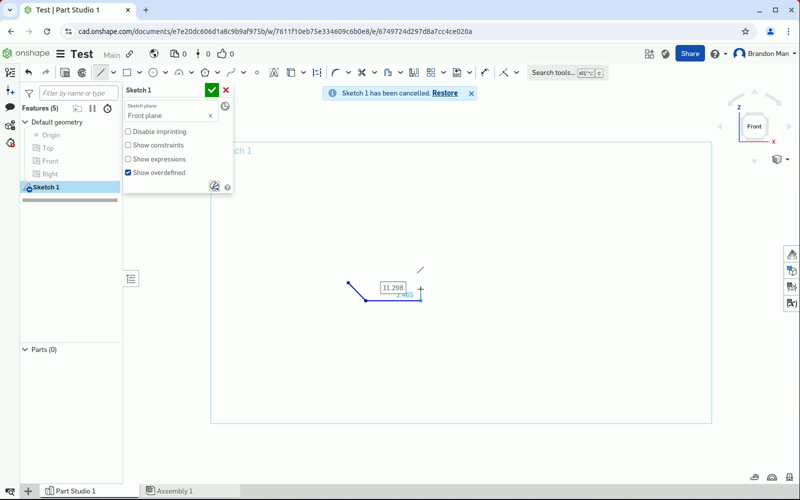
key_down(shift)
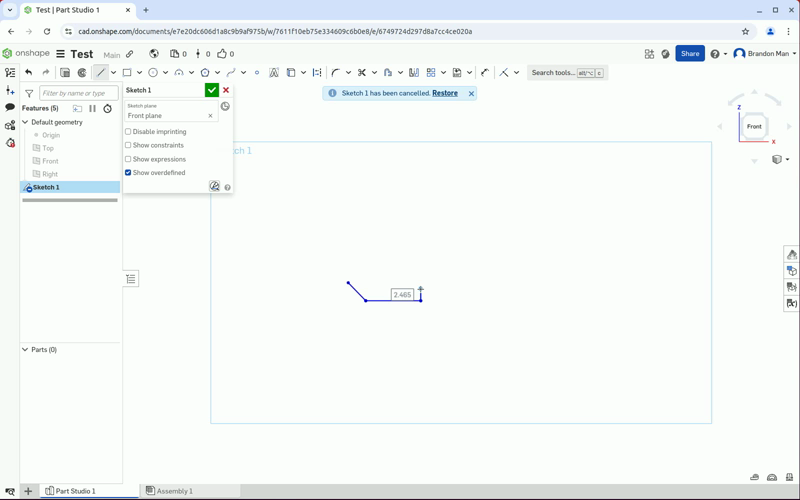
mouse_move(450, 288)
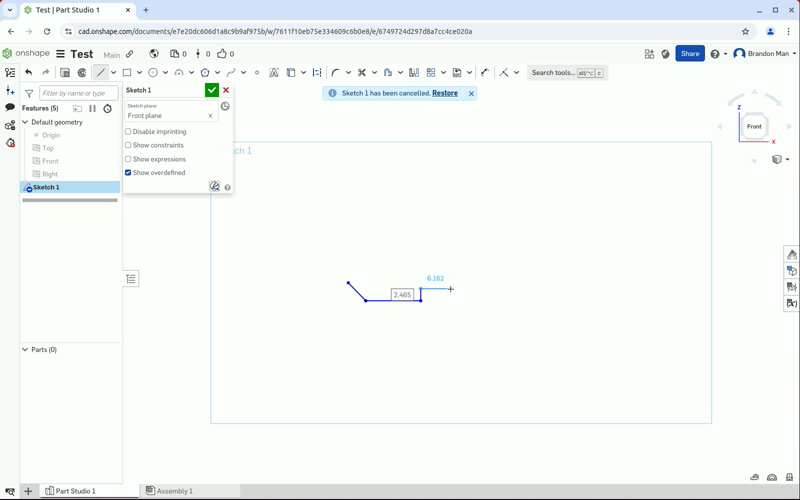
mouse_move(425, 276)
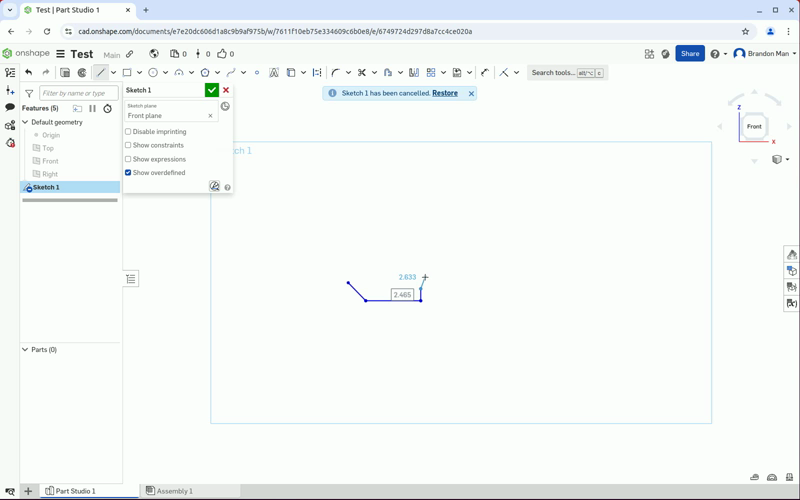
click(425, 276)
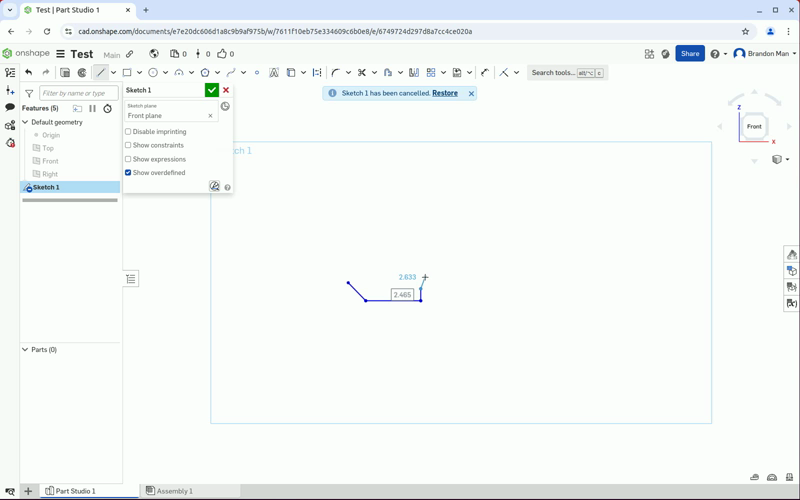
key_up(shift)
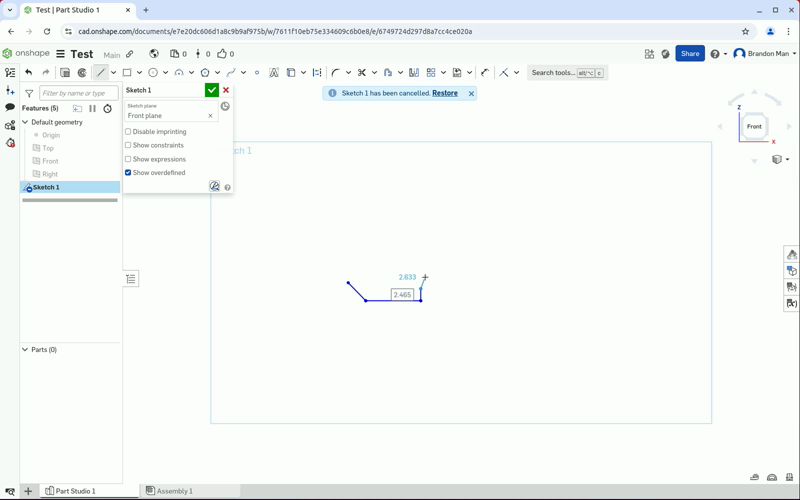
key_down(shift)
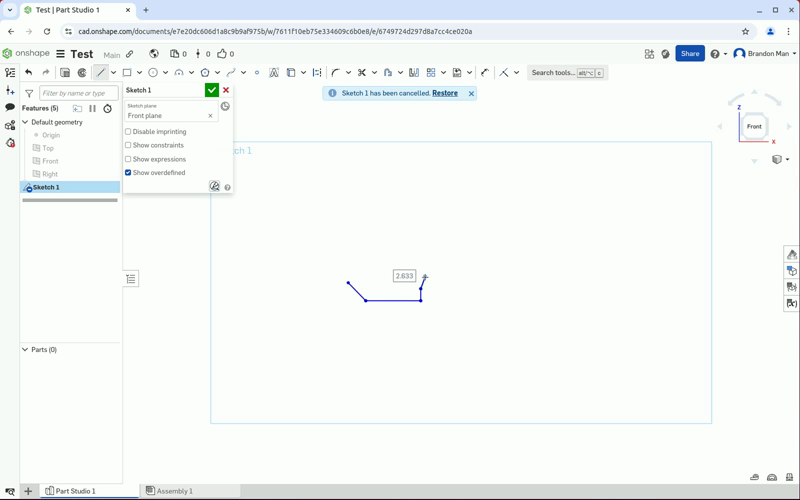
mouse_move(455, 276)
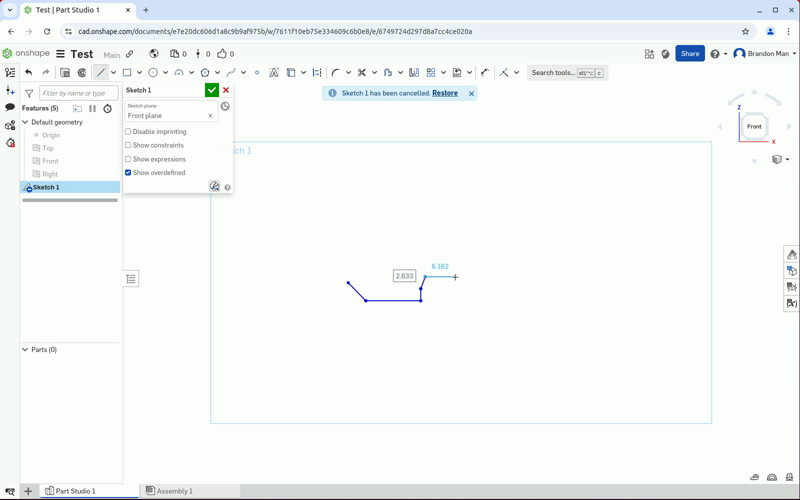
mouse_move(460, 276)
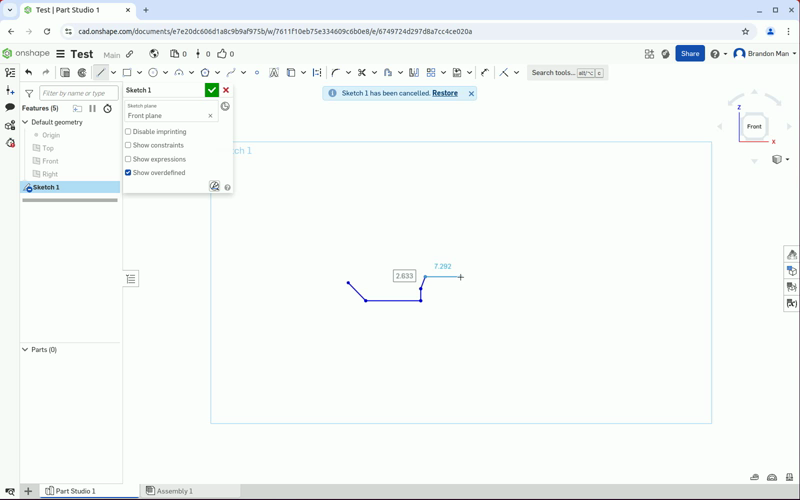
click(460, 276)
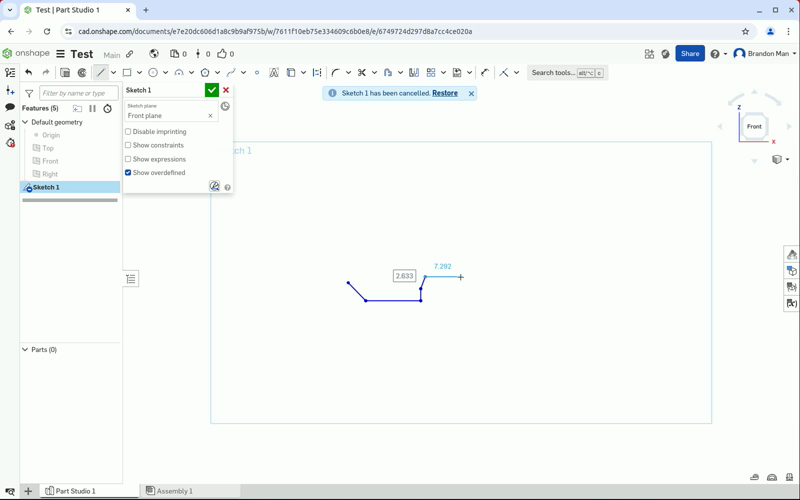
key_up(shift)
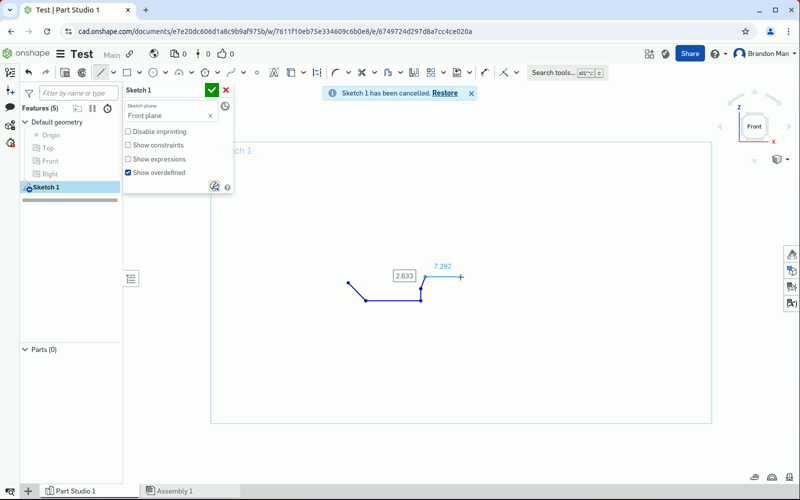
key_down(shift)
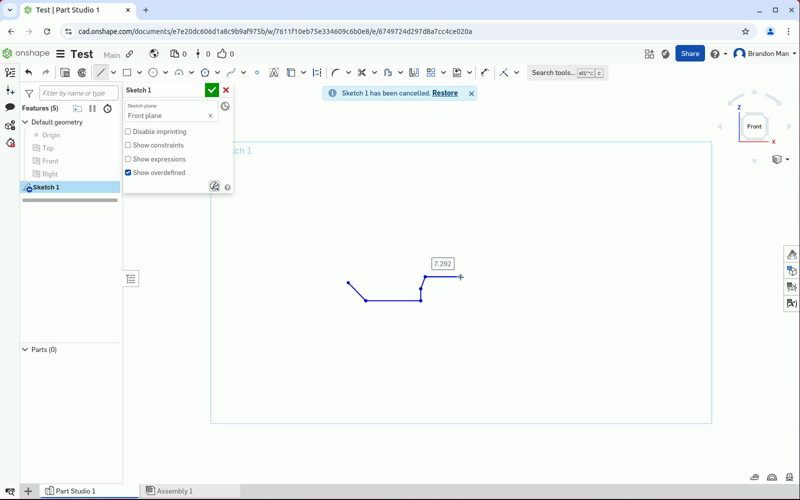
mouse_move(490, 276)
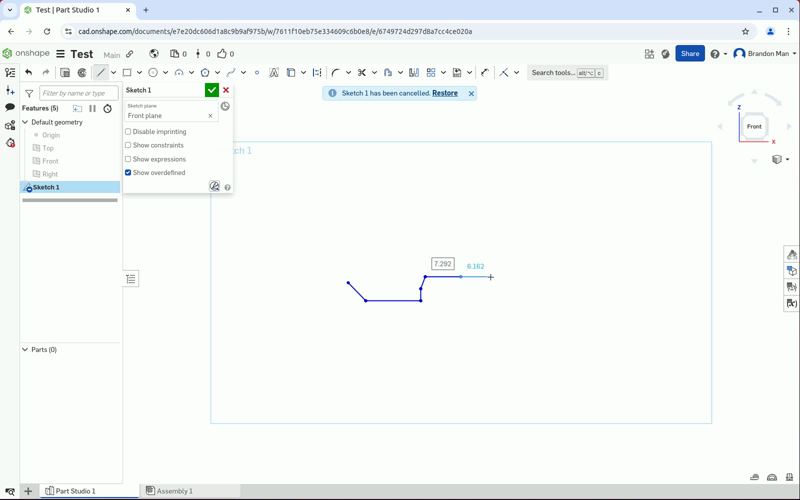
mouse_move(460, 271)
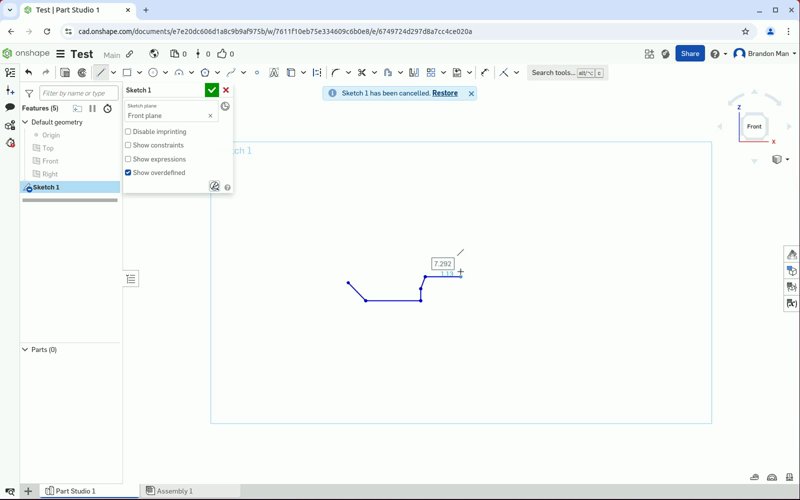
scroll(6)
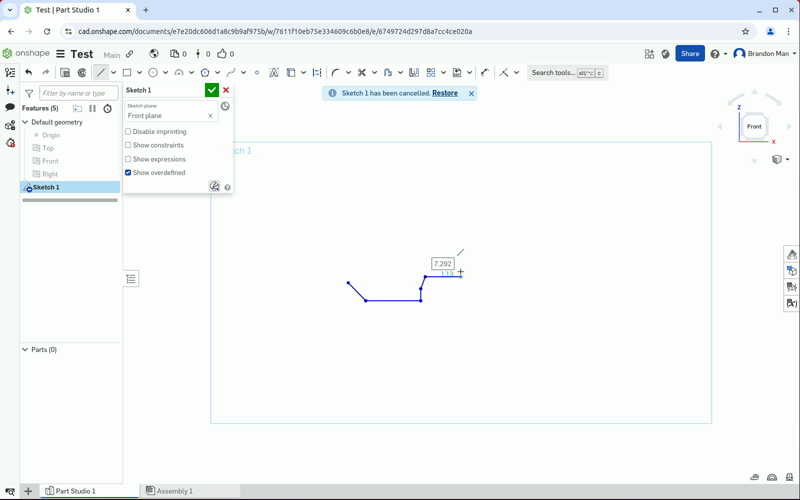
scroll(6)
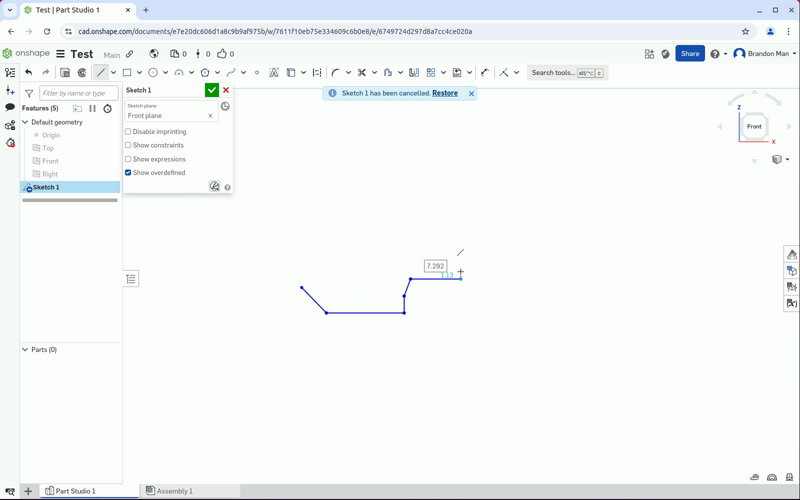
scroll(6)
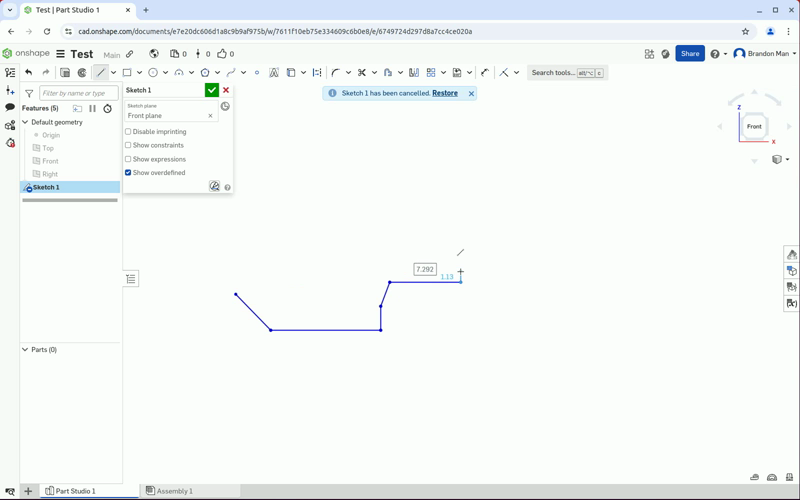
scroll(6)
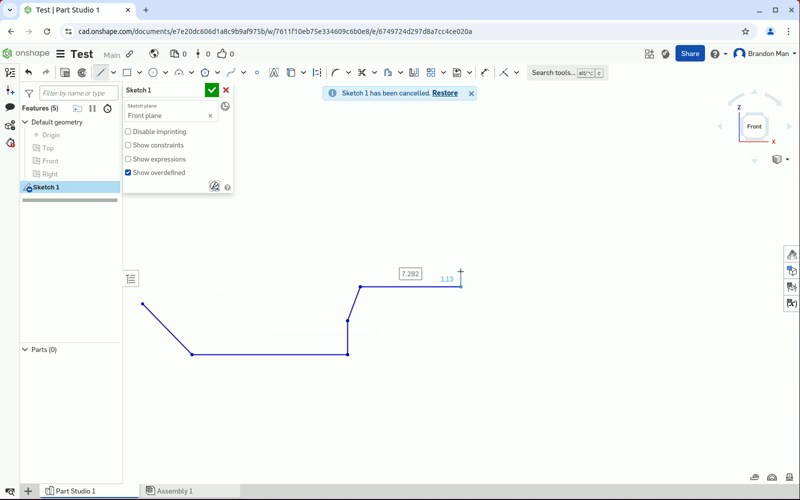
scroll(6)
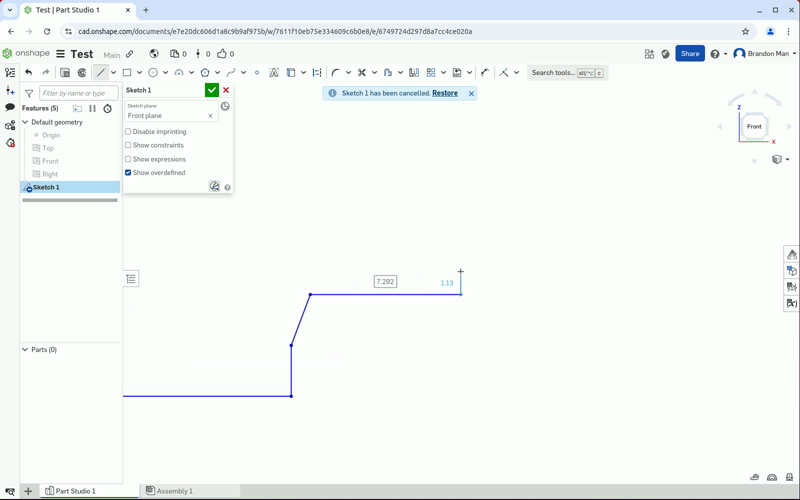
scroll(6)
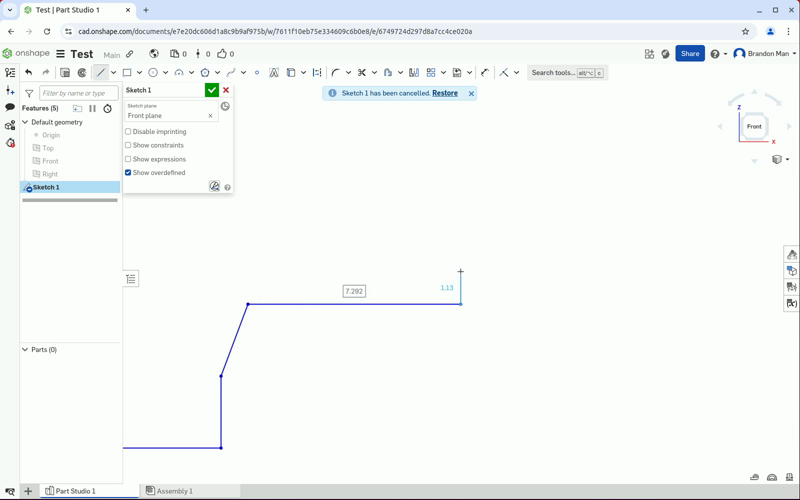
scroll(6)
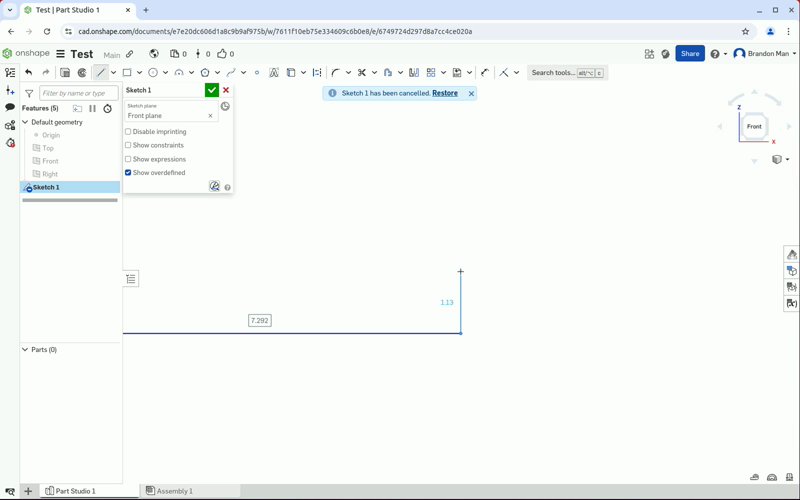
click(460, 271)
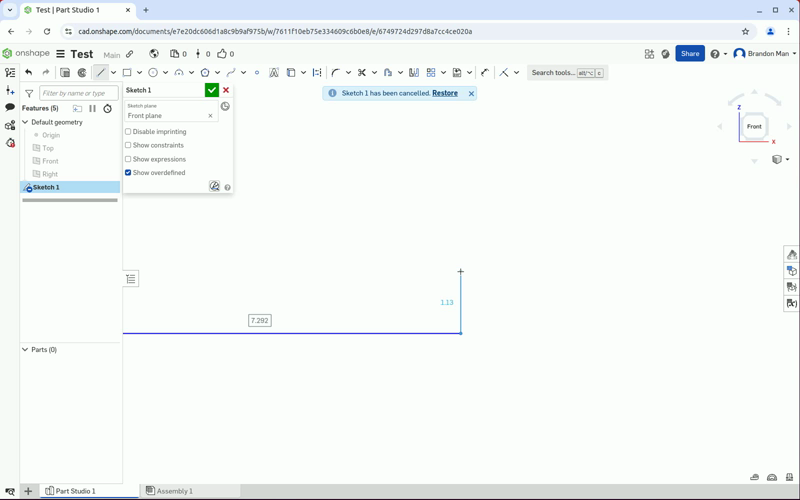
scroll(-6)
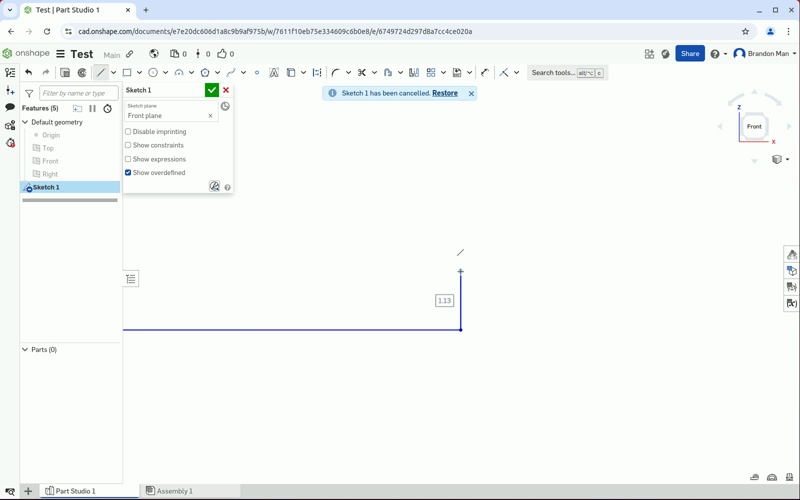
scroll(-6)
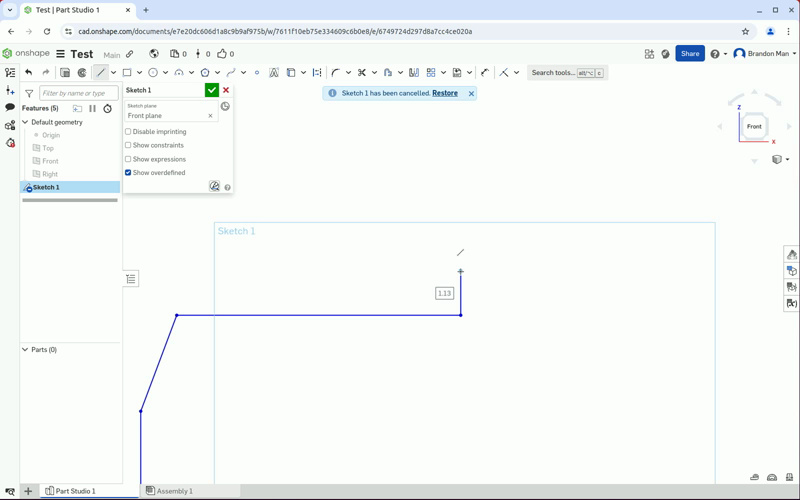
scroll(-6)
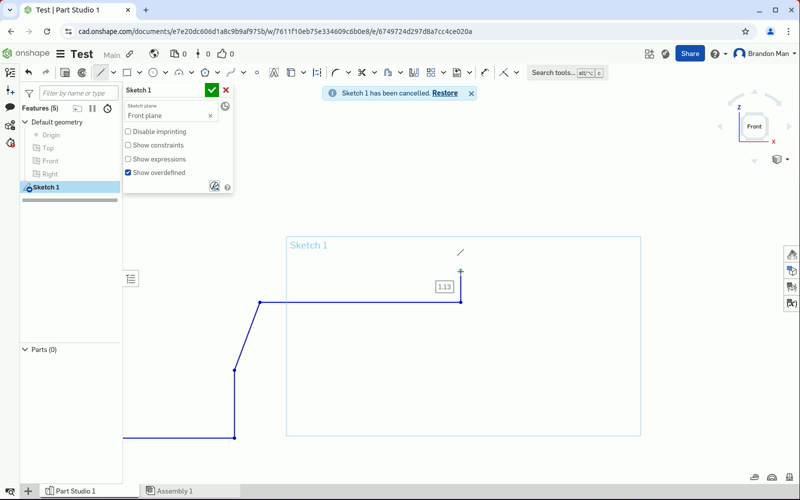
scroll(-6)
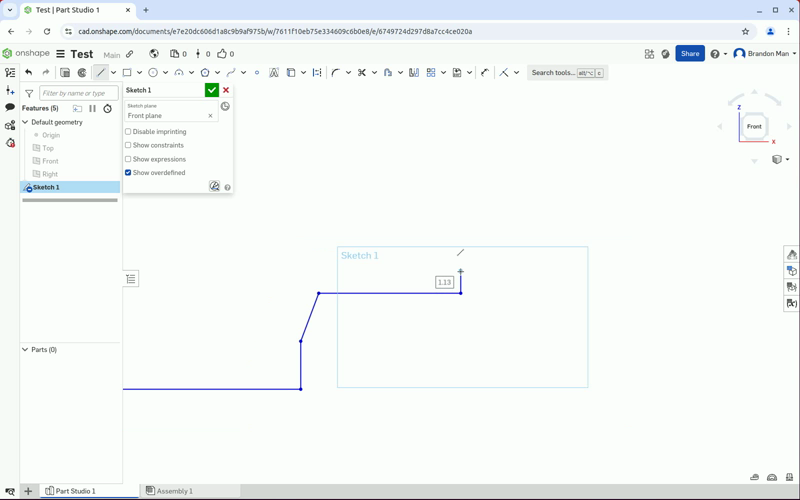
scroll(-6)
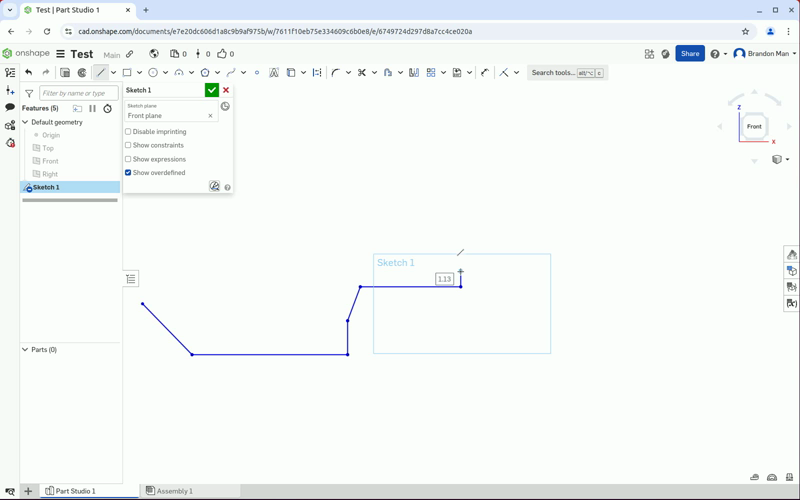
scroll(-6)
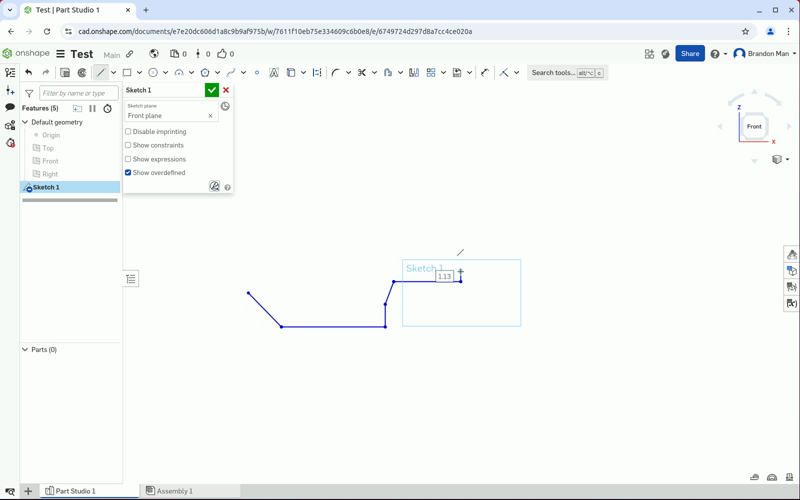
scroll(-6)
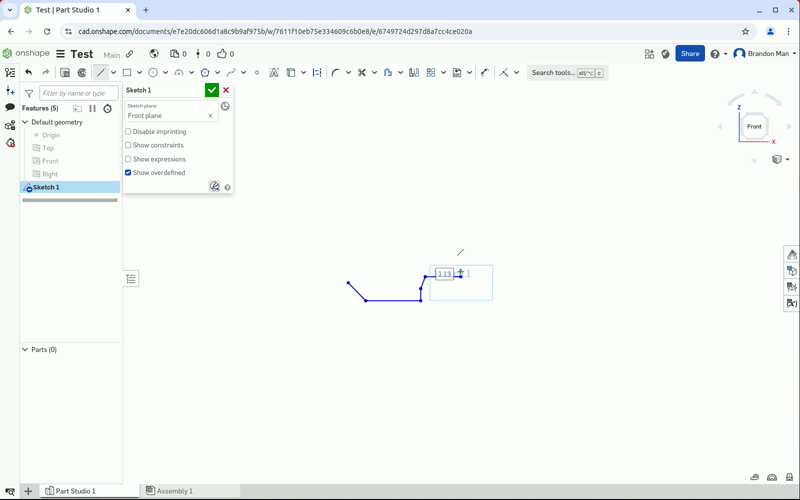
key_up(shift)
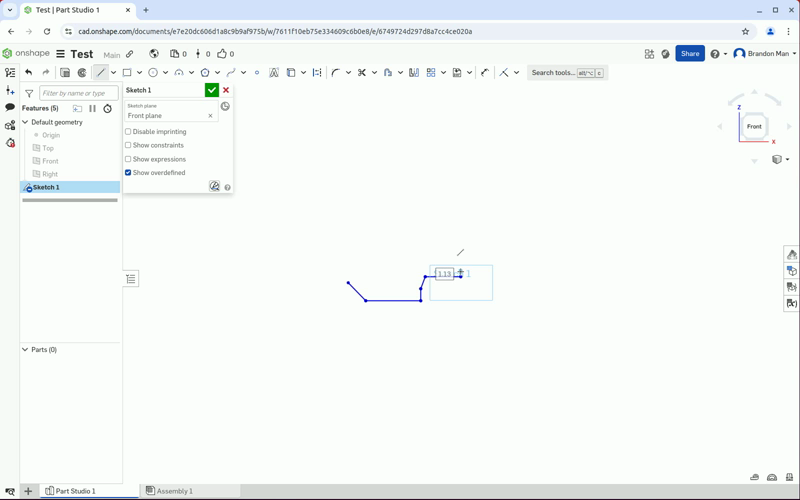
key_down(shift)
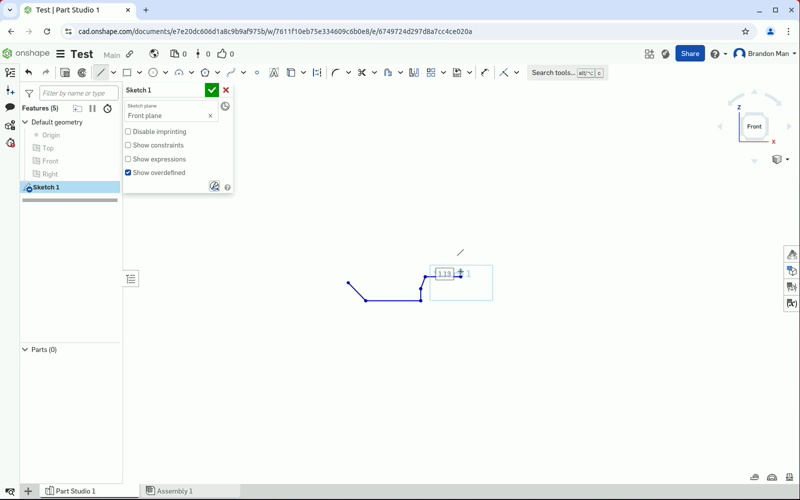
mouse_move(356, 271)
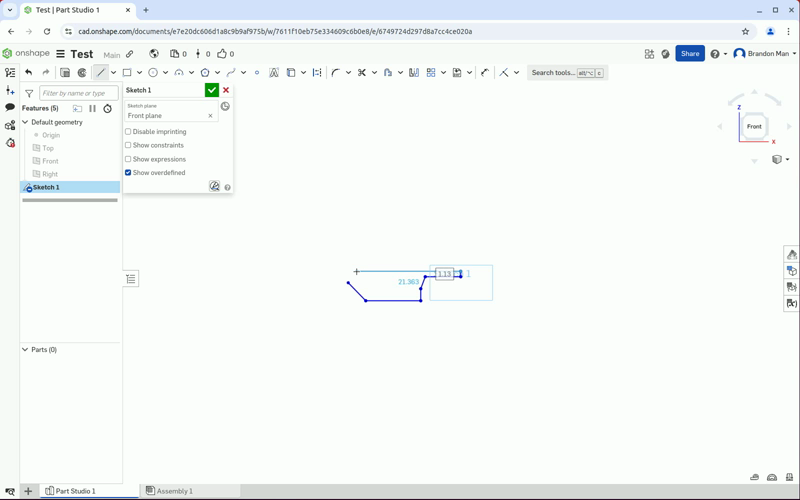
click(356, 271)
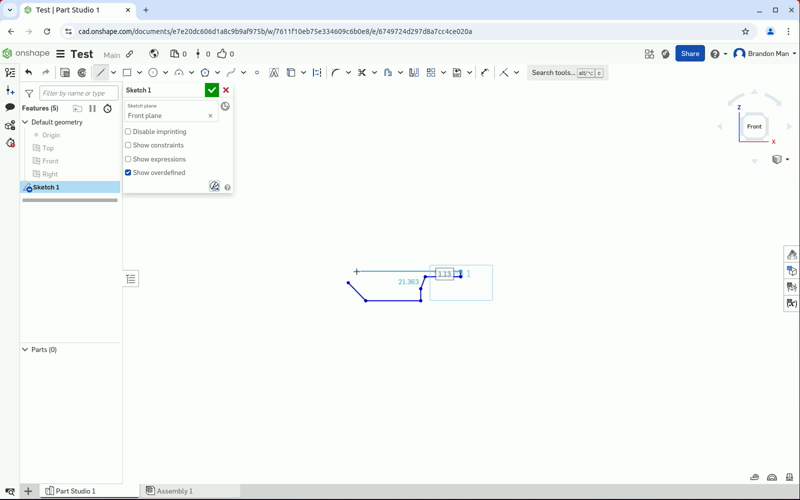
key_up(shift)
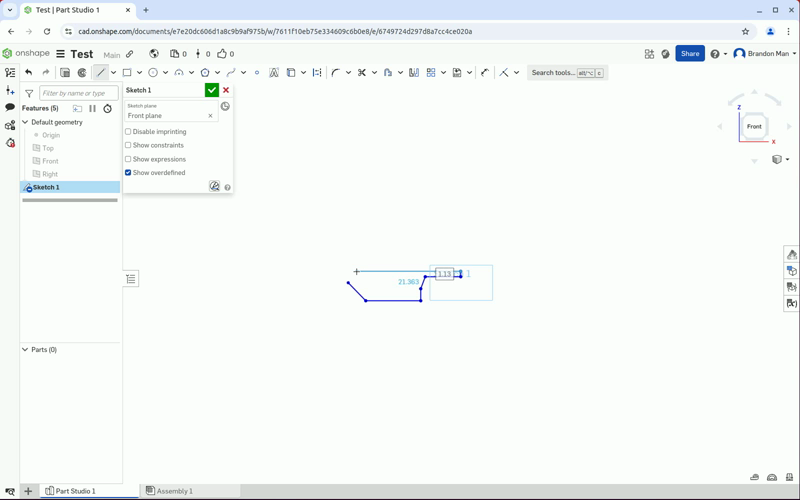
key_down(shift)
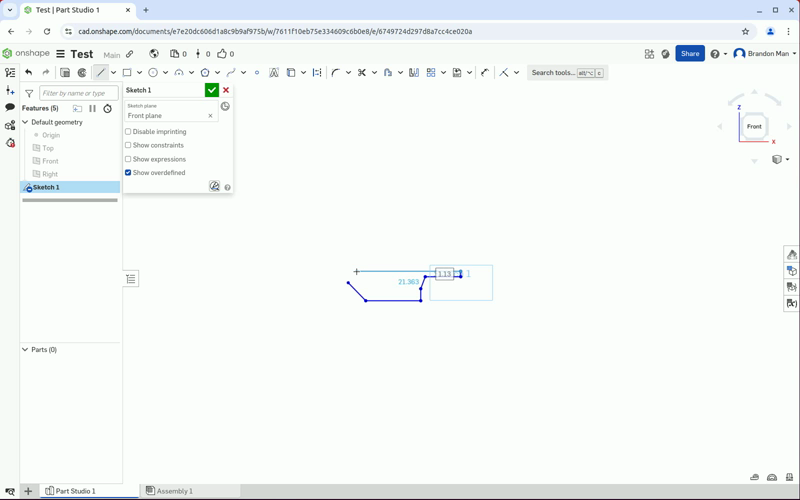
mouse_move(386, 271)
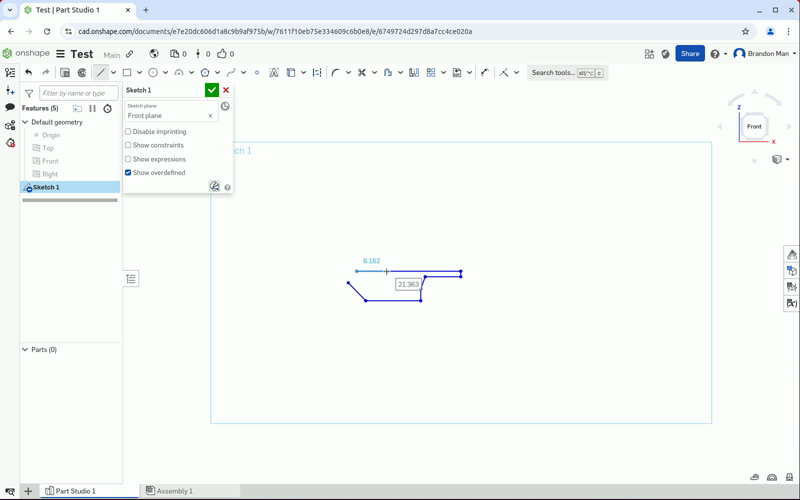
mouse_move(356, 265)
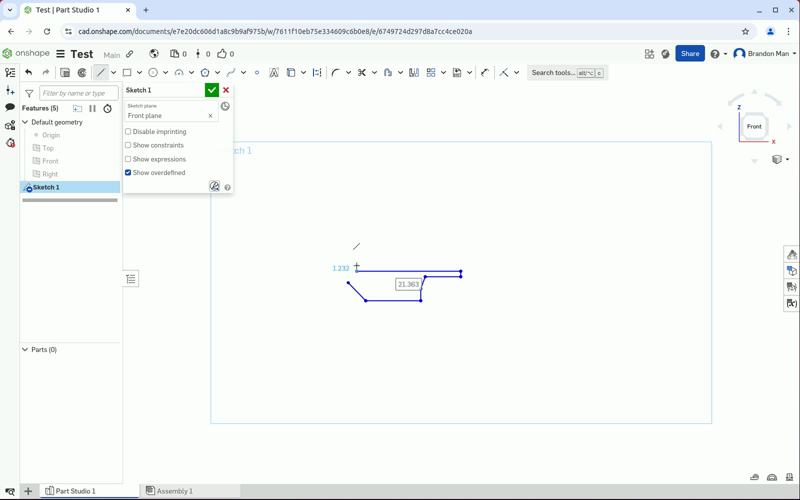
scroll(6)
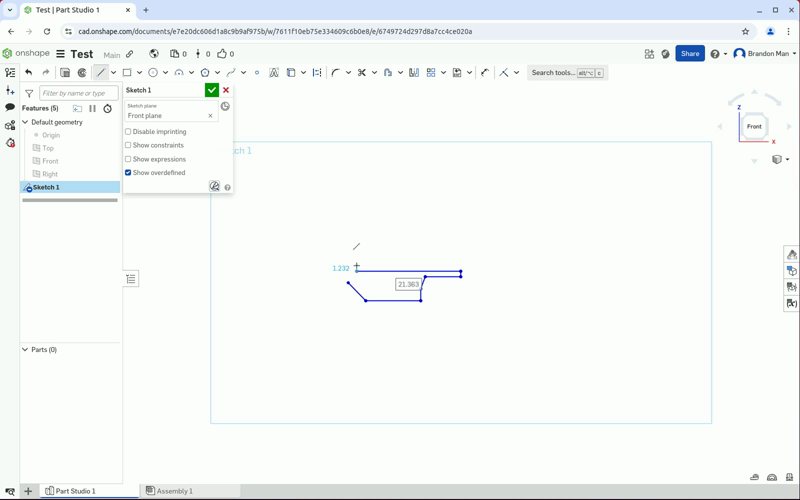
scroll(6)
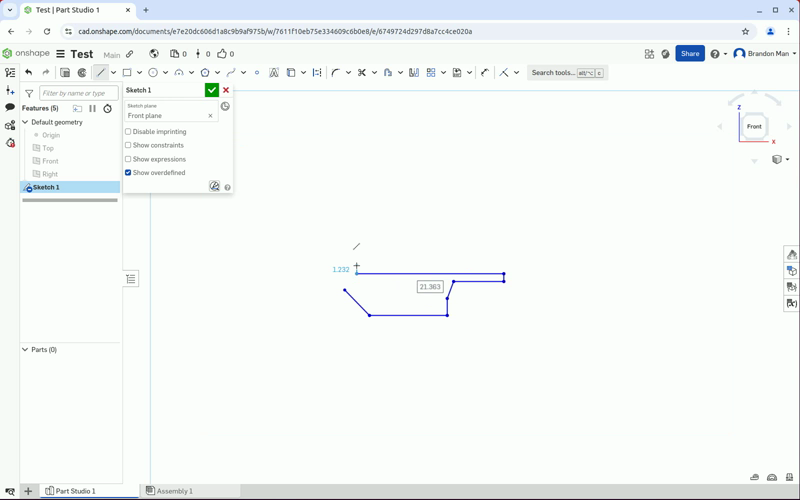
scroll(6)
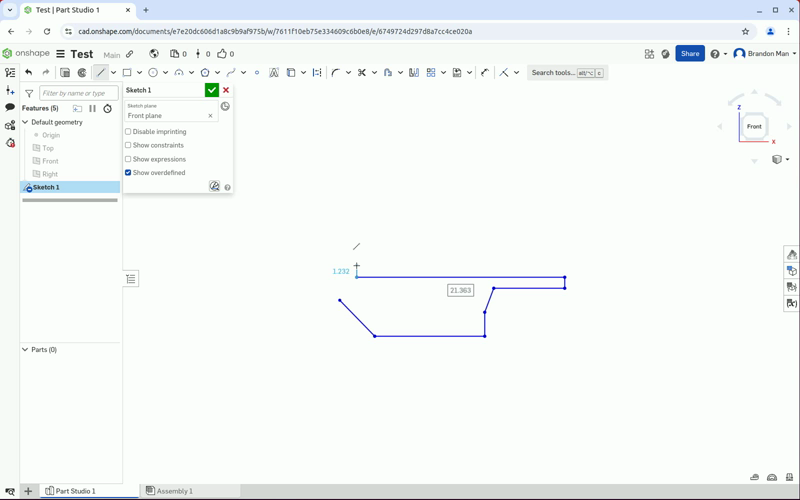
scroll(6)
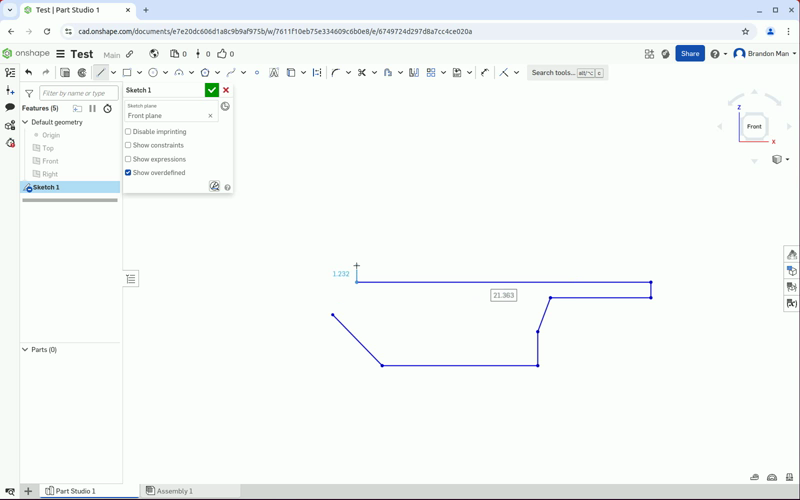
scroll(6)
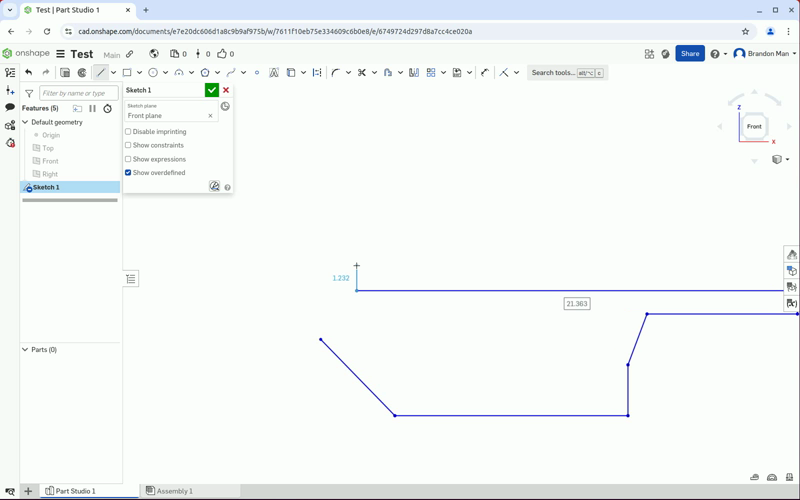
scroll(6)
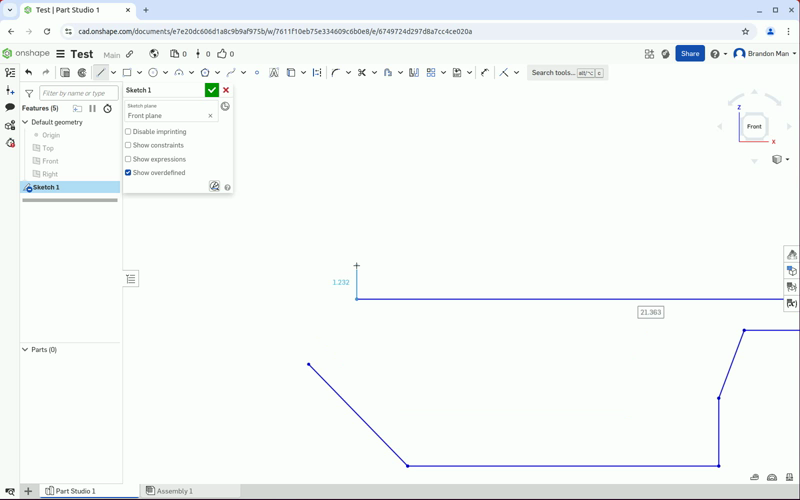
scroll(6)
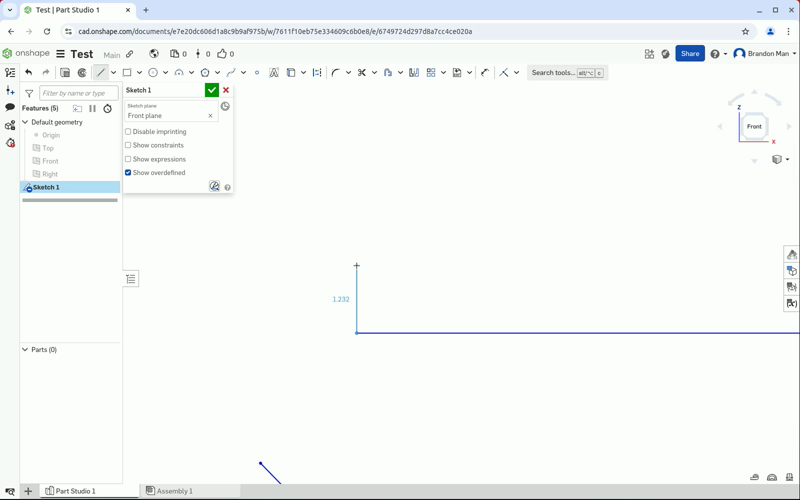
click(356, 265)
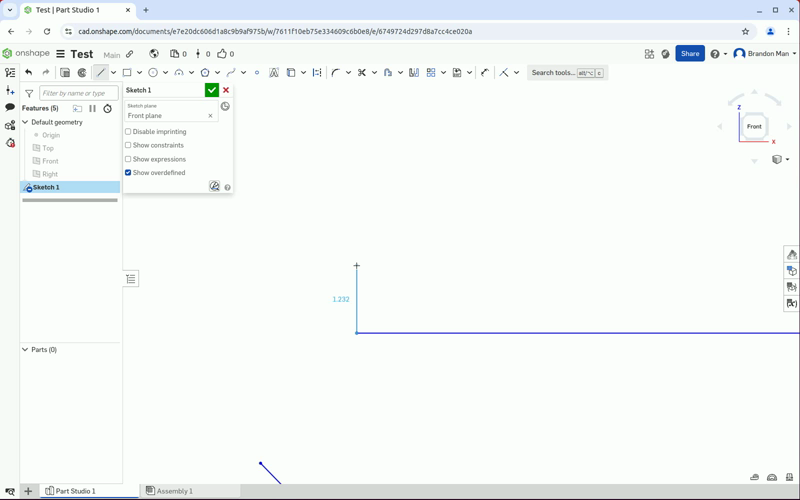
scroll(-6)
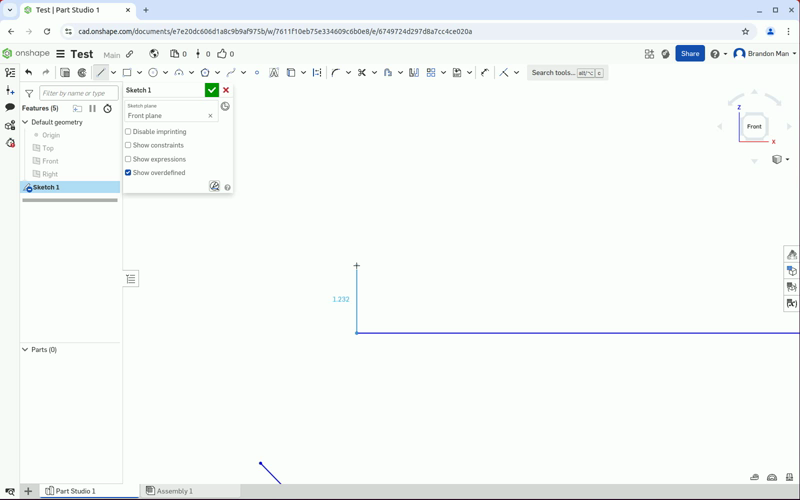
scroll(-6)
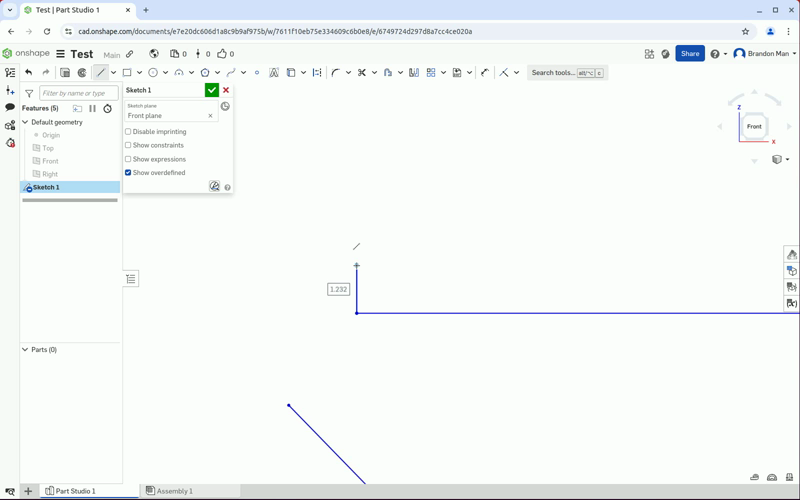
scroll(-6)
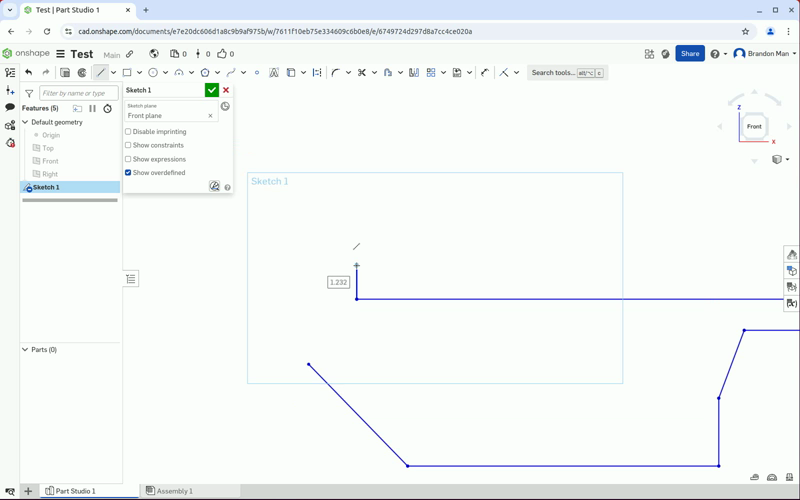
scroll(-6)
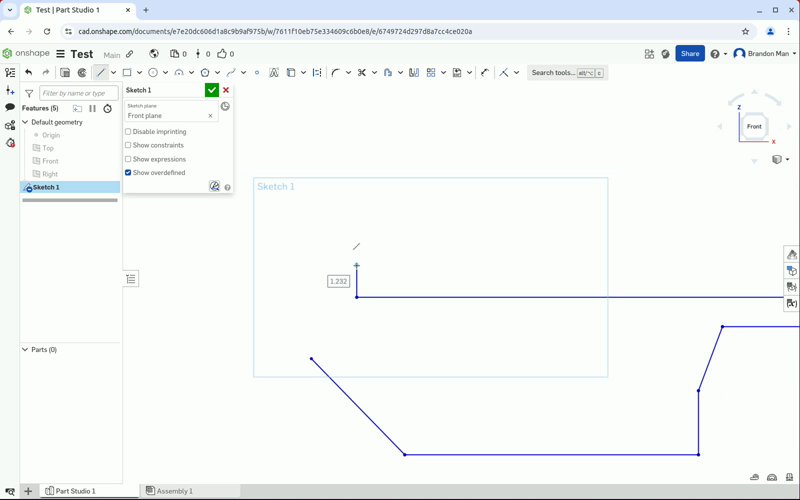
scroll(-6)
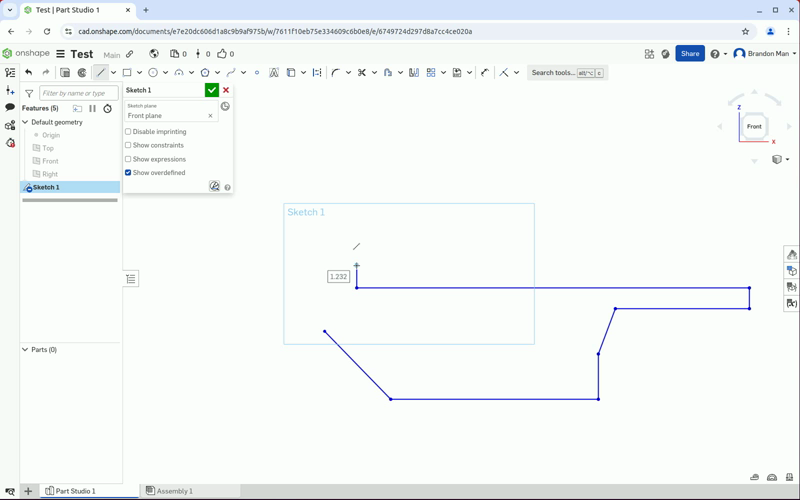
scroll(-6)
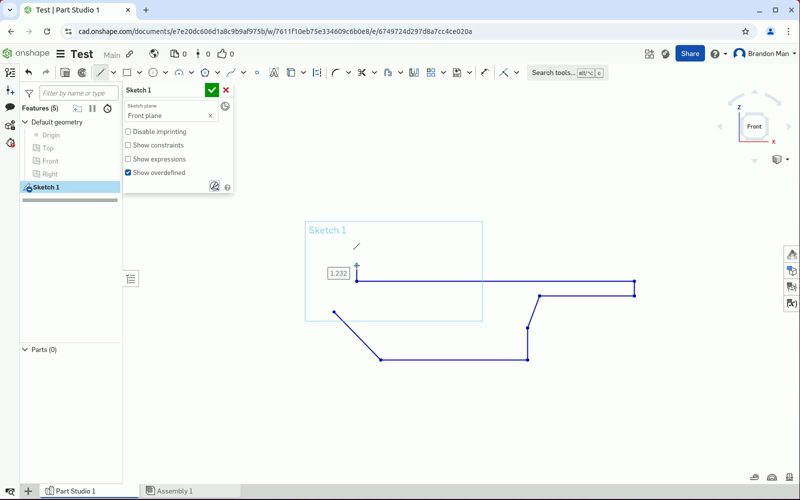
scroll(-6)
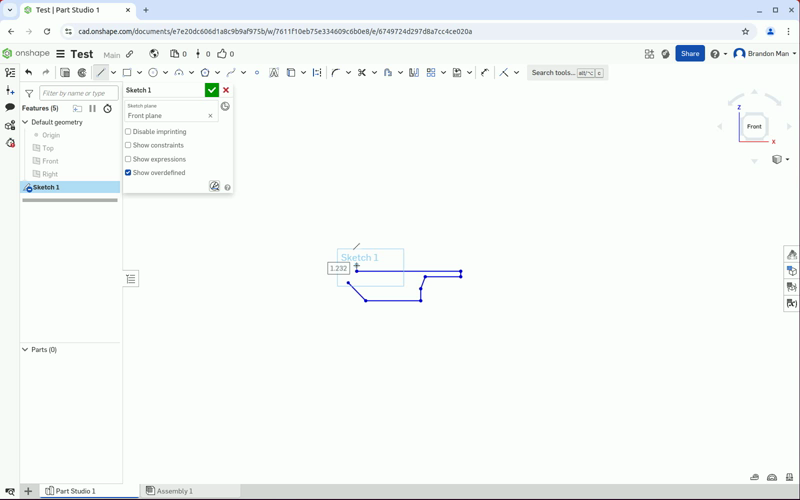
key_up(shift)
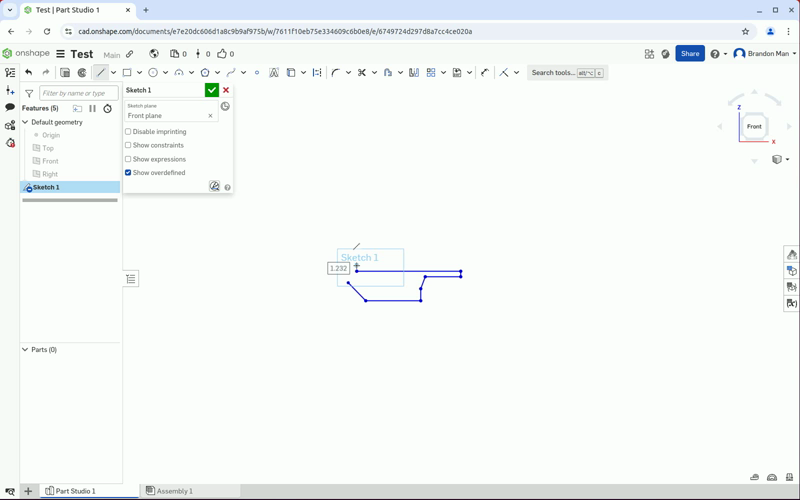
key_down(shift)
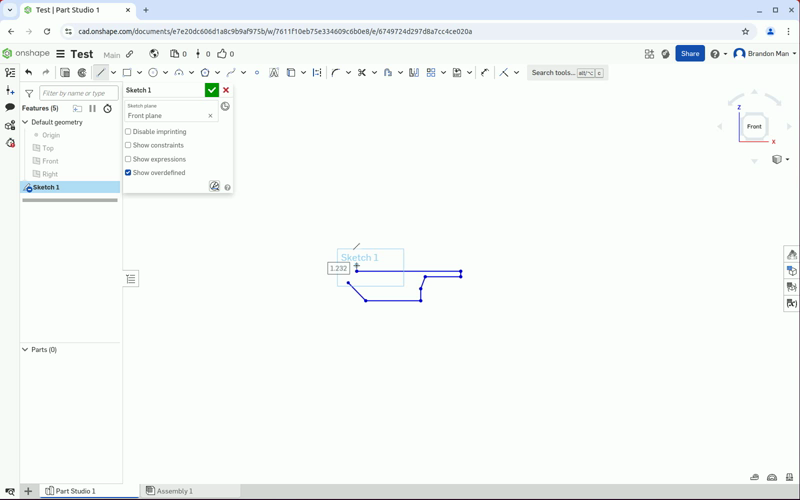
mouse_move(386, 265)
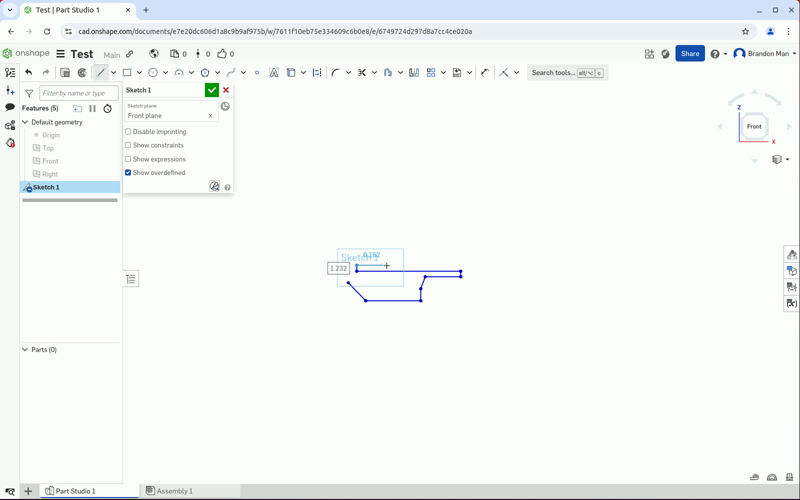
mouse_move(348, 265)
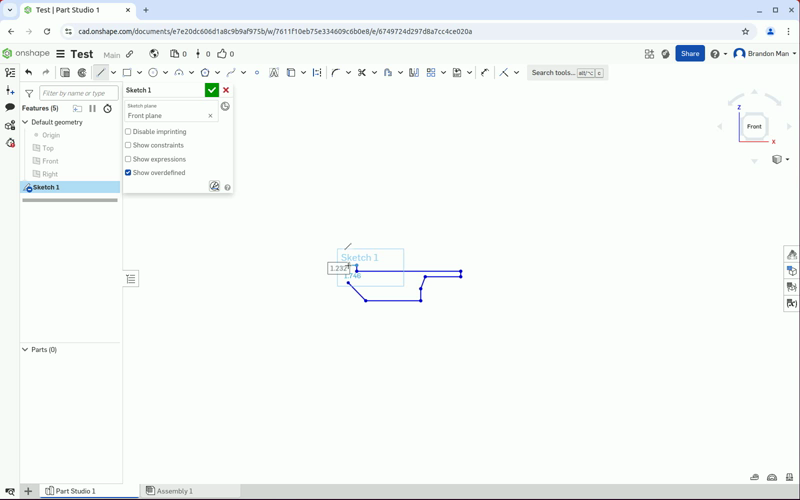
click(348, 265)
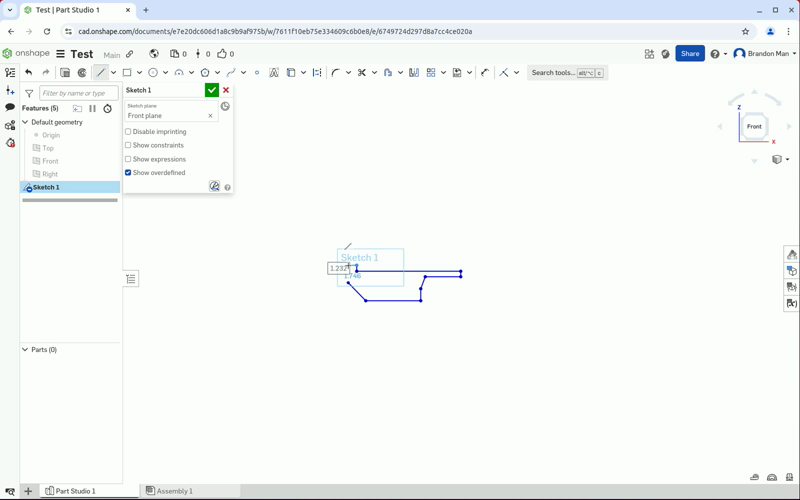
key_up(shift)
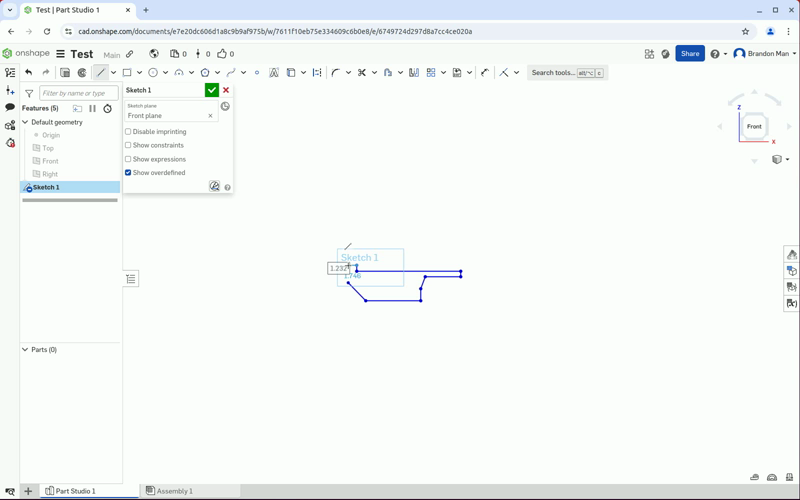
mouse_move(378, 265)
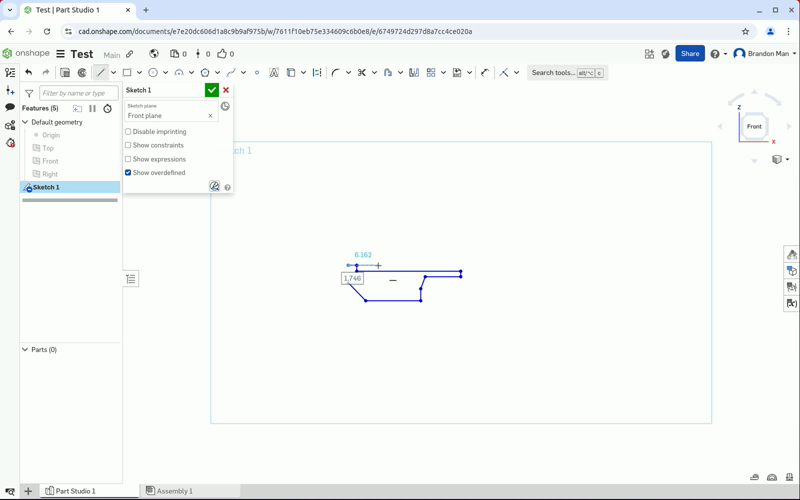
key_down(shift)
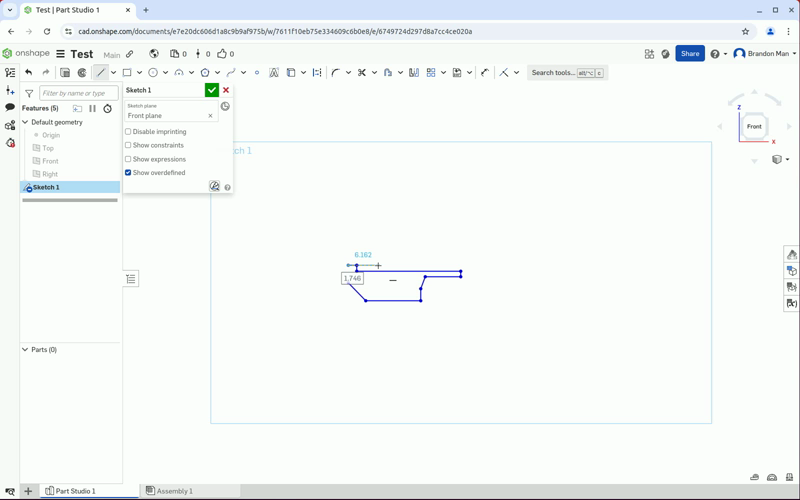
mouse_move(348, 282)
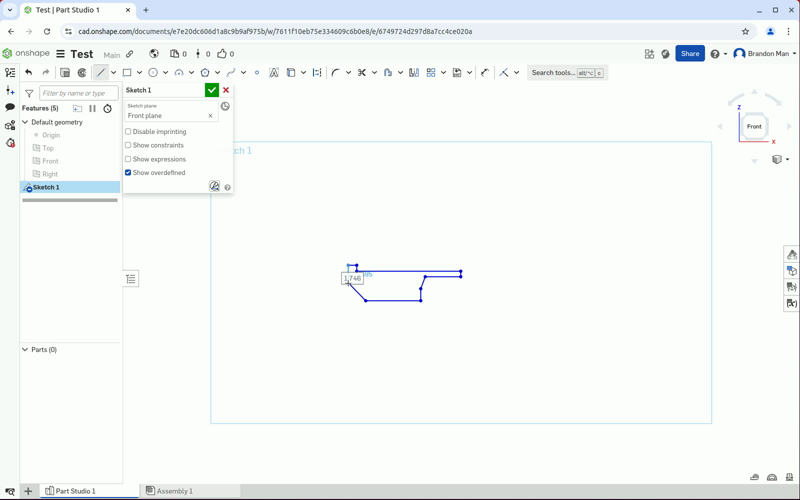
key_up(shift)
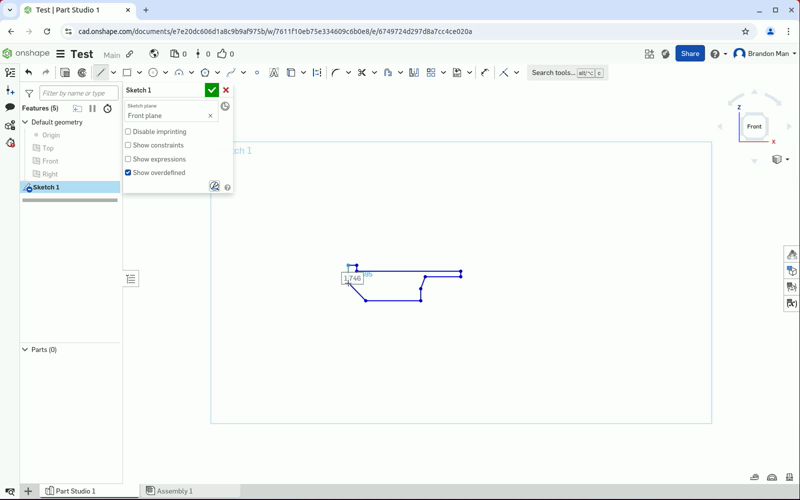
click(348, 282)
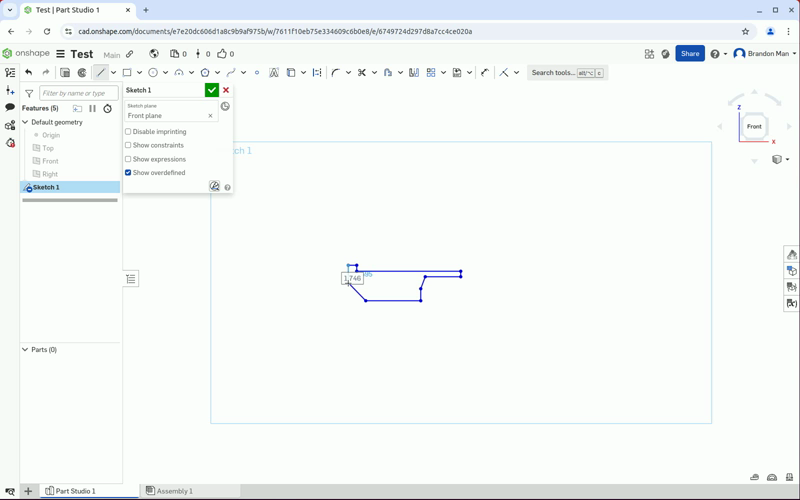
key(esc)
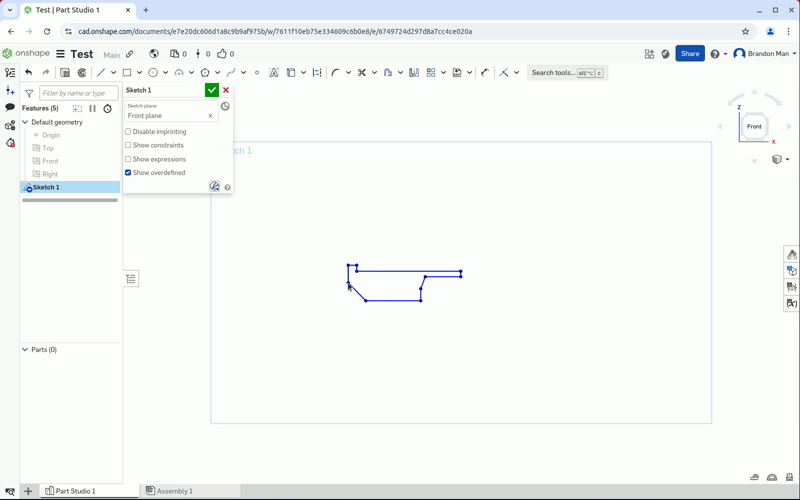
mouse_move(397, 289)
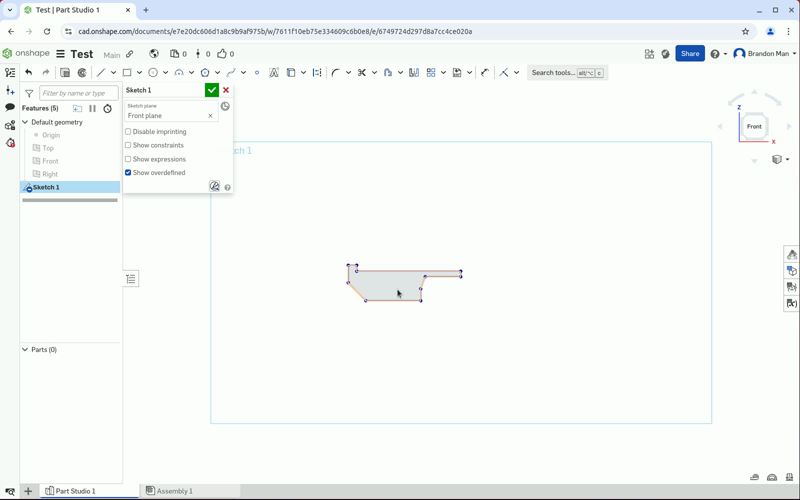
click(397, 289)
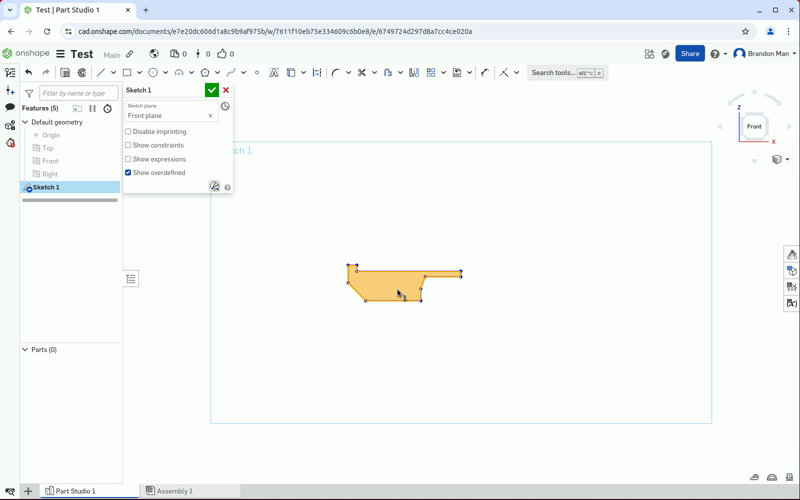
mouse_move(73, 352)
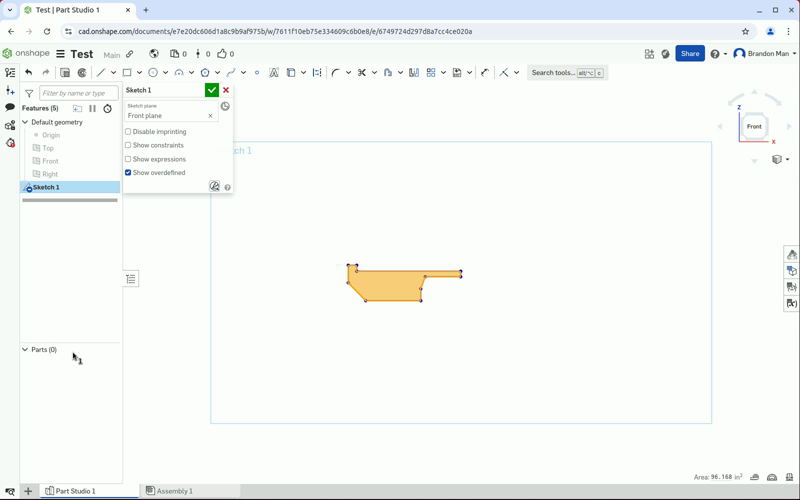
key(shift+y)
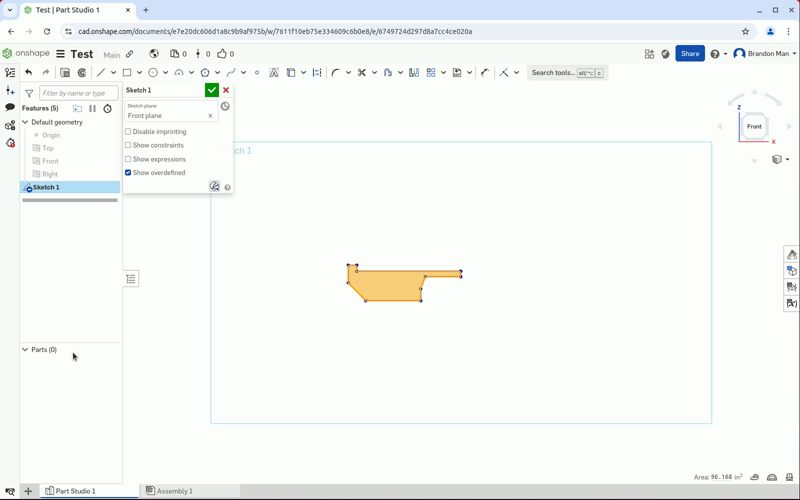
key(shift+e)
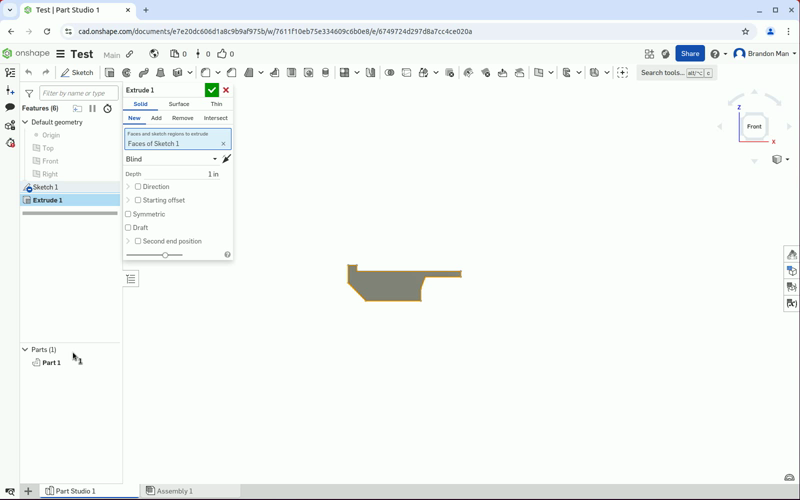
mouse_move(143, 106)
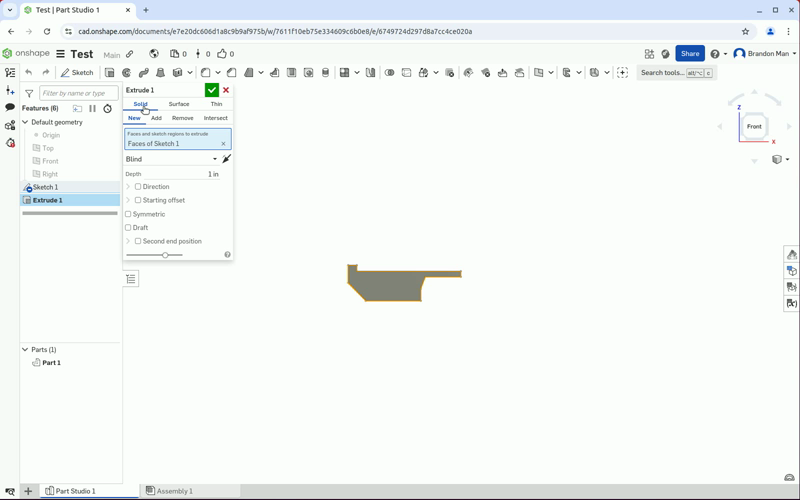
click(143, 106)
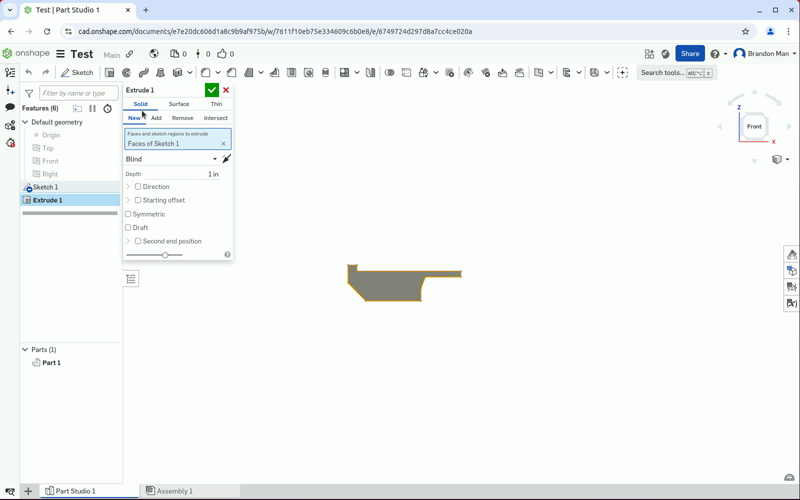
mouse_move(137, 120)
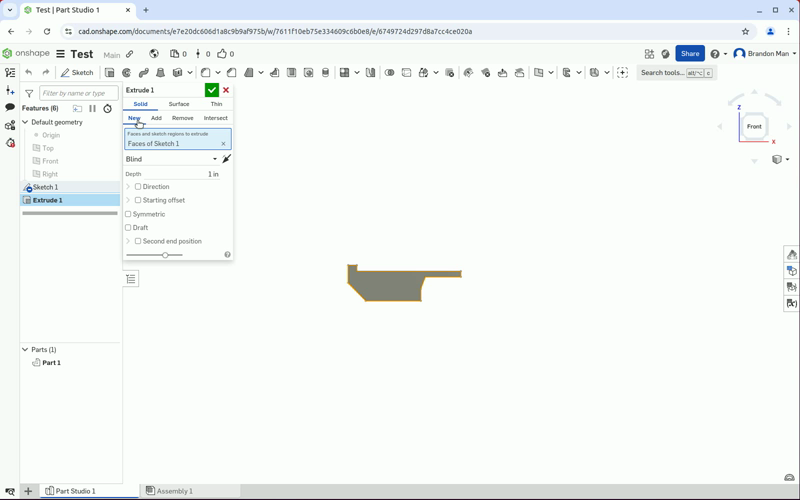
click(137, 120)
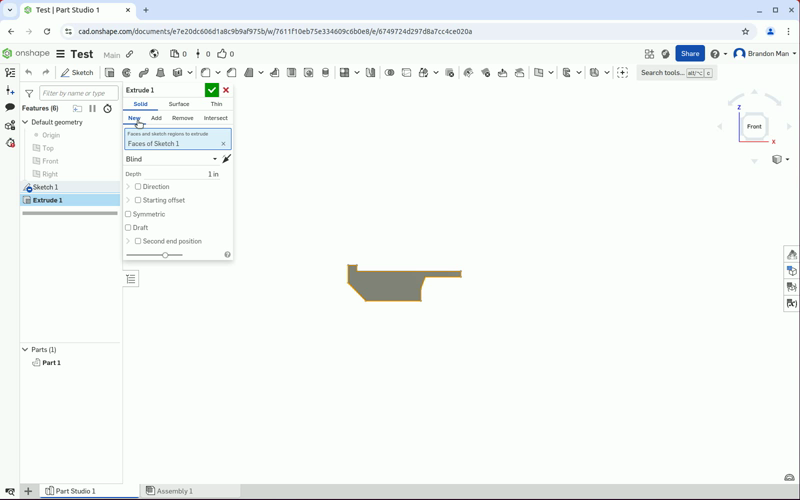
key(tab, 4)
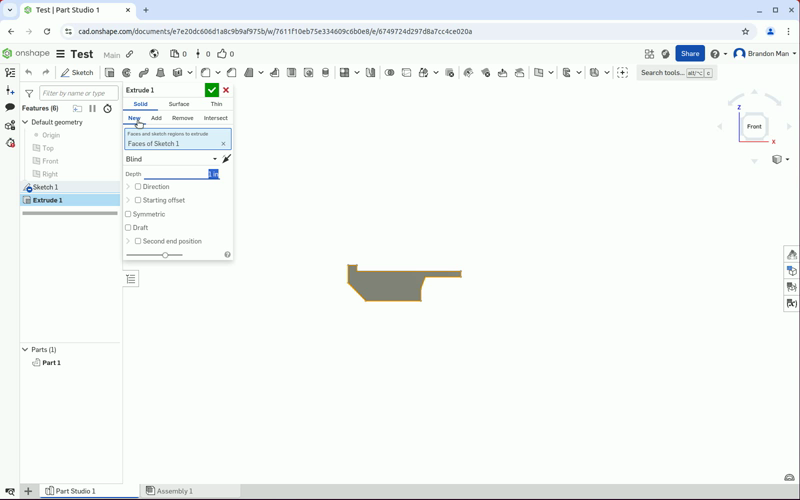
text(0.241)
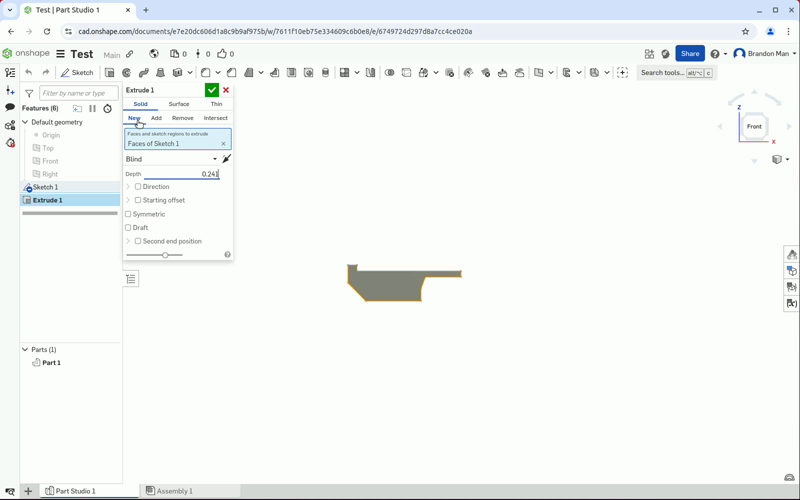
key(enter)
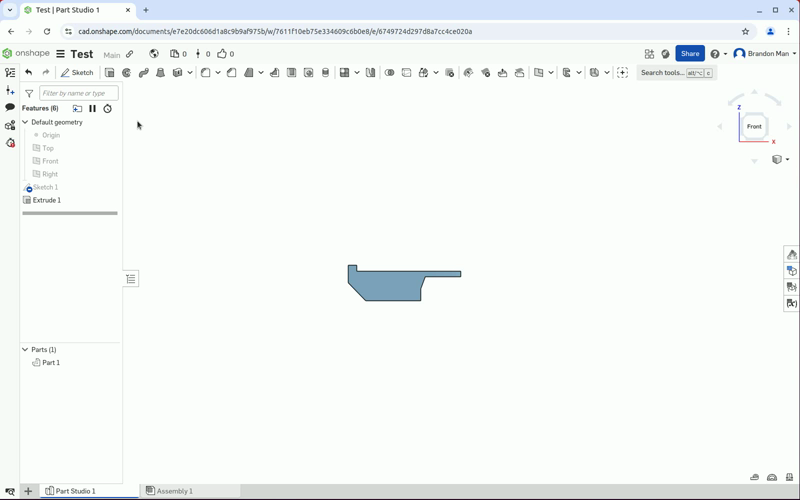
key(shift+h)
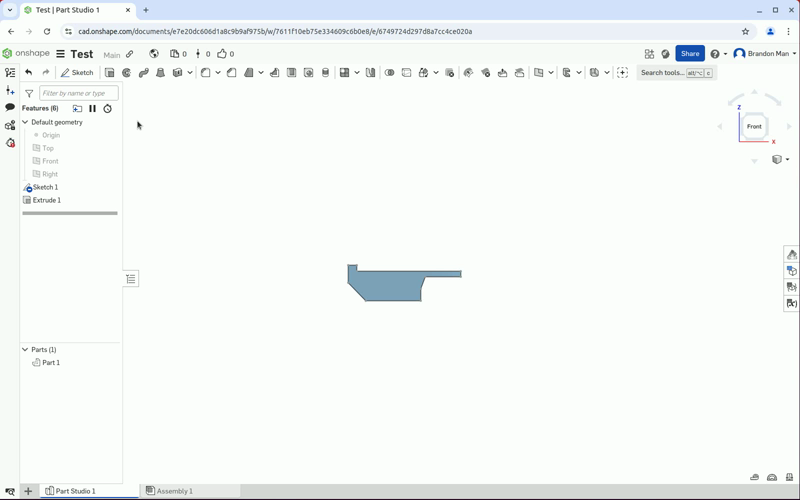
key(shift+h)
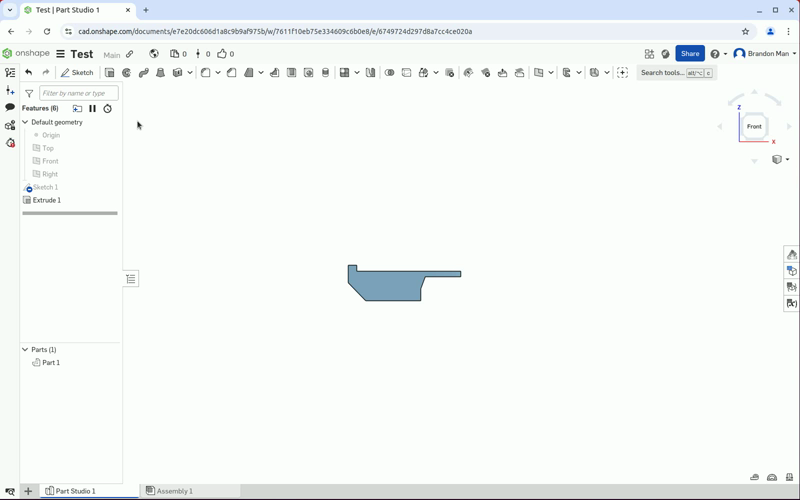
mouse_move(73, 189)
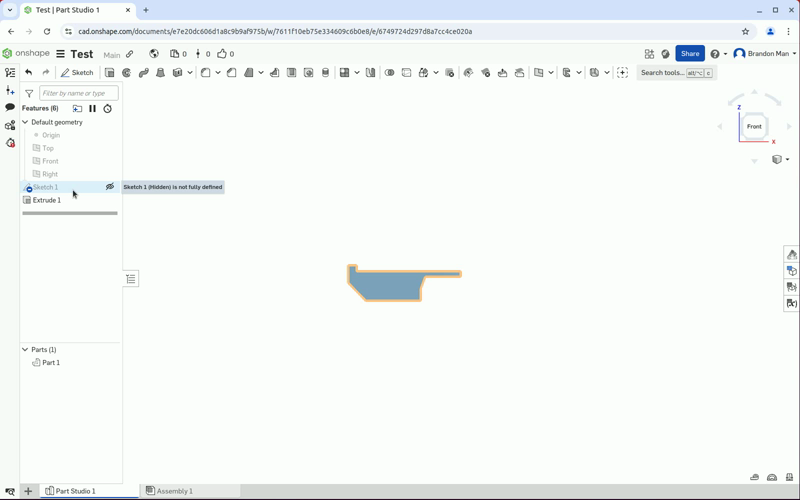
click(73, 189)
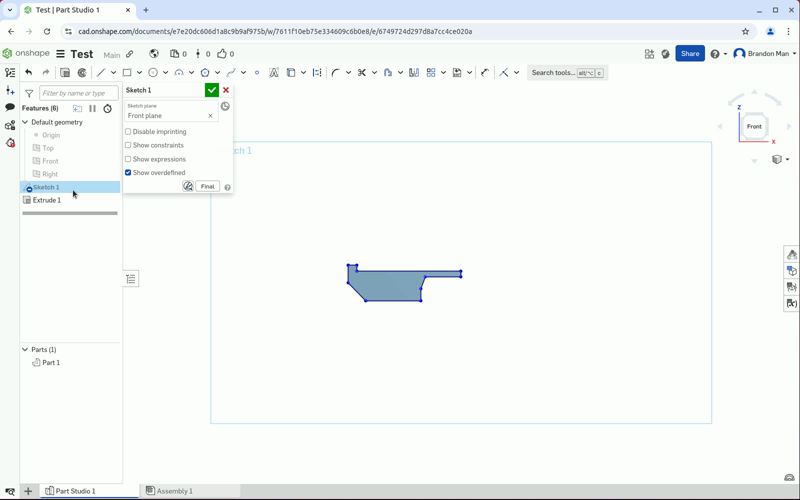
mouse_move(229, 92)
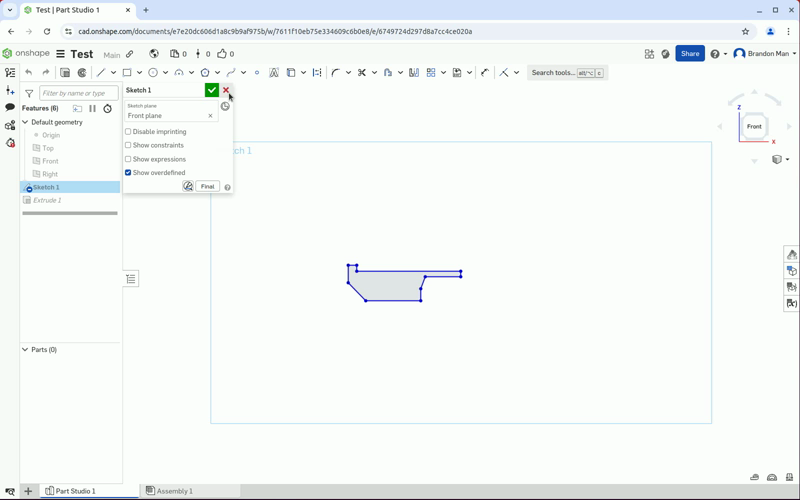
click(229, 92)
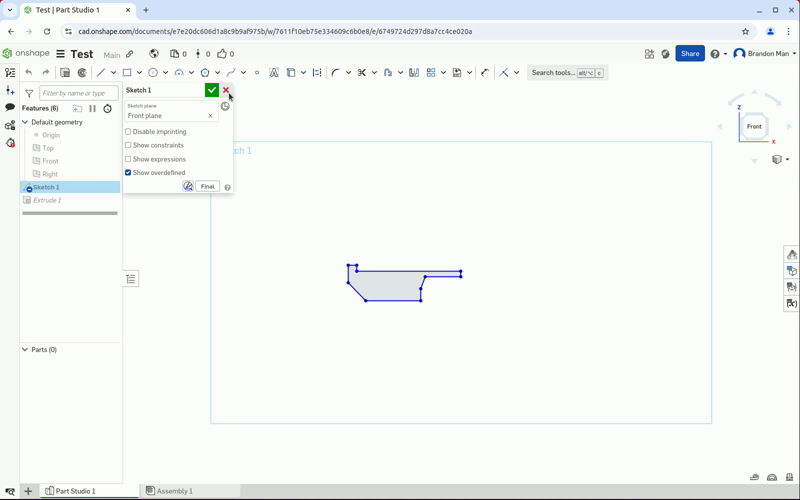
key(shift+s)
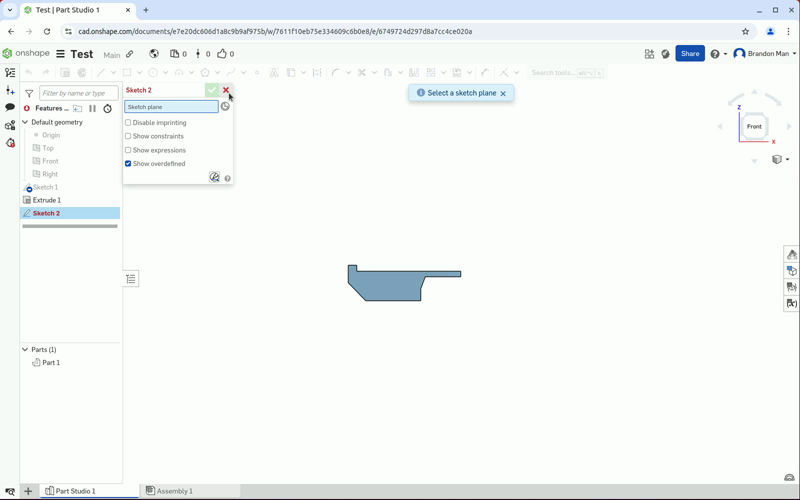
mouse_move(73, 163)
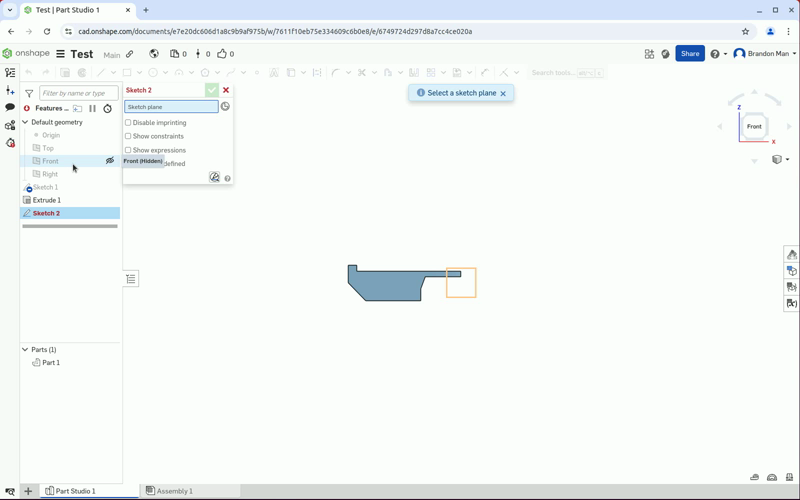
click(73, 163)
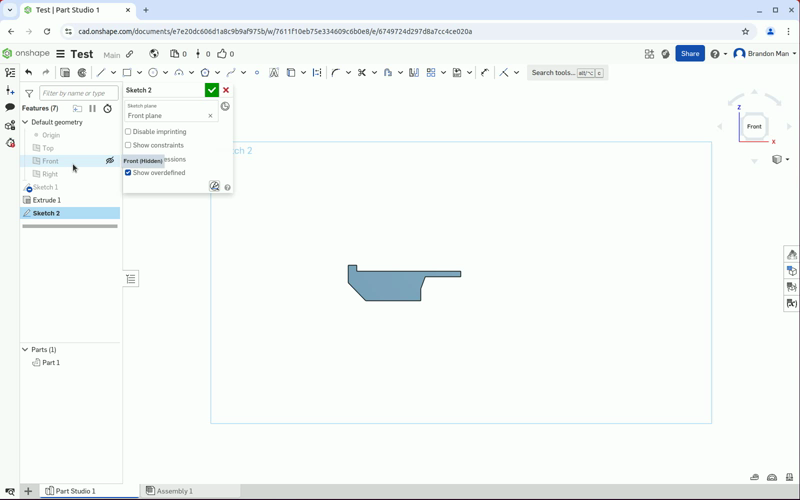
mouse_move(73, 352)
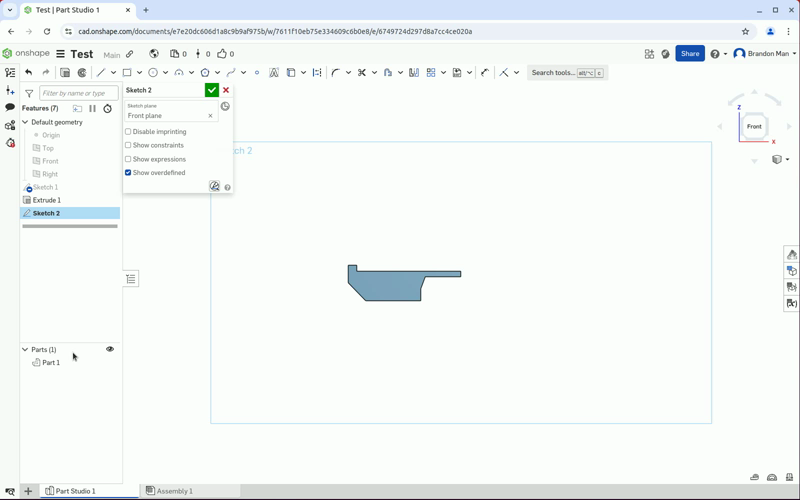
key(y)
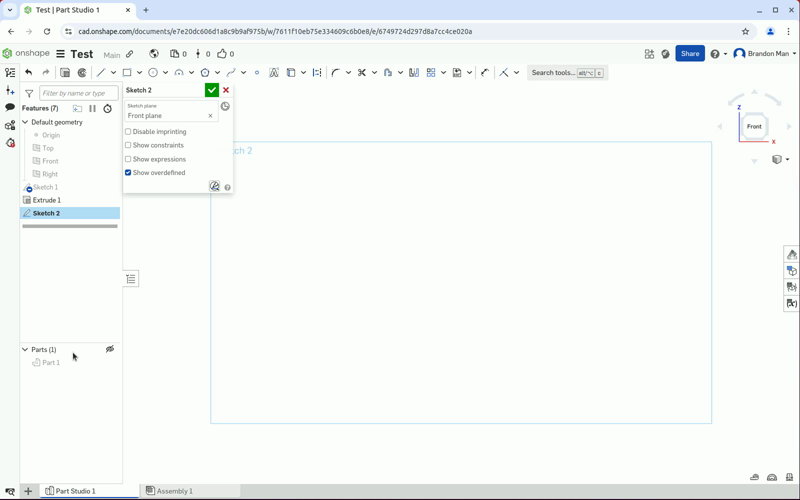
key(l)
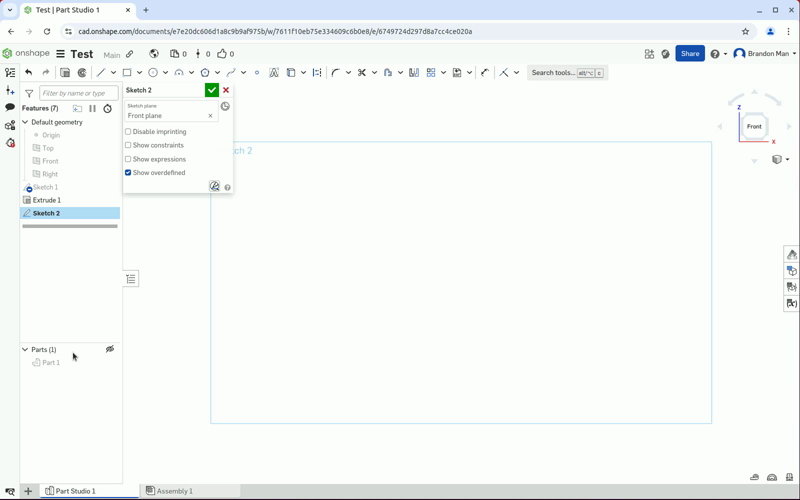
key_down(shift)
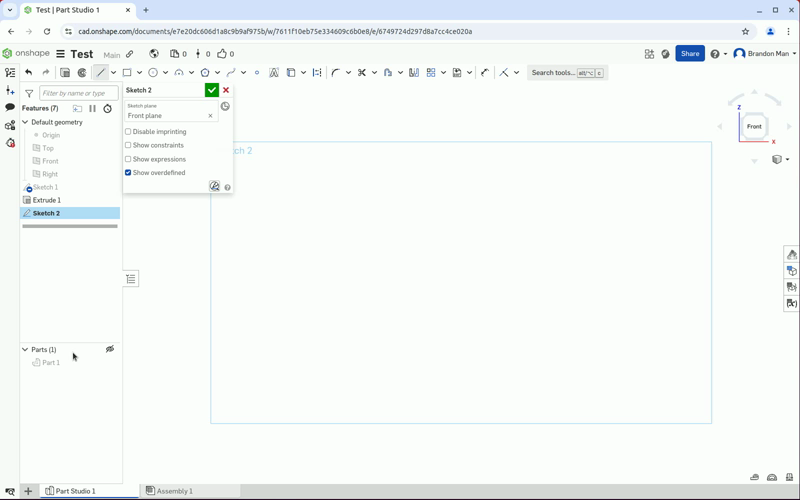
mouse_move(460, 276)
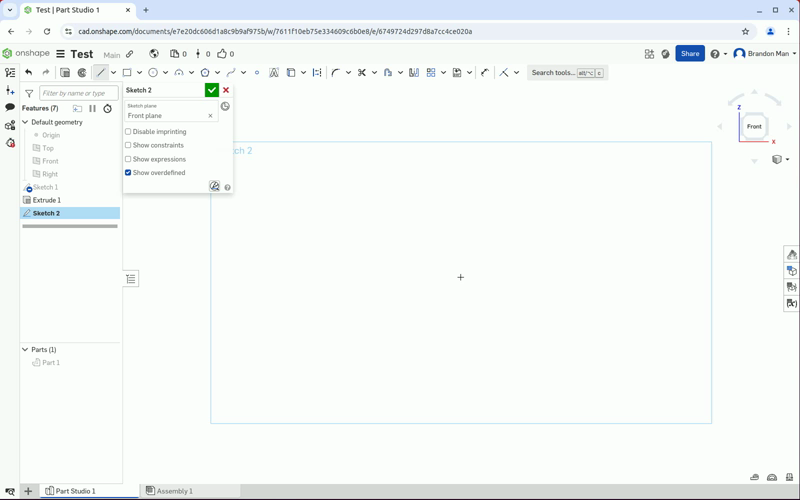
click(460, 276)
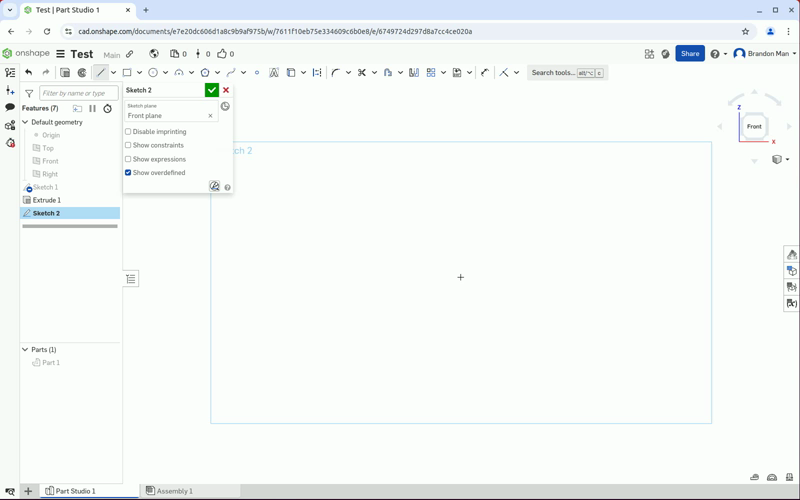
key_up(shift)
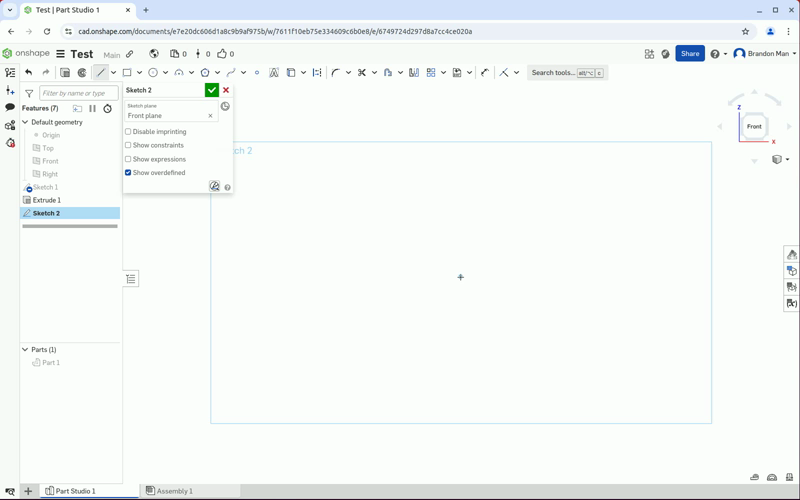
key_down(shift)
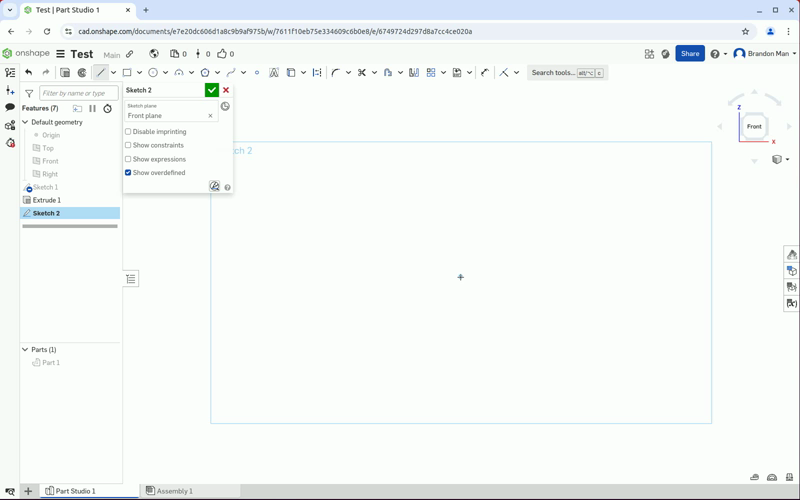
mouse_move(490, 276)
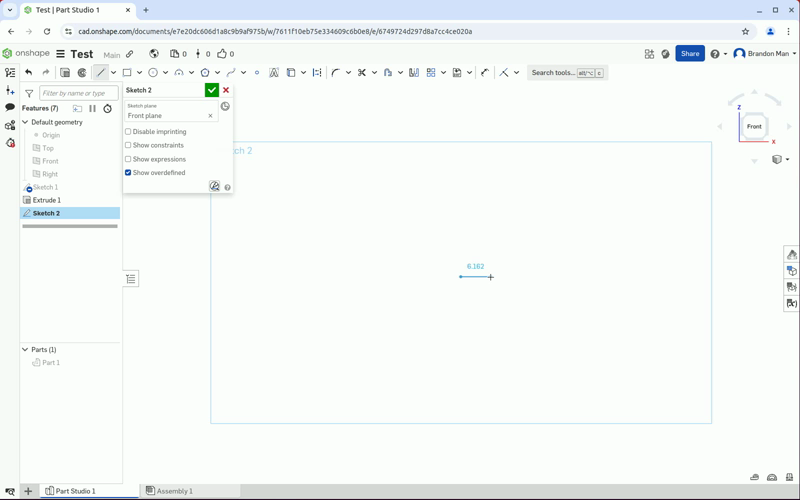
mouse_move(496, 276)
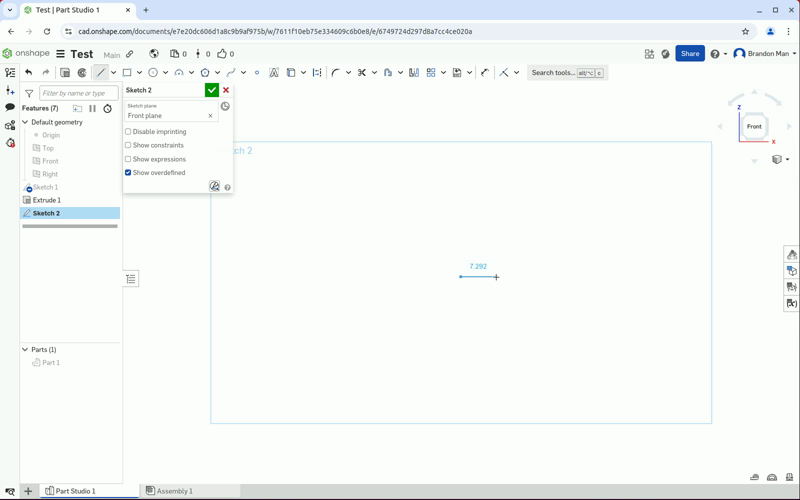
click(496, 276)
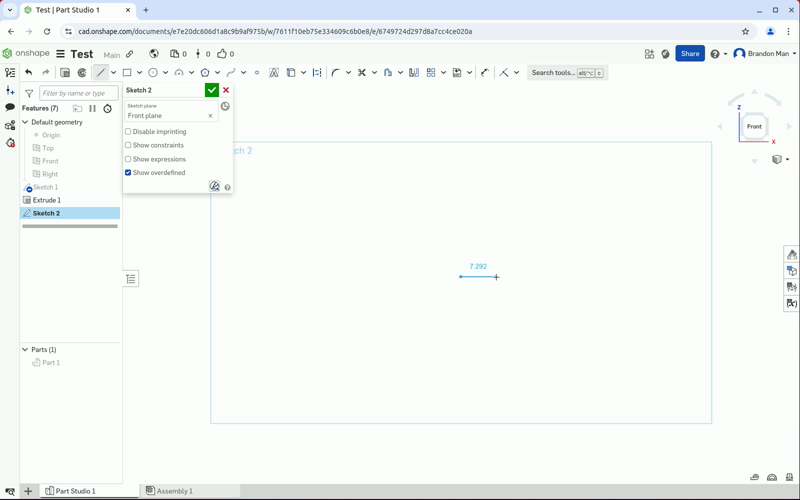
key_up(shift)
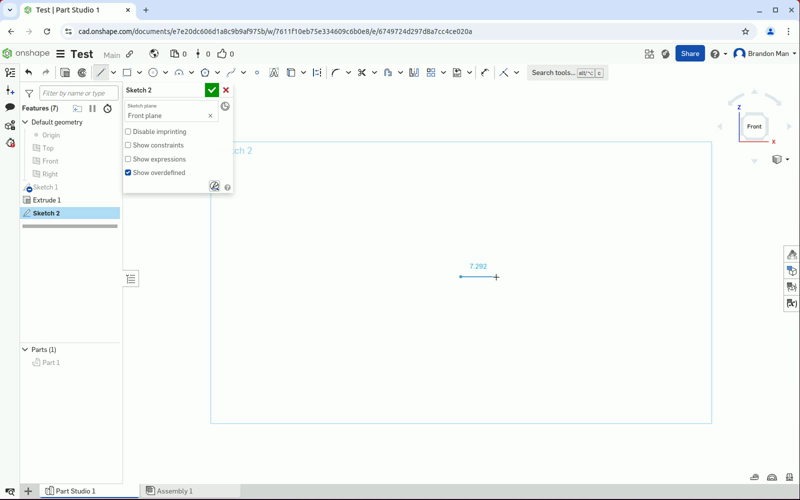
key_down(shift)
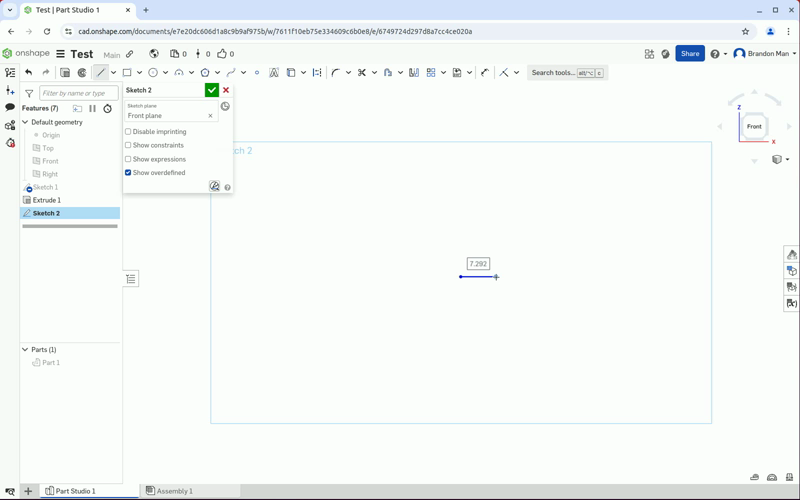
mouse_move(526, 276)
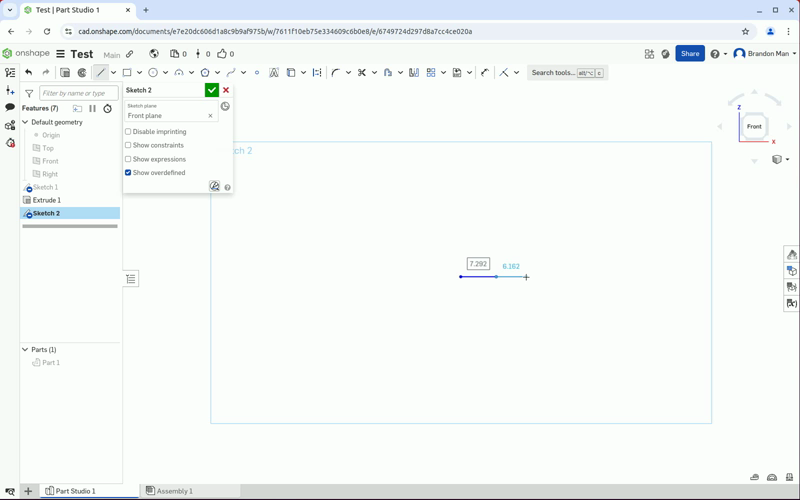
mouse_move(501, 288)
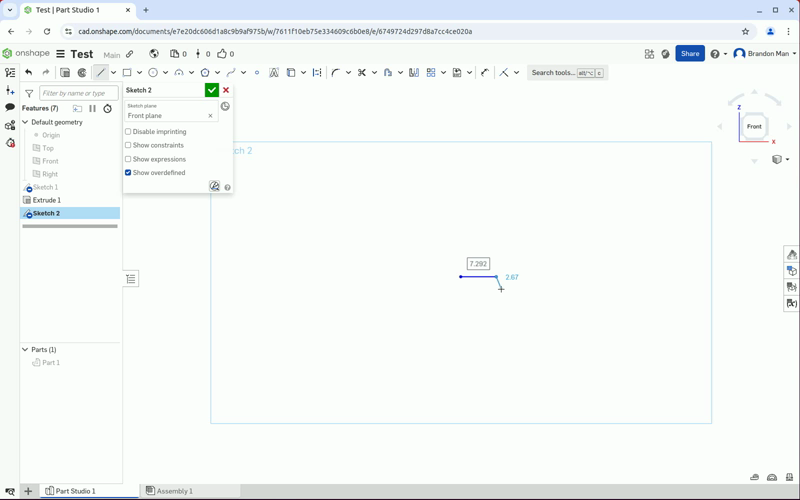
click(501, 288)
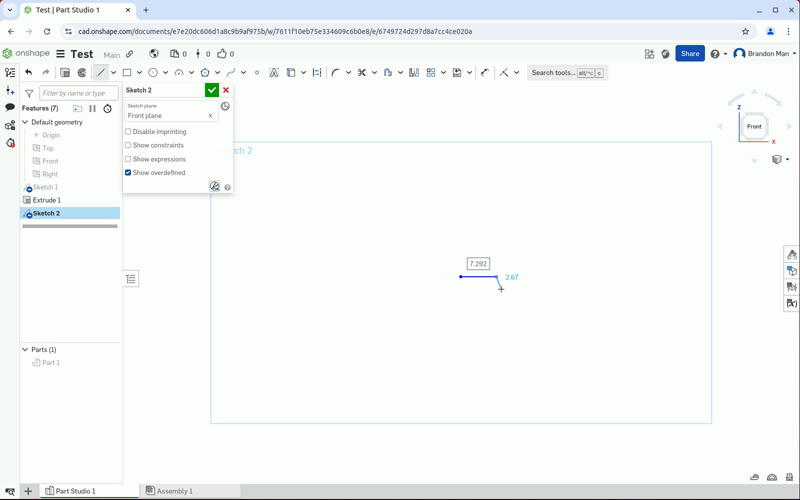
key_up(shift)
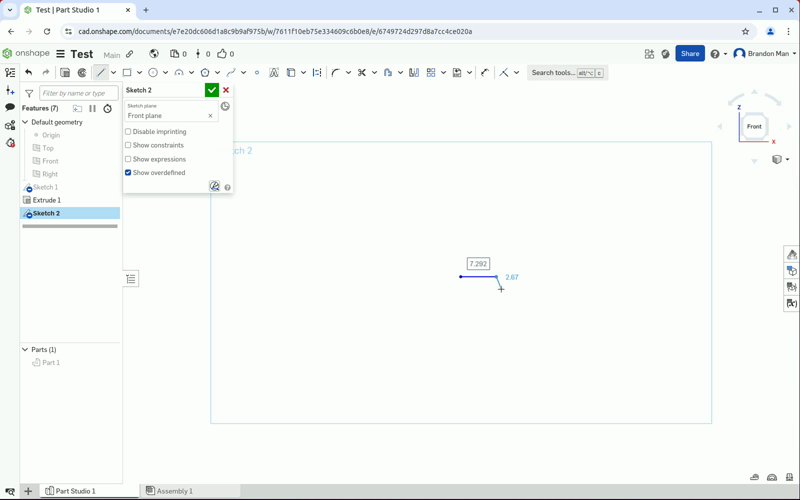
key_down(shift)
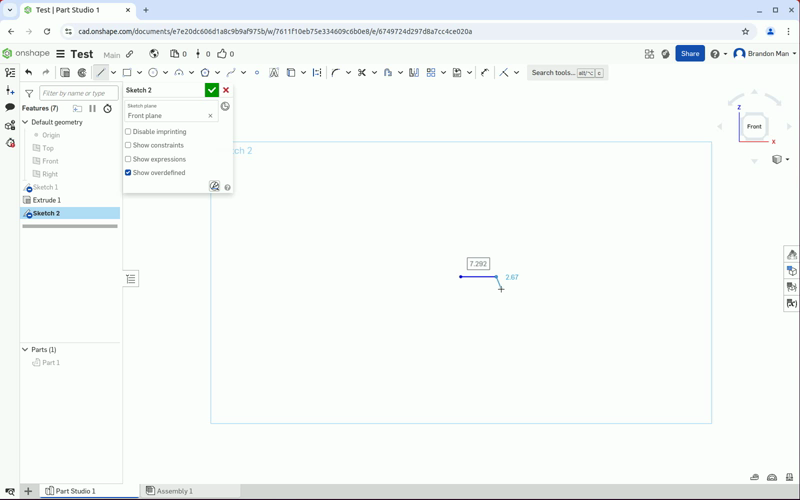
mouse_move(531, 288)
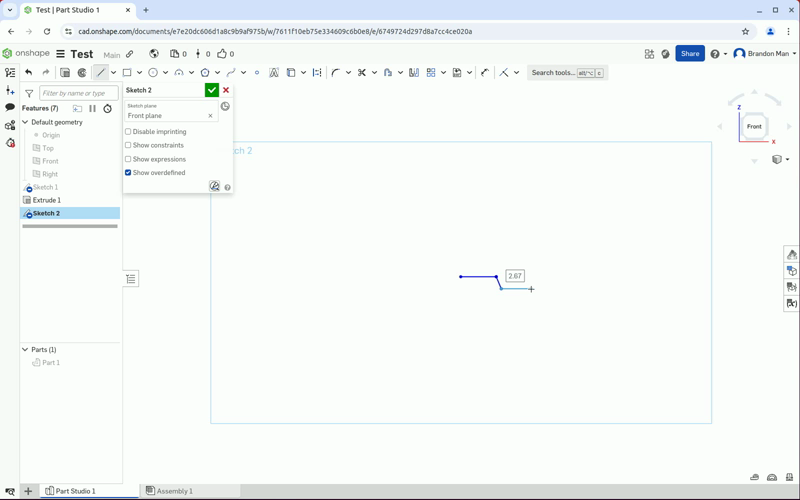
mouse_move(501, 300)
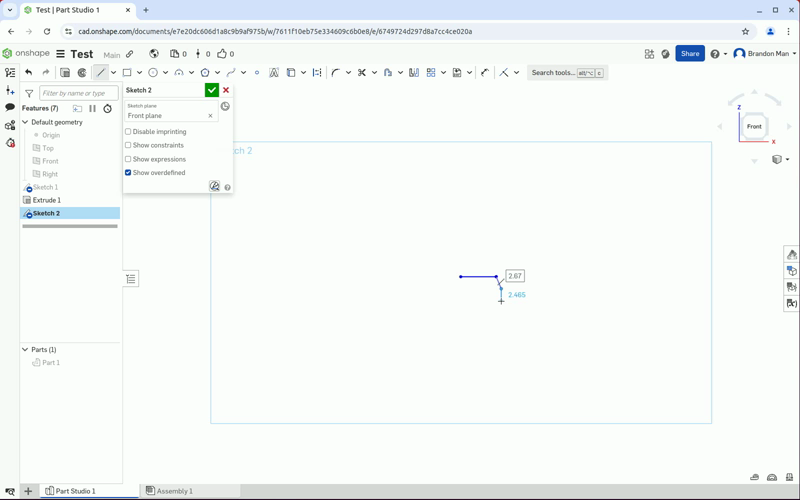
click(501, 300)
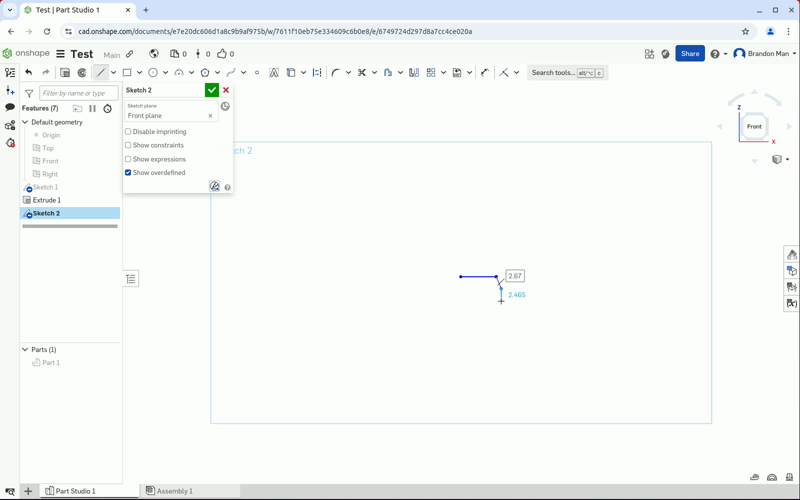
key_up(shift)
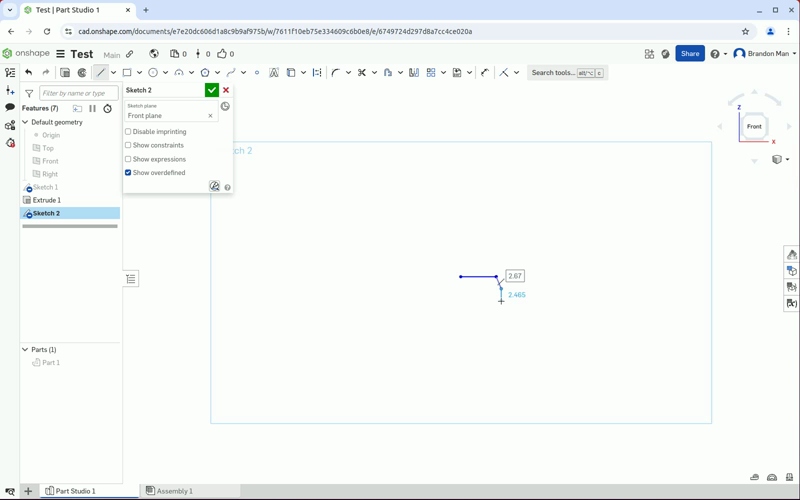
key_down(shift)
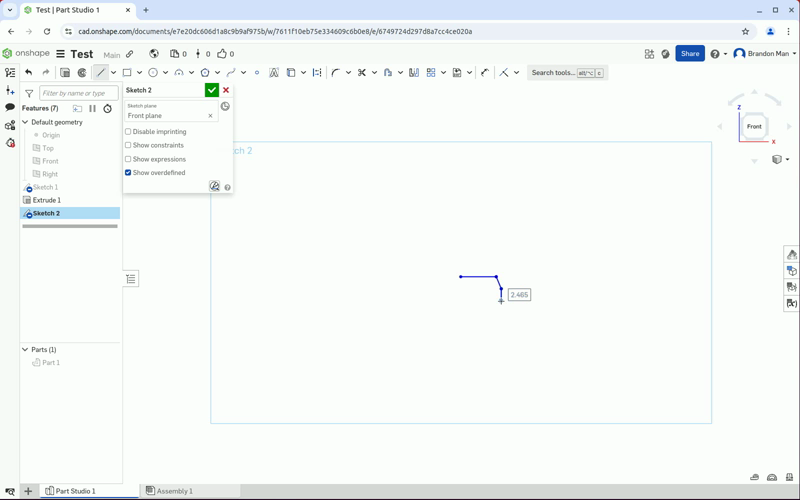
mouse_move(531, 300)
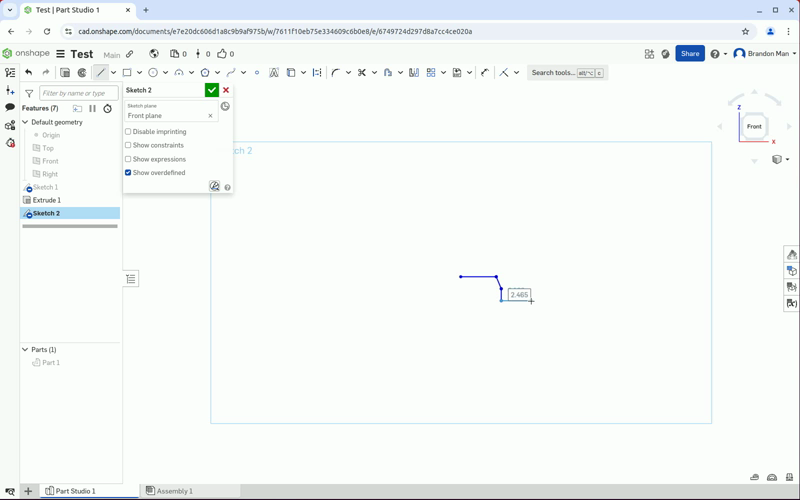
mouse_move(555, 300)
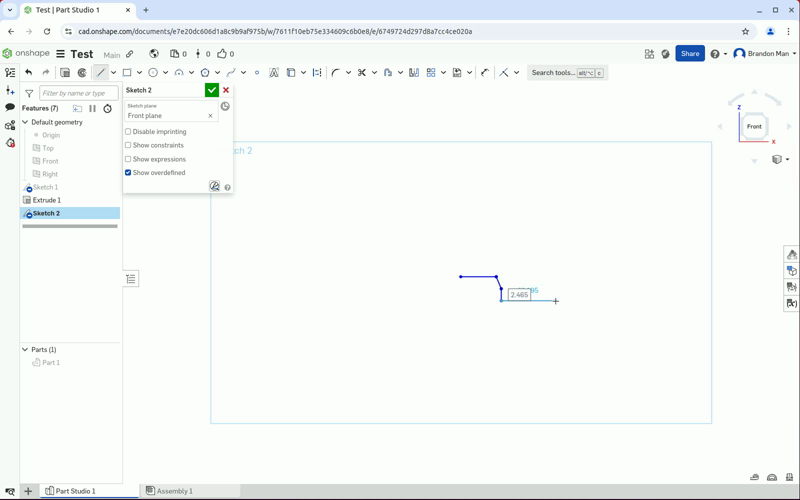
click(555, 300)
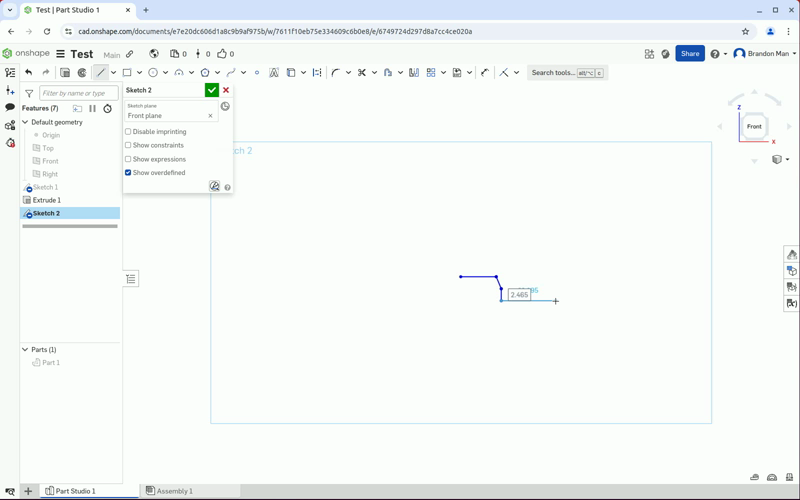
key_up(shift)
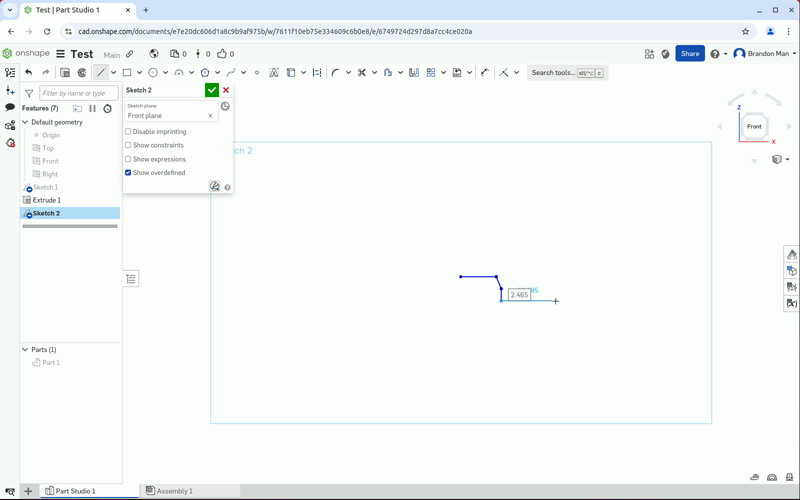
key_down(shift)
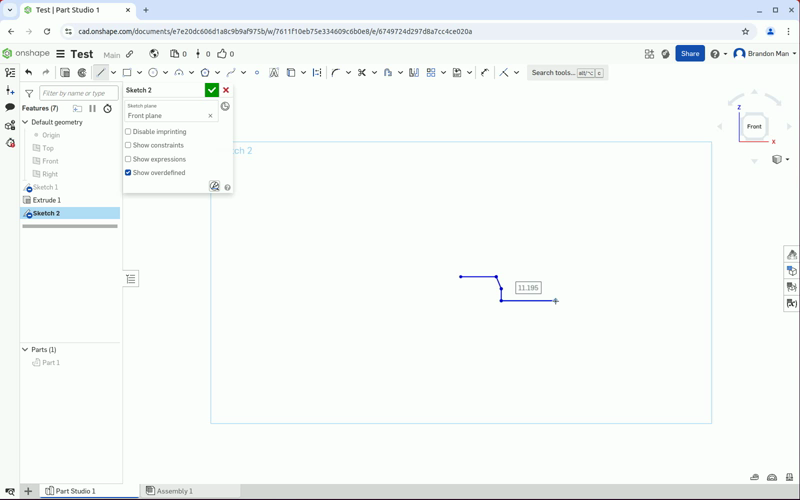
mouse_move(585, 300)
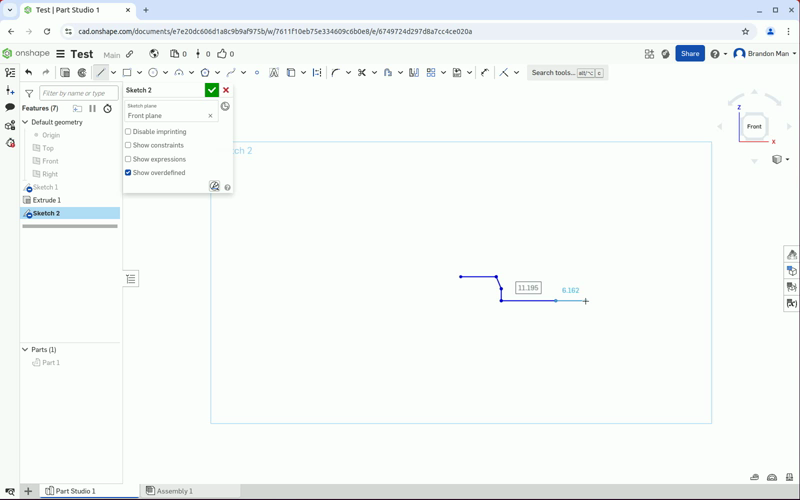
mouse_move(573, 282)
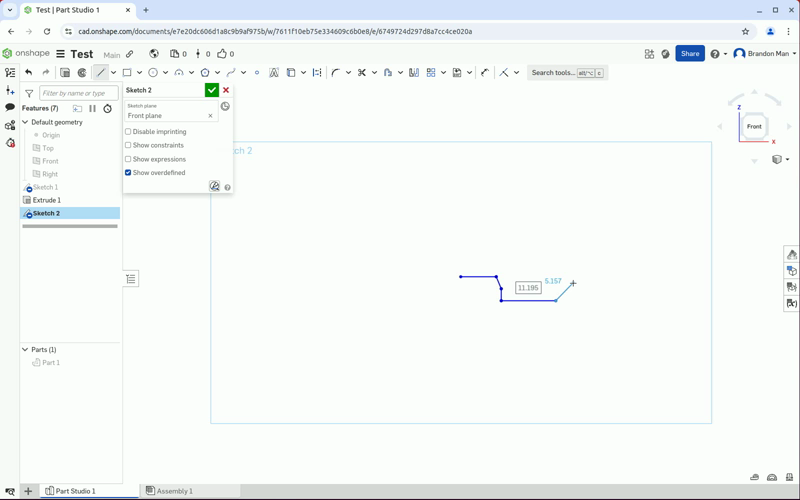
click(573, 282)
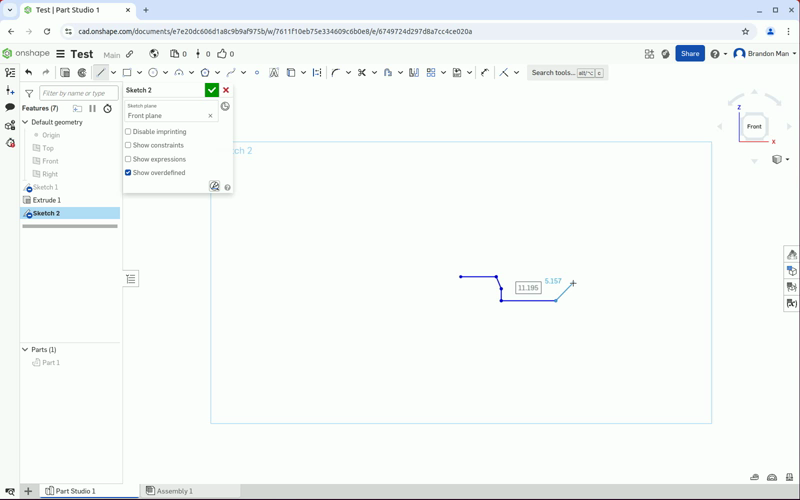
key_up(shift)
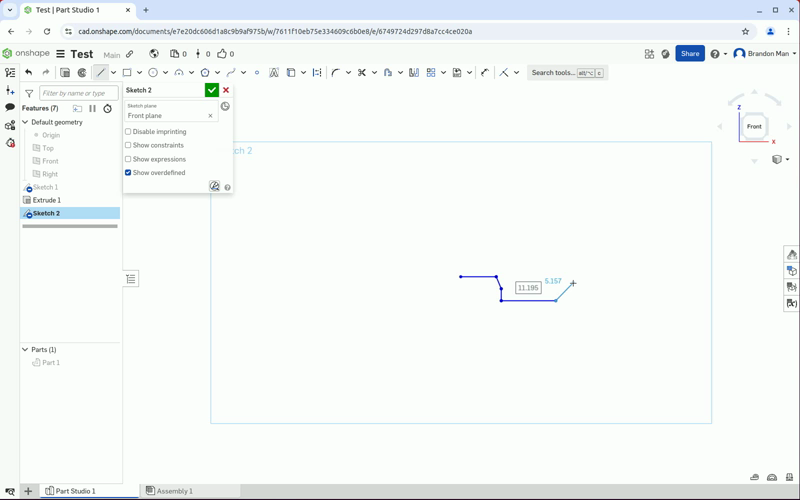
key_down(shift)
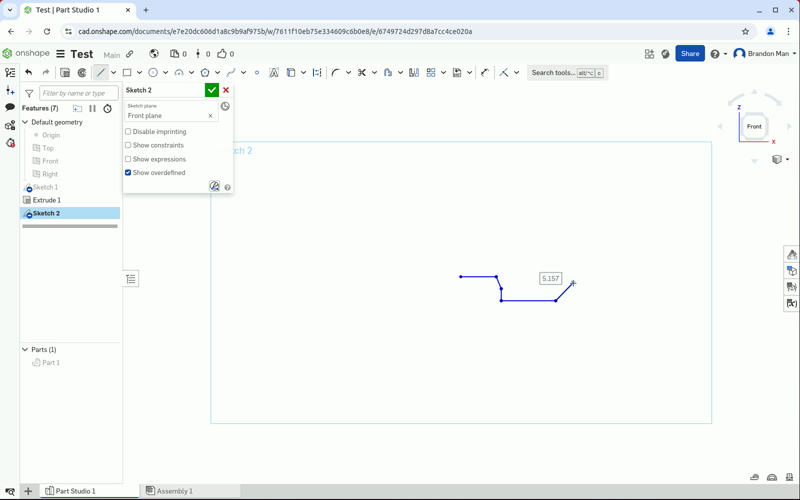
mouse_move(589, 282)
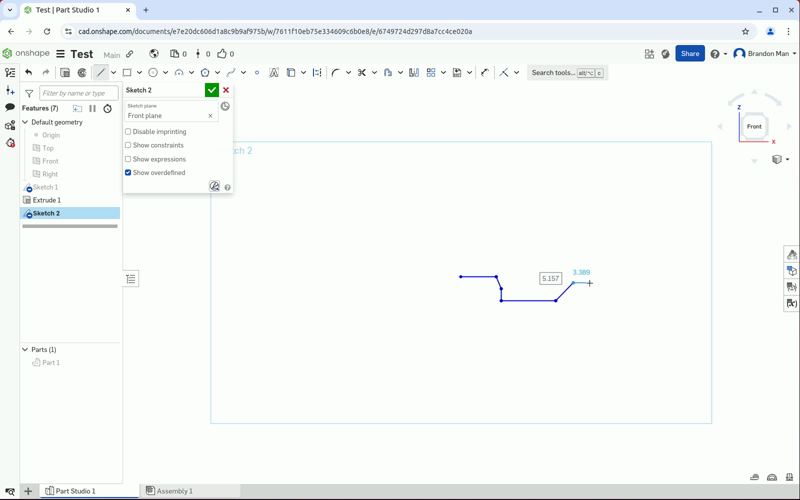
mouse_move(573, 265)
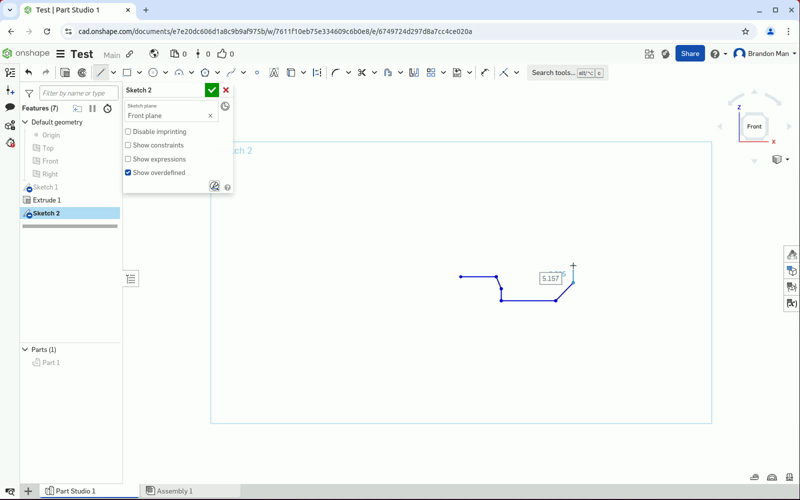
click(573, 265)
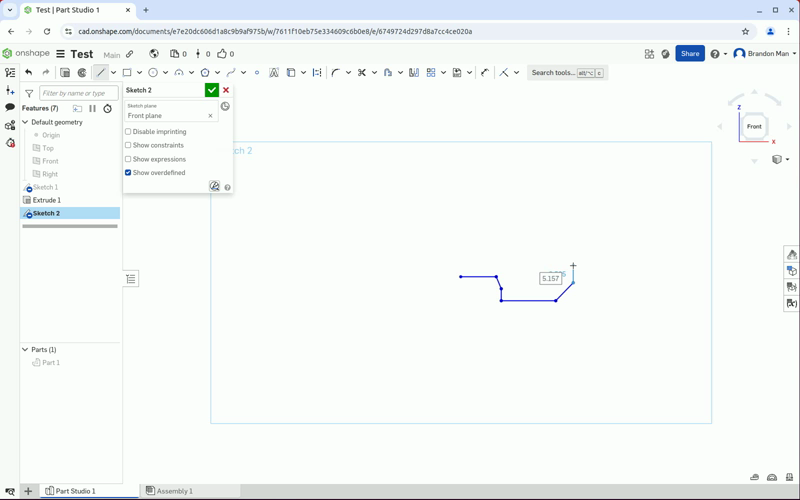
key_up(shift)
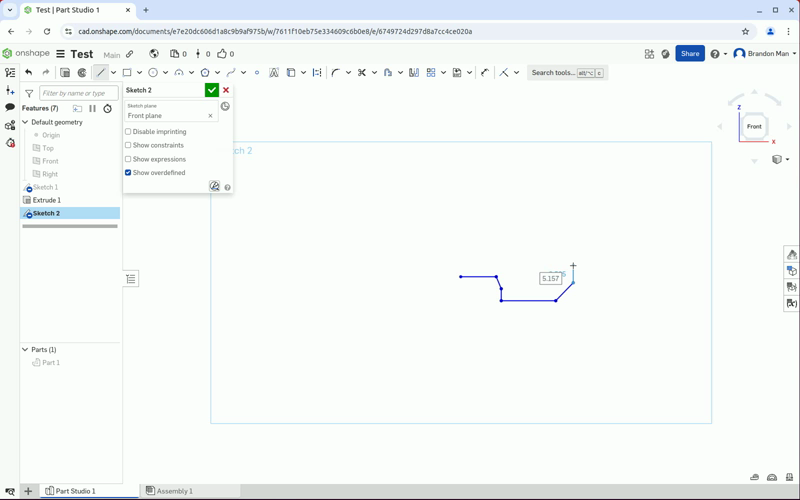
key_down(shift)
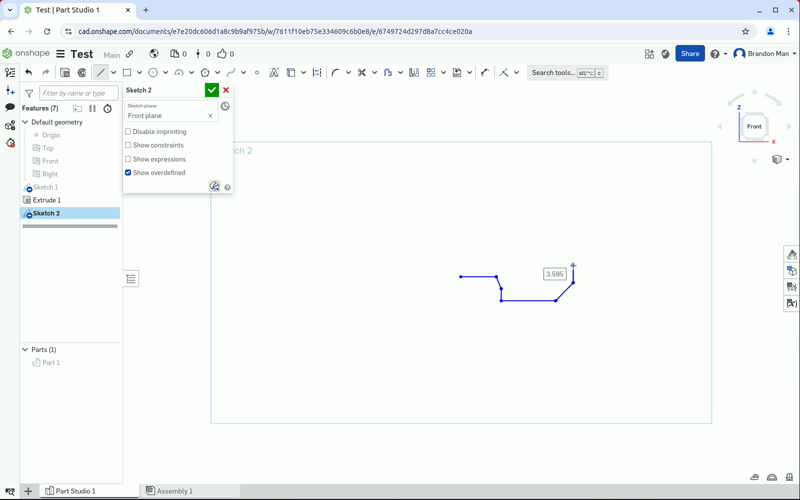
mouse_move(589, 265)
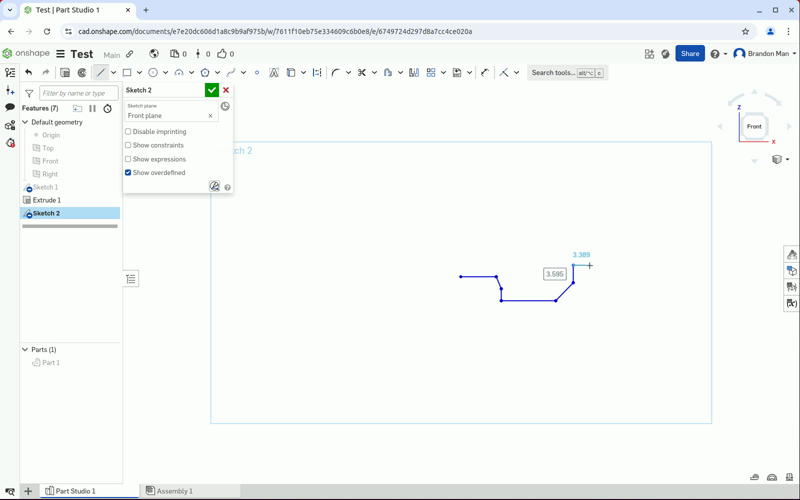
mouse_move(564, 265)
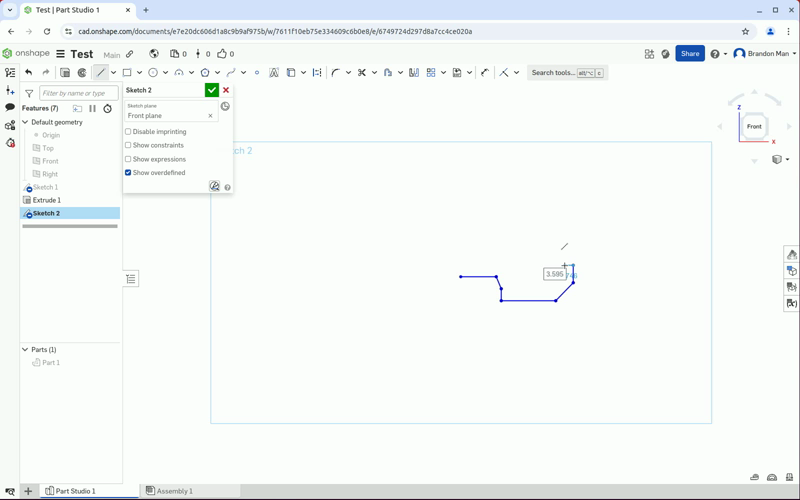
click(564, 265)
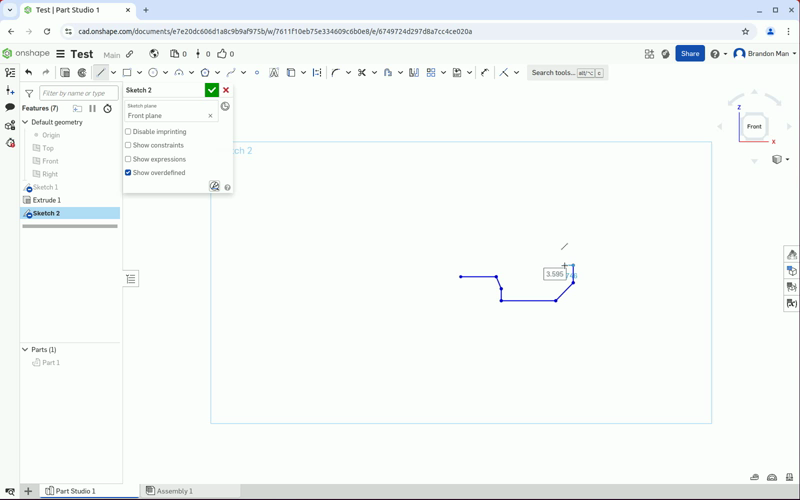
key_up(shift)
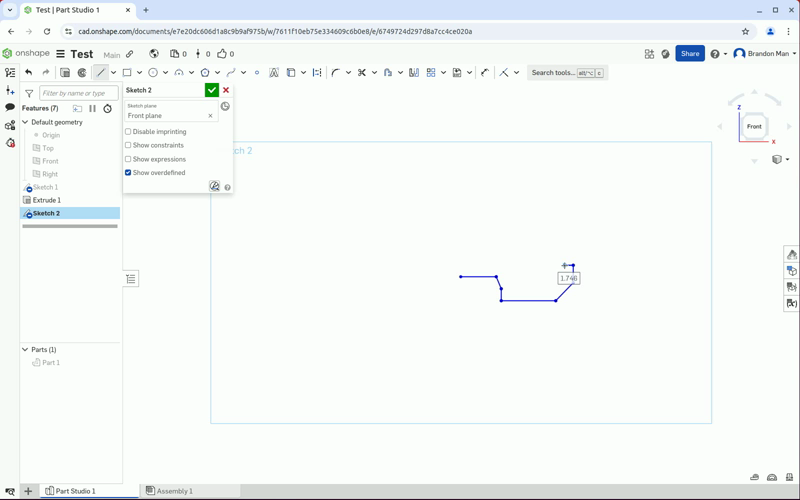
key_down(shift)
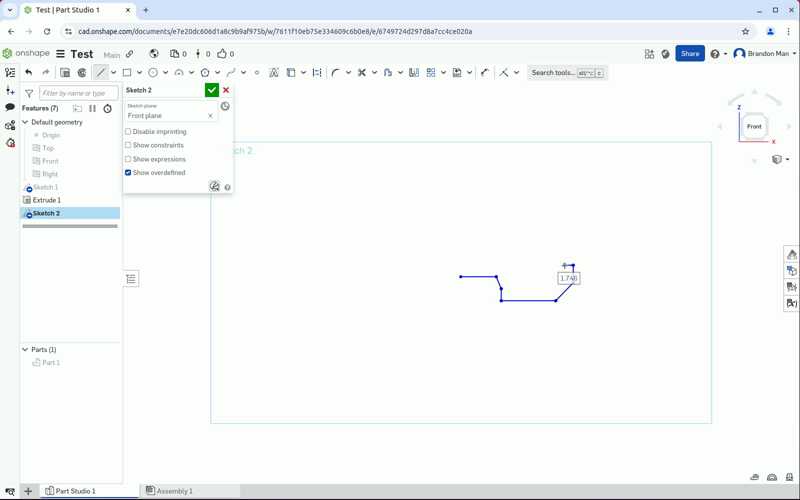
mouse_move(589, 265)
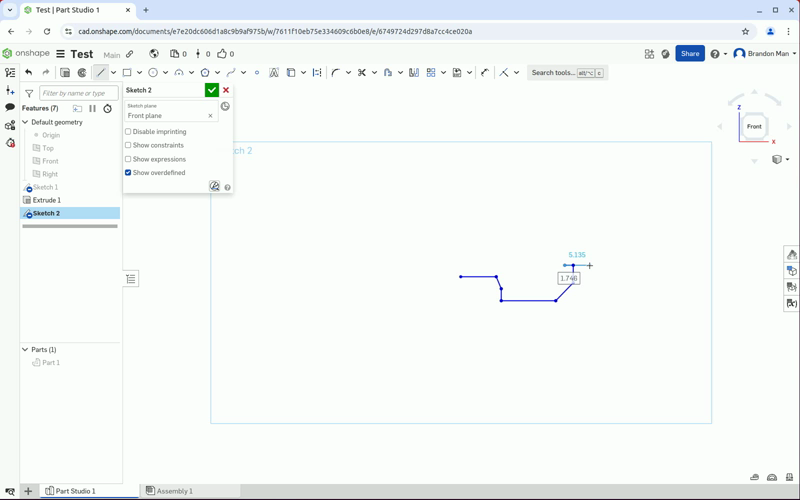
mouse_move(564, 271)
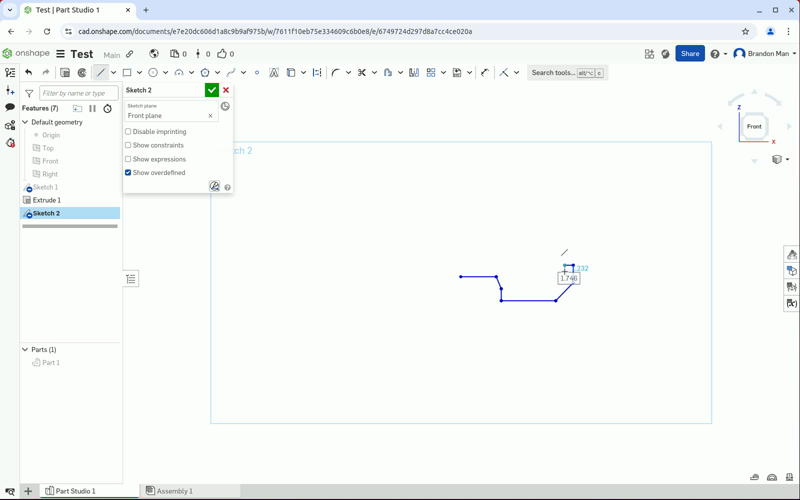
scroll(6)
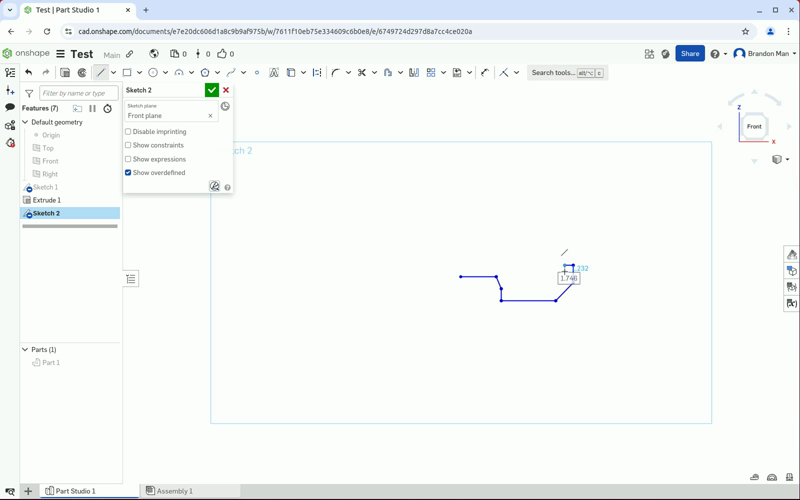
scroll(6)
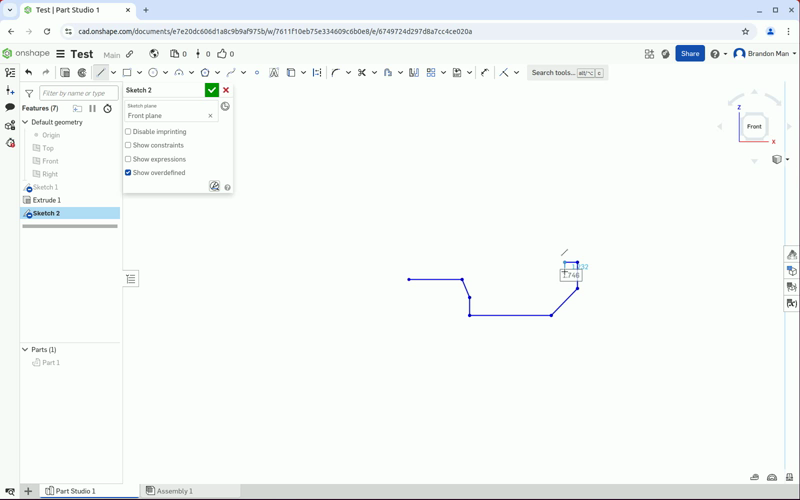
scroll(6)
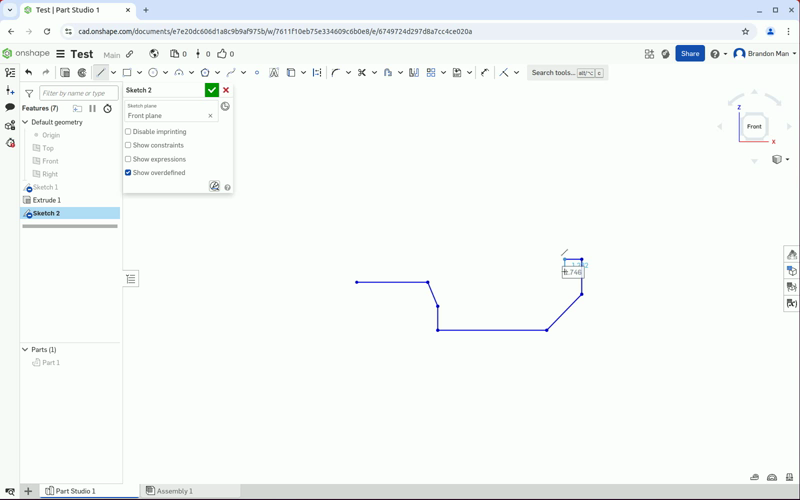
scroll(6)
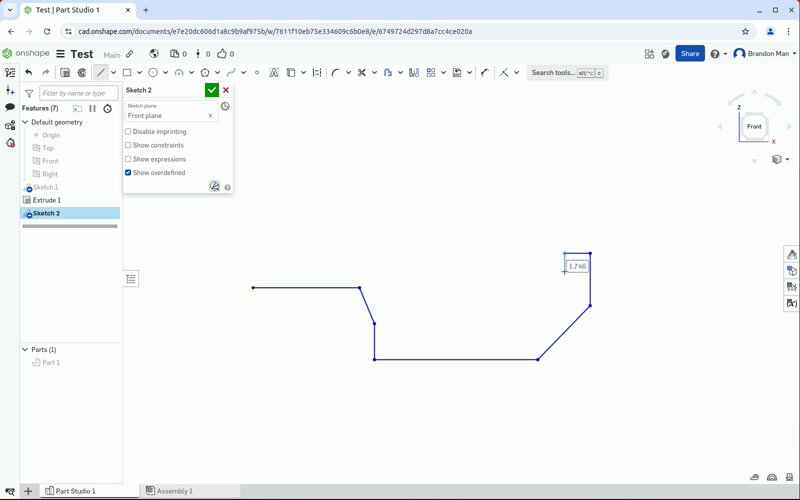
scroll(6)
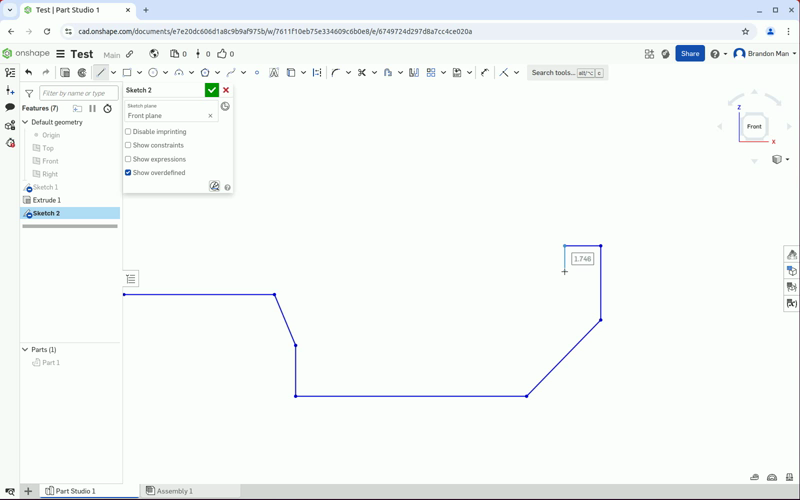
scroll(6)
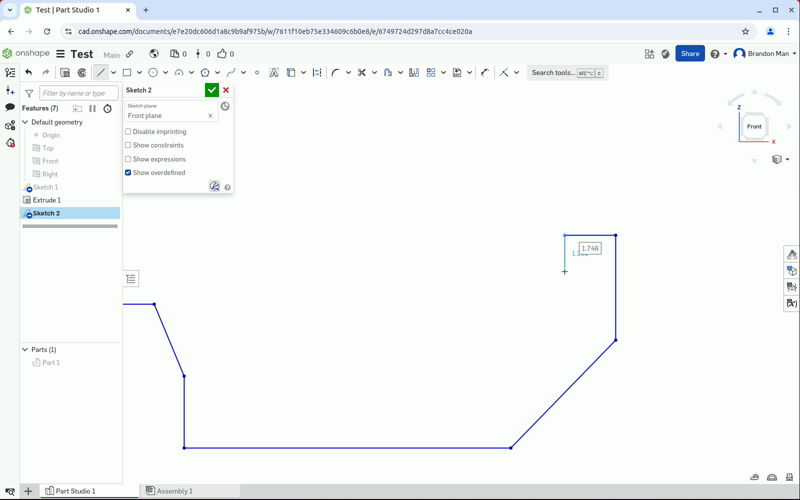
scroll(6)
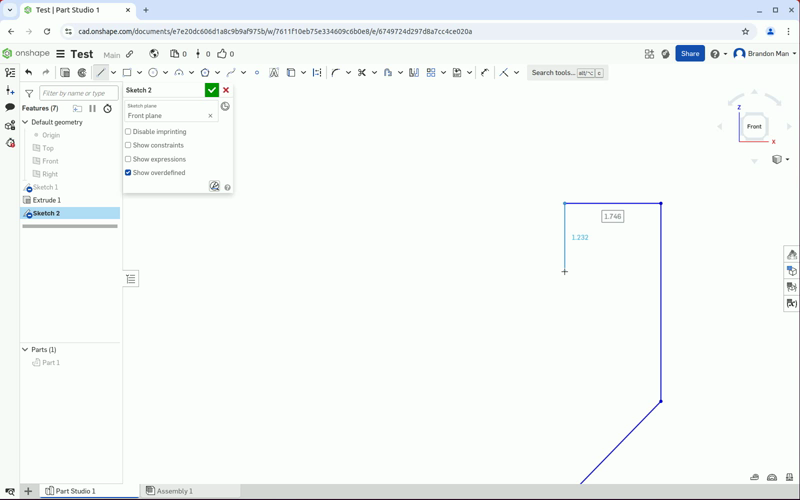
click(564, 271)
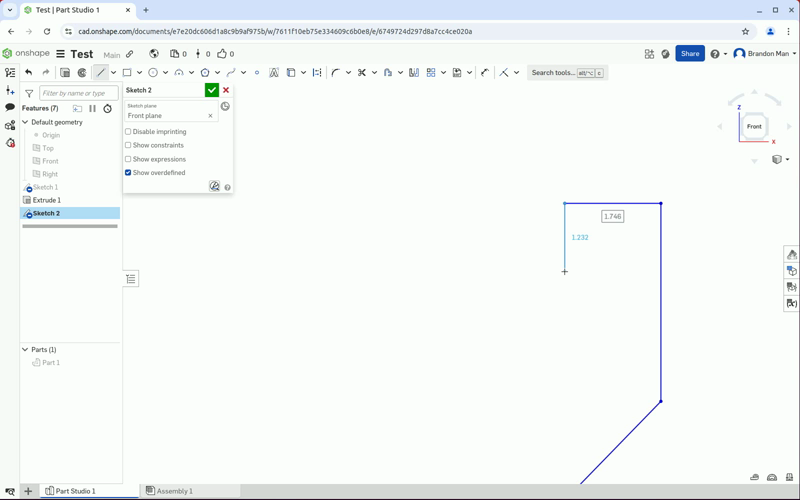
scroll(-6)
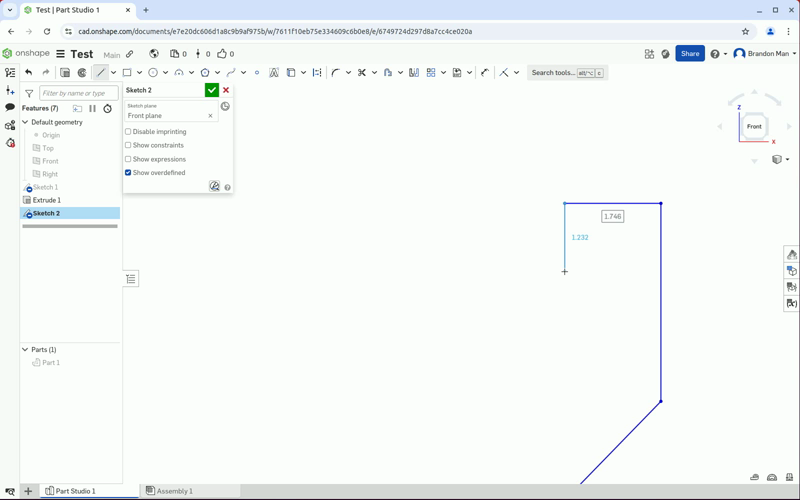
scroll(-6)
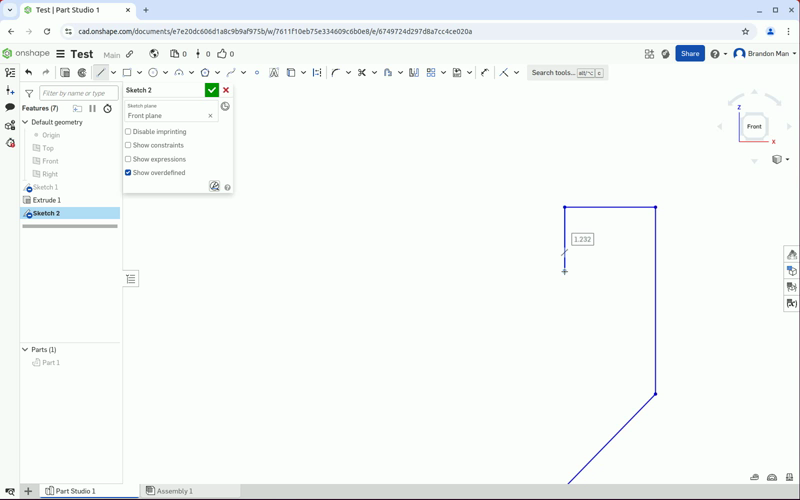
scroll(-6)
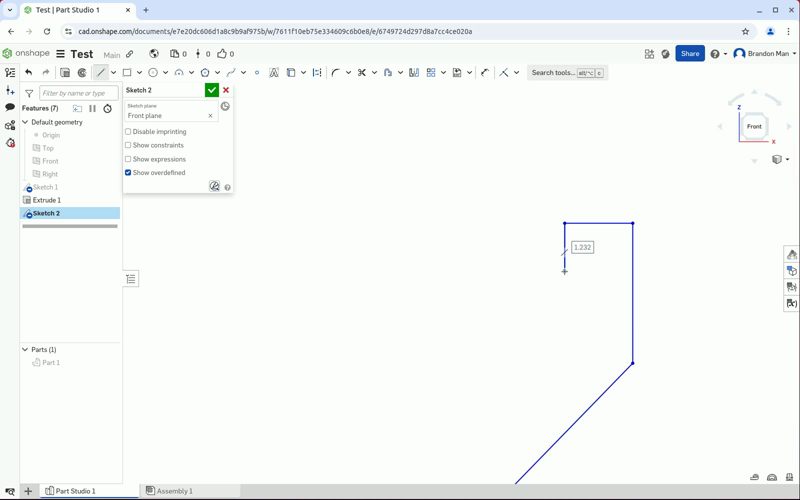
scroll(-6)
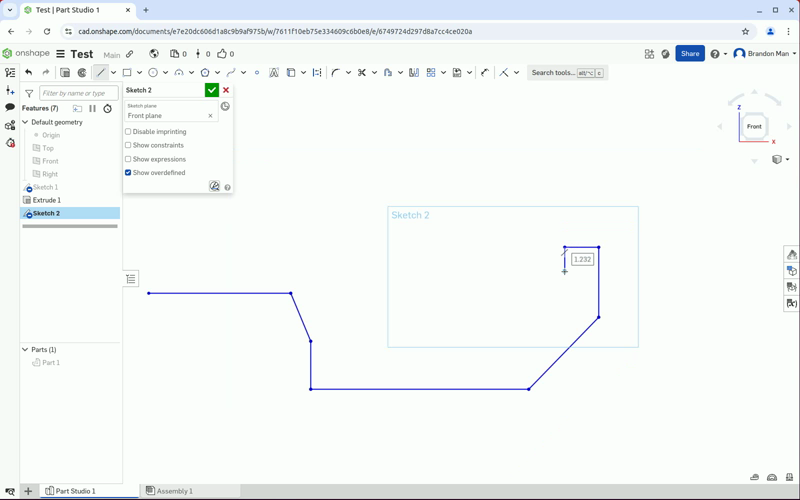
scroll(-6)
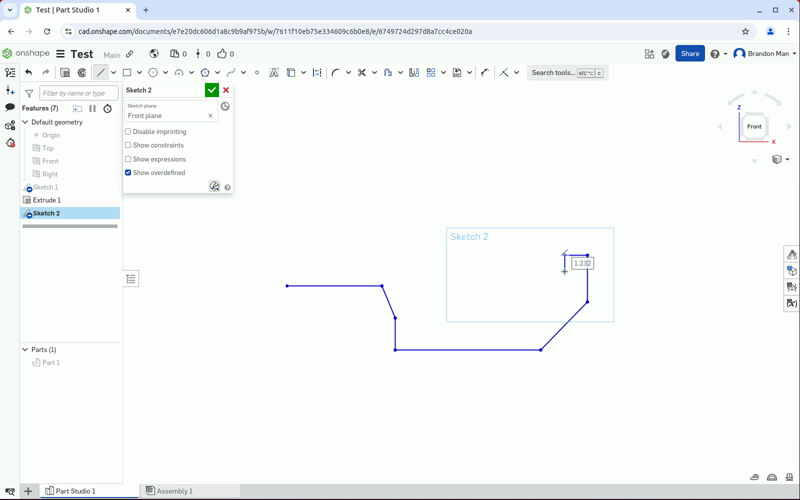
scroll(-6)
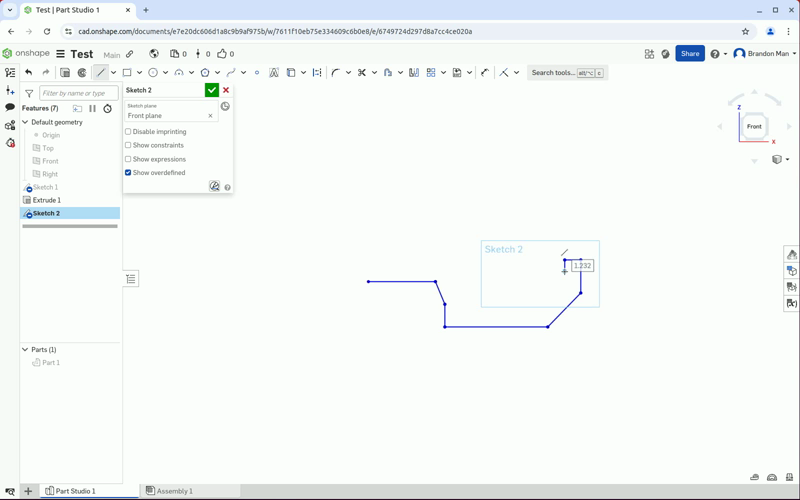
scroll(-6)
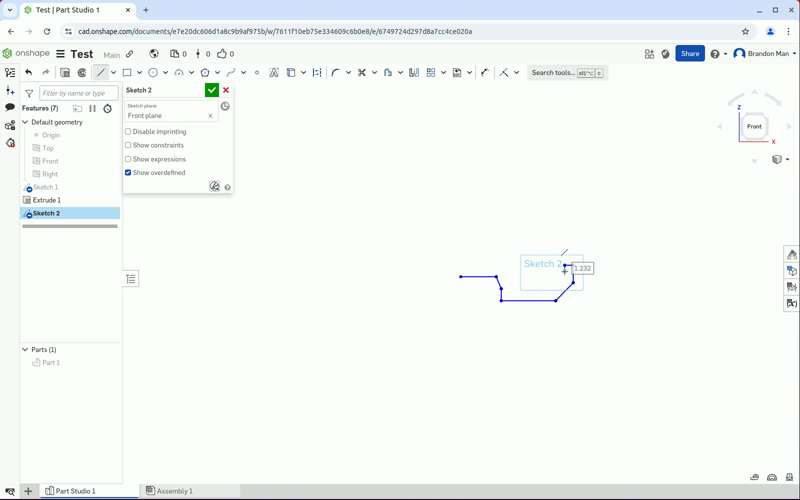
key_up(shift)
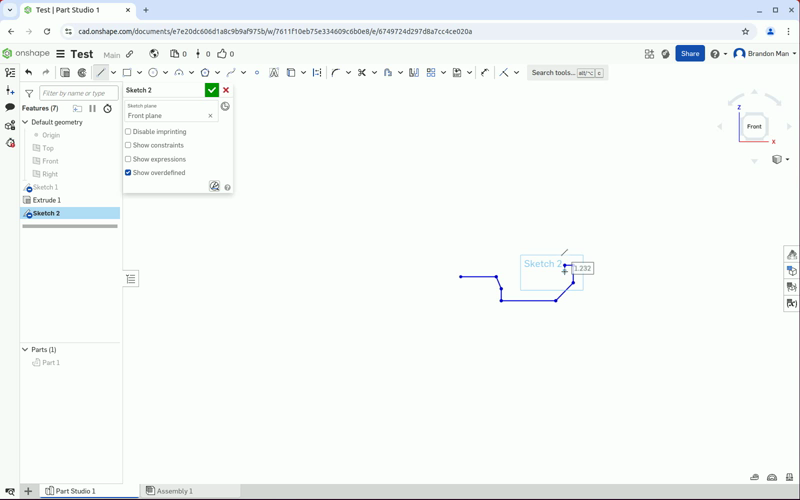
key_down(shift)
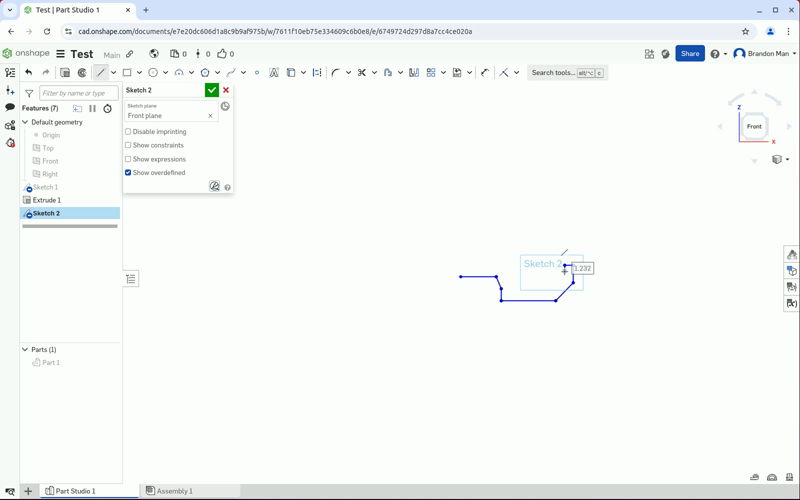
mouse_move(460, 271)
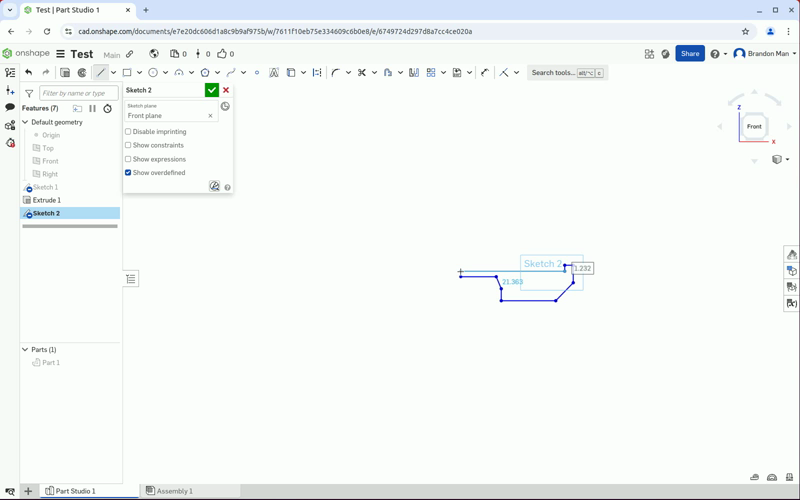
click(460, 271)
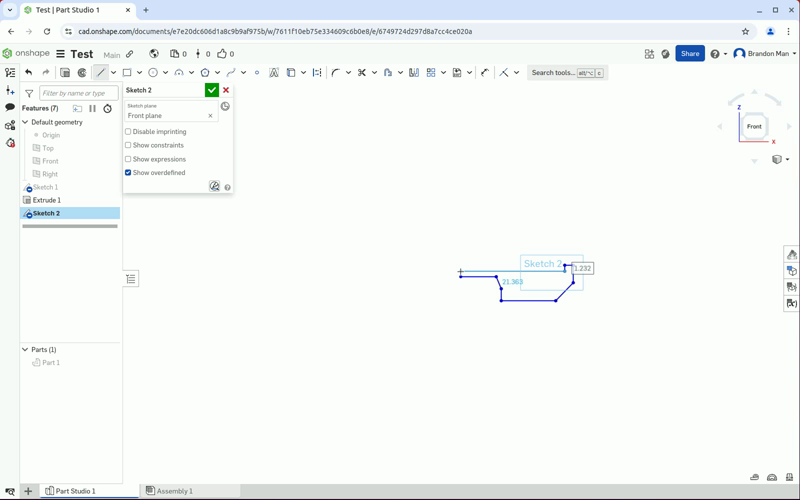
key_up(shift)
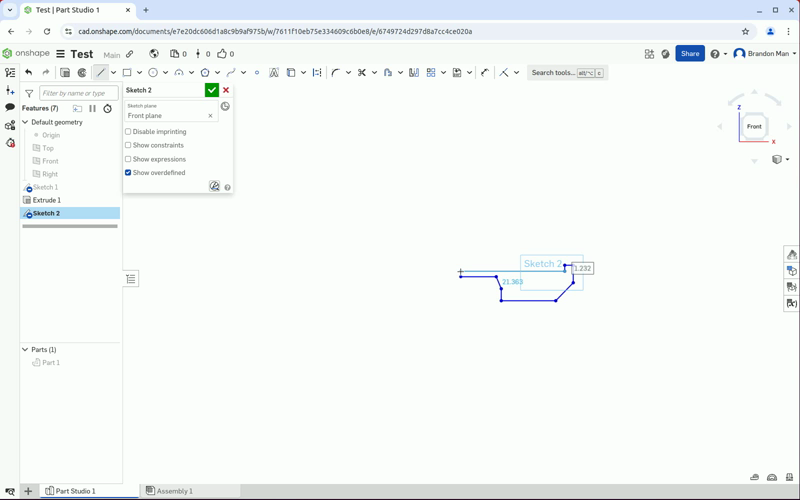
mouse_move(490, 271)
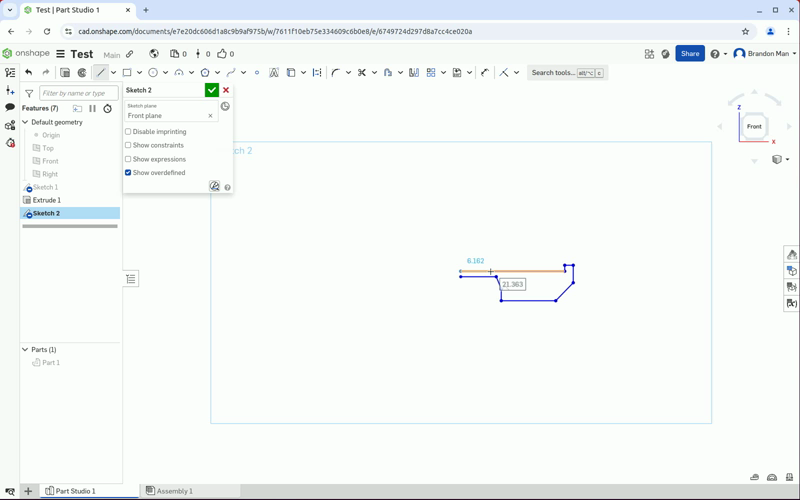
key_down(shift)
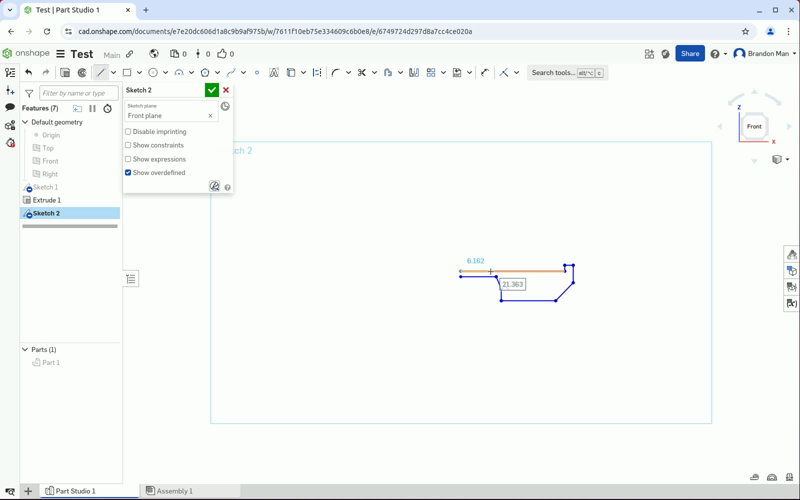
mouse_move(460, 276)
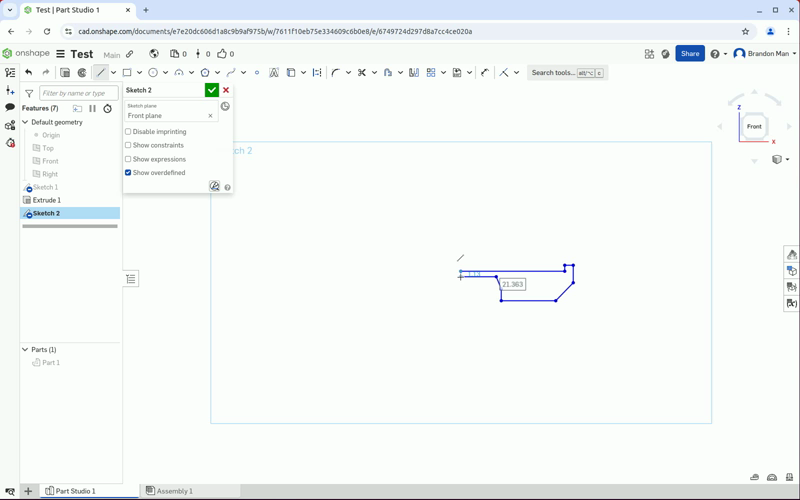
scroll(6)
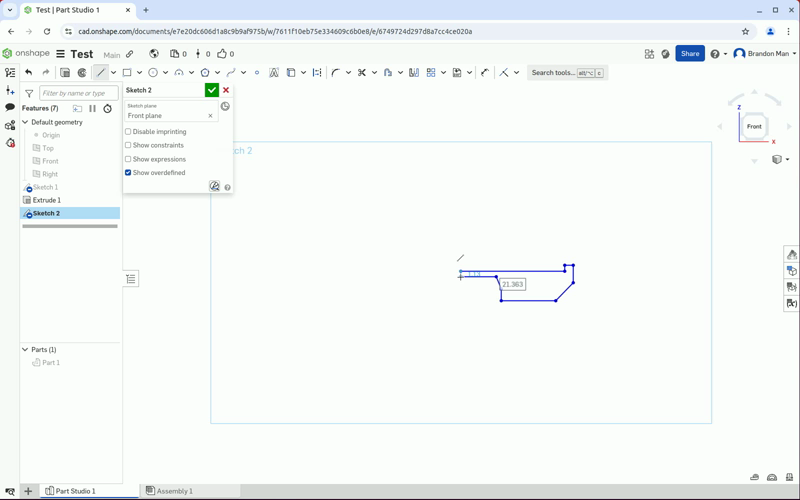
scroll(6)
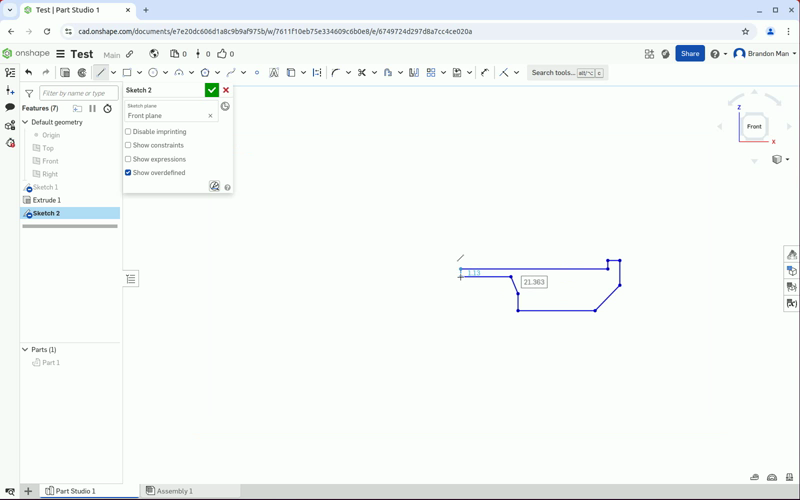
scroll(6)
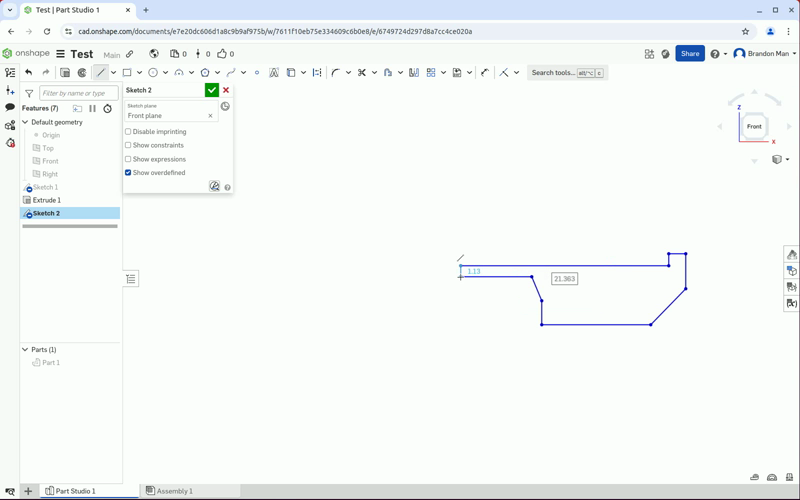
scroll(6)
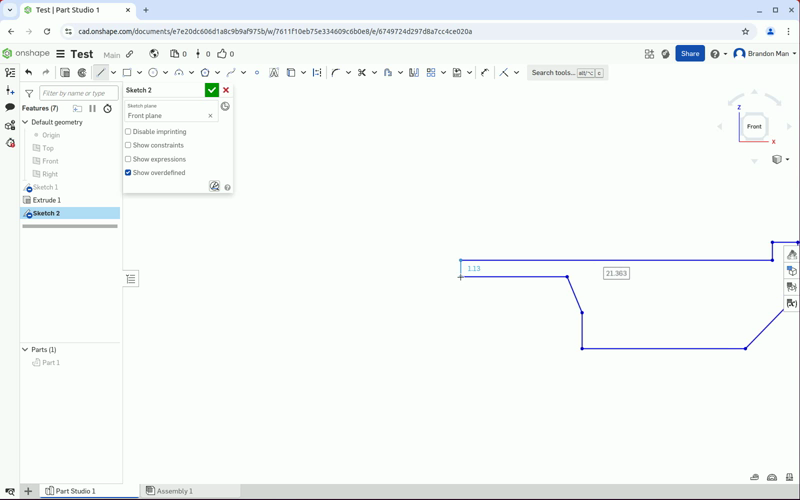
scroll(6)
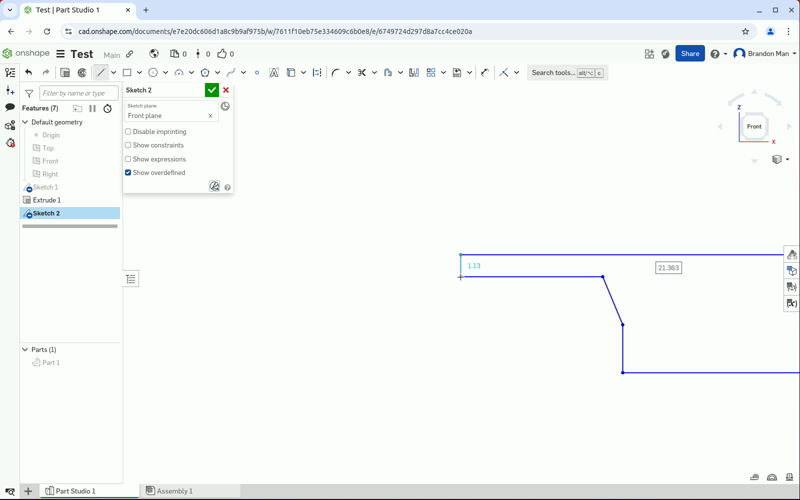
scroll(6)
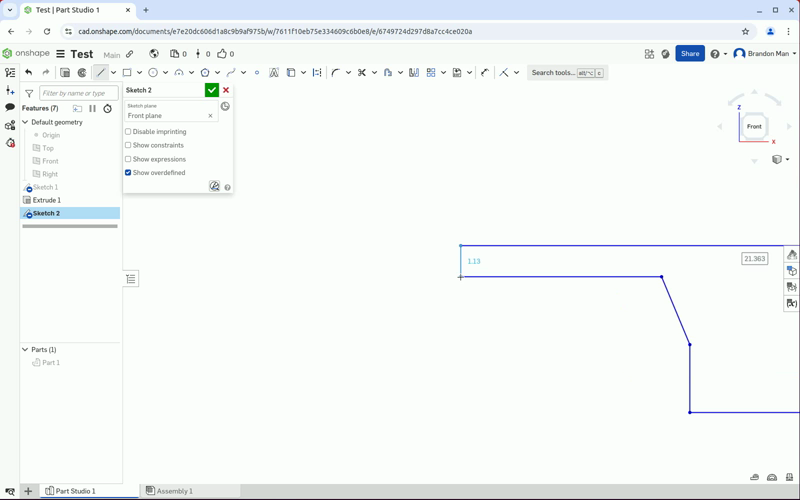
scroll(6)
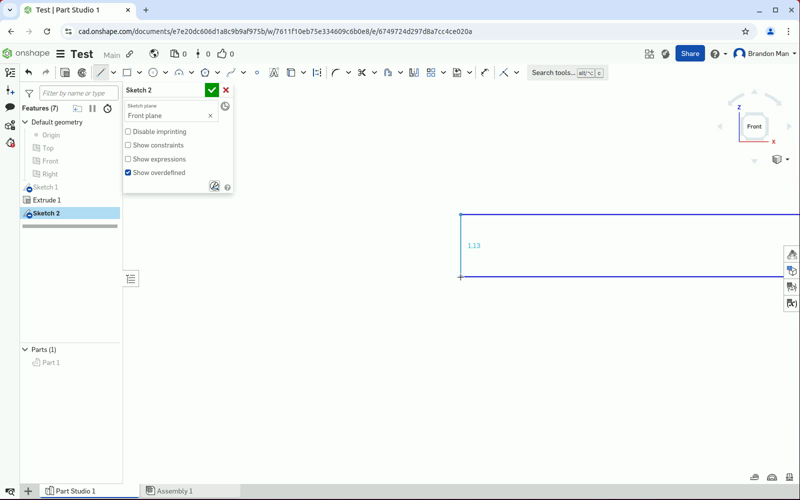
key_up(shift)
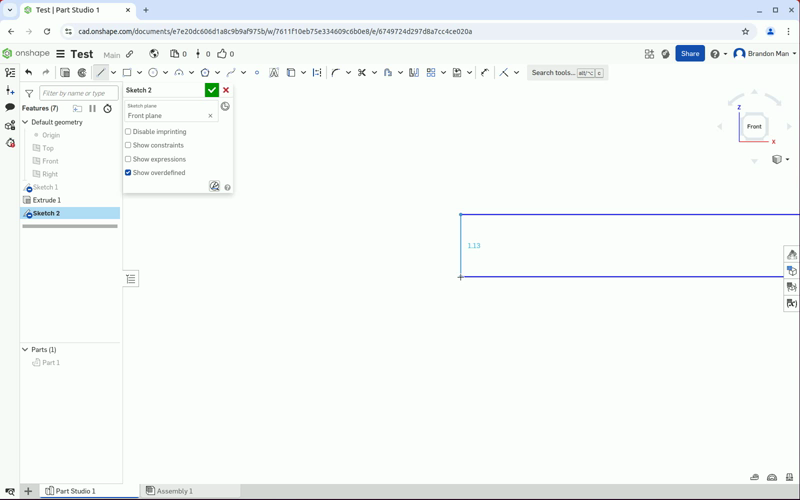
click(460, 276)
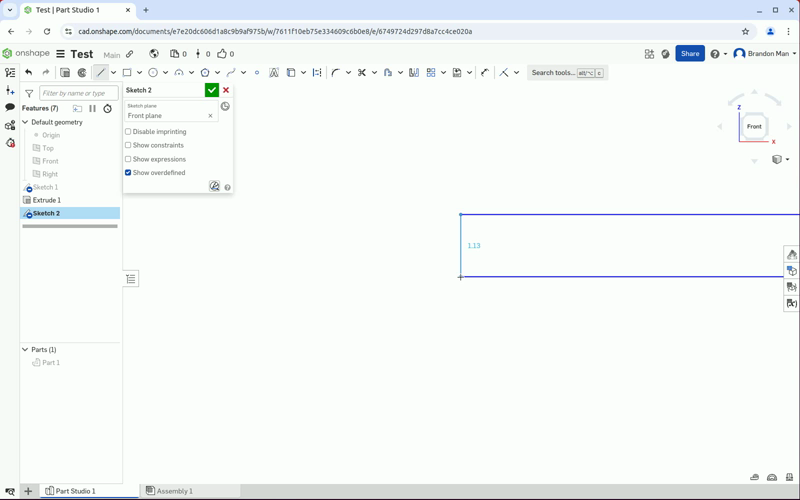
scroll(-6)
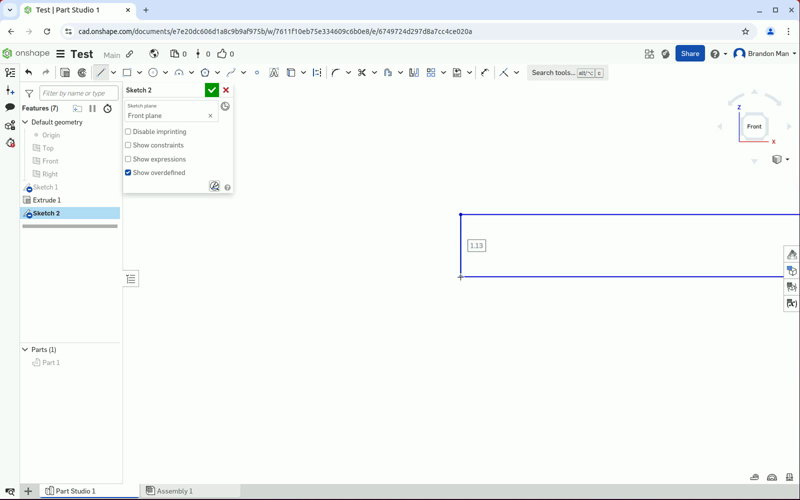
scroll(-6)
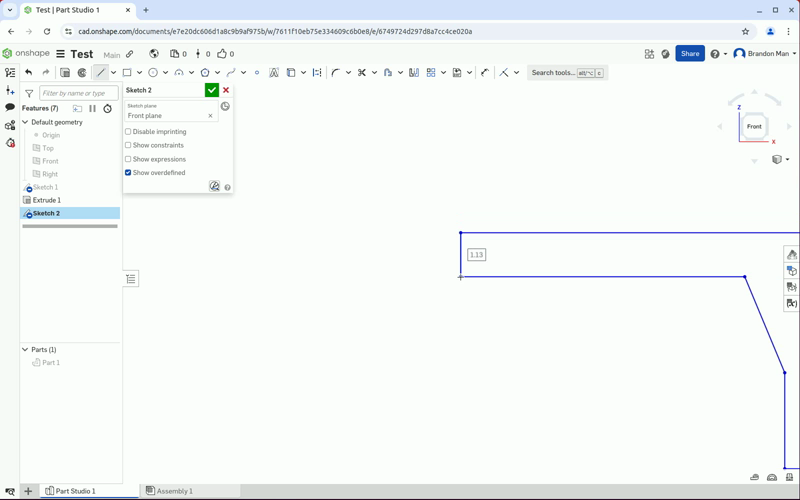
scroll(-6)
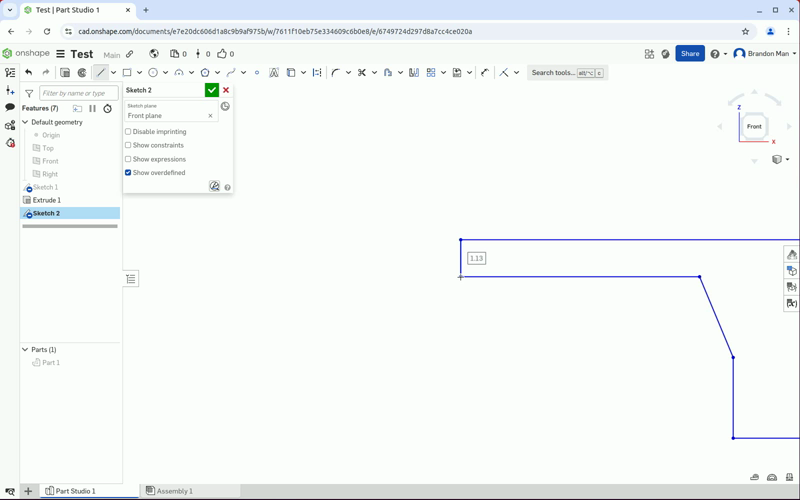
scroll(-6)
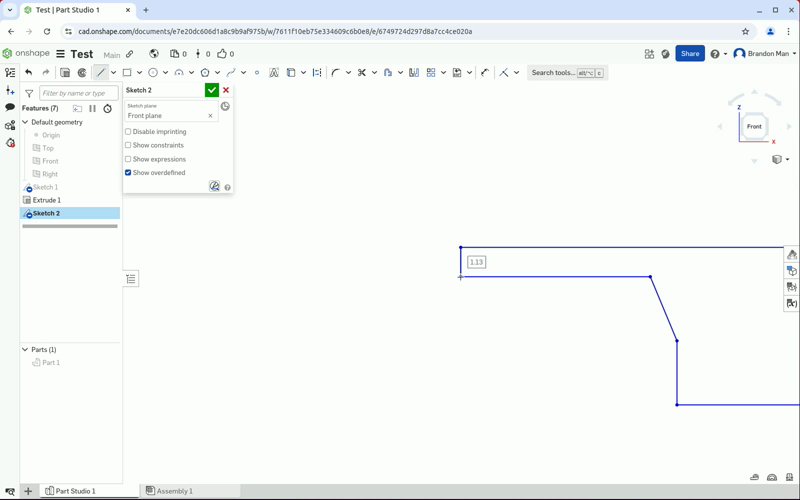
scroll(-6)
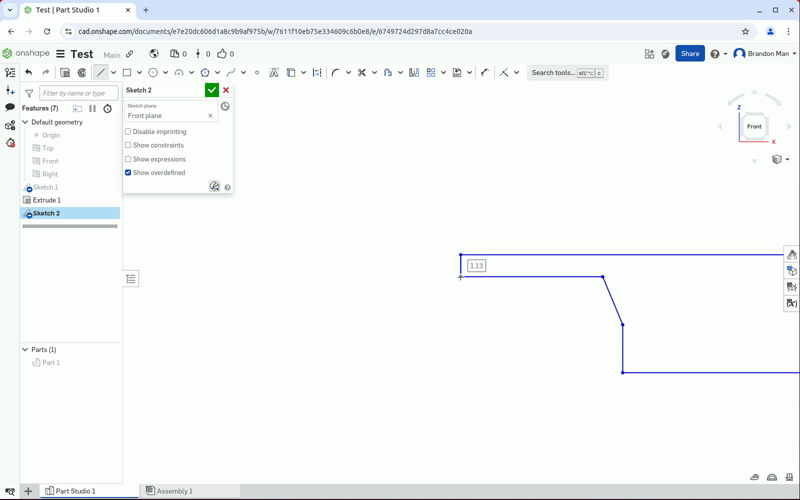
scroll(-6)
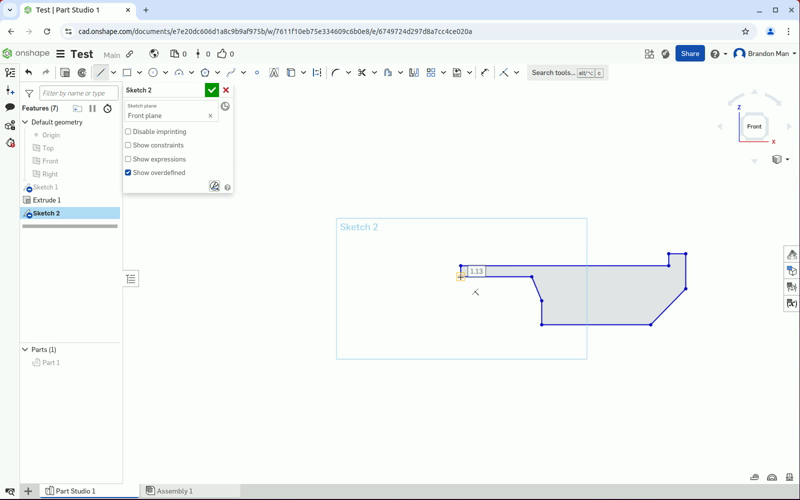
scroll(-6)
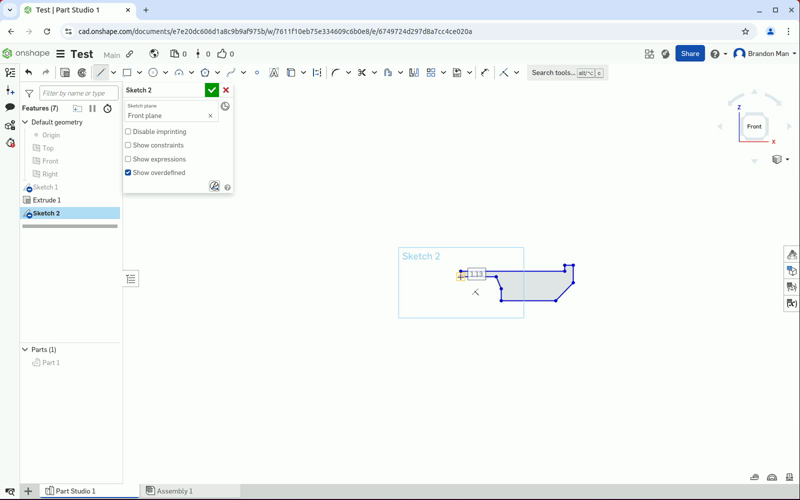
key(esc)
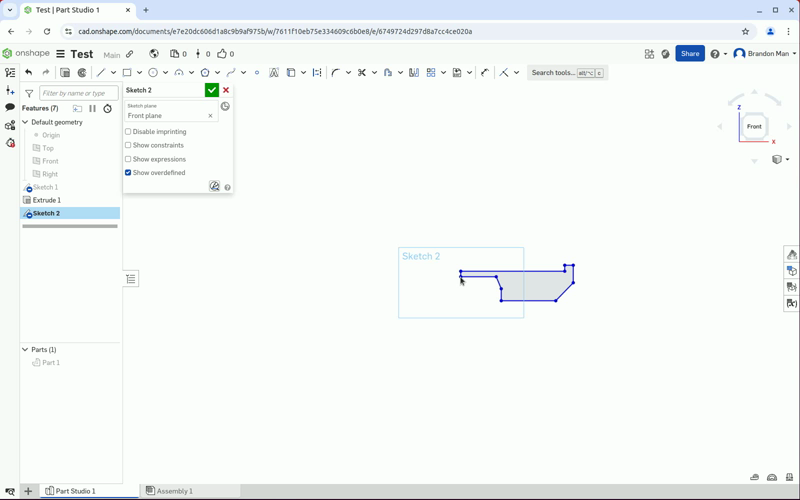
mouse_move(523, 297)
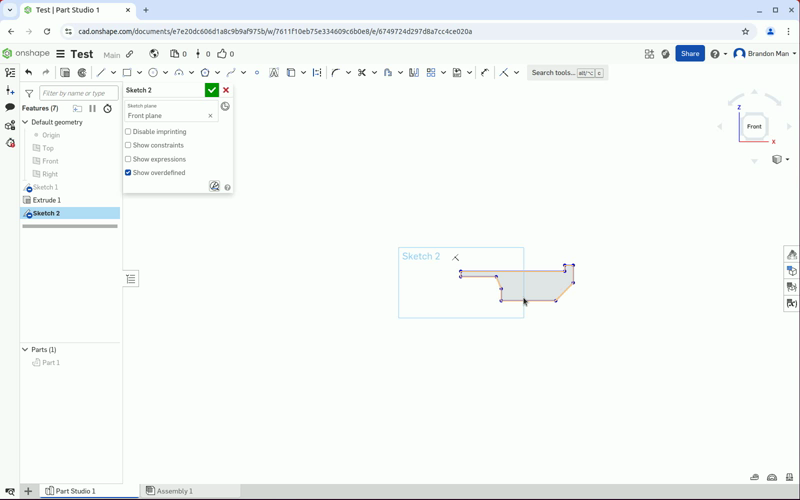
click(523, 297)
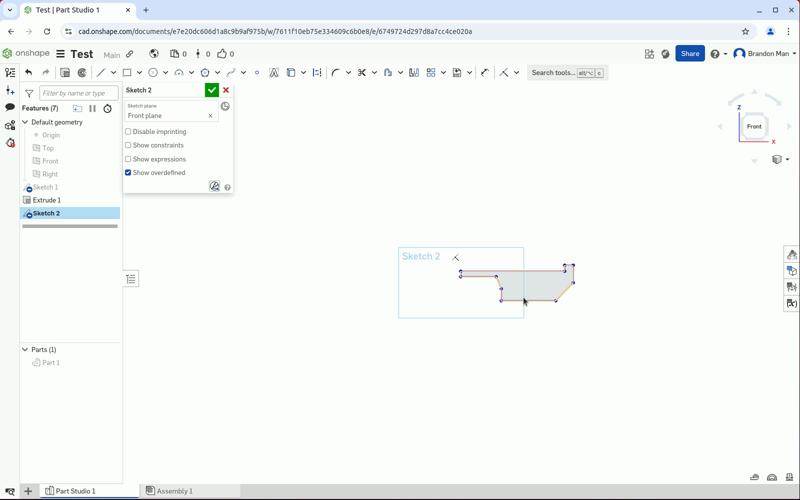
mouse_move(73, 352)
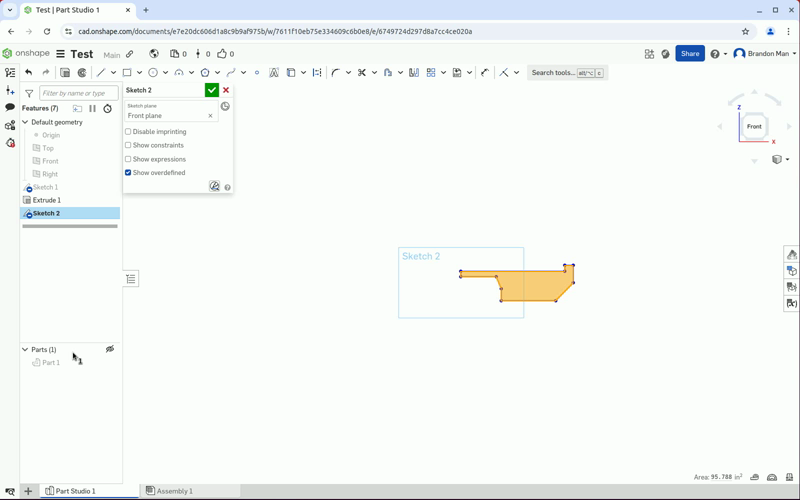
key(shift+y)
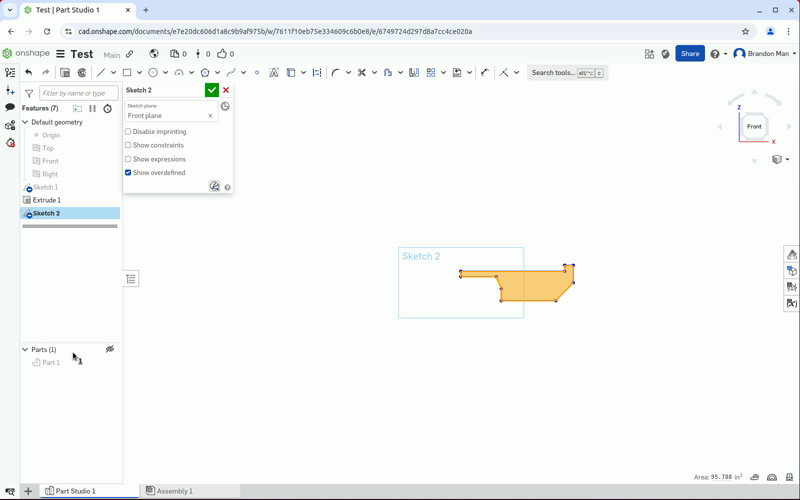
key(shift+e)
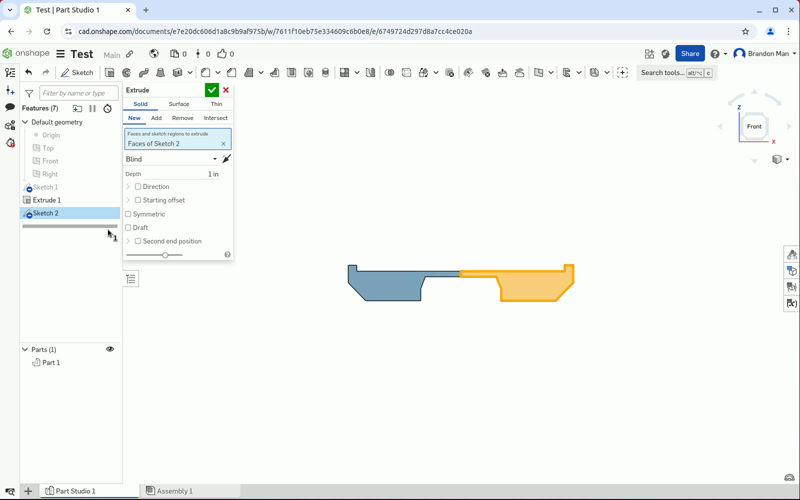
mouse_move(143, 106)
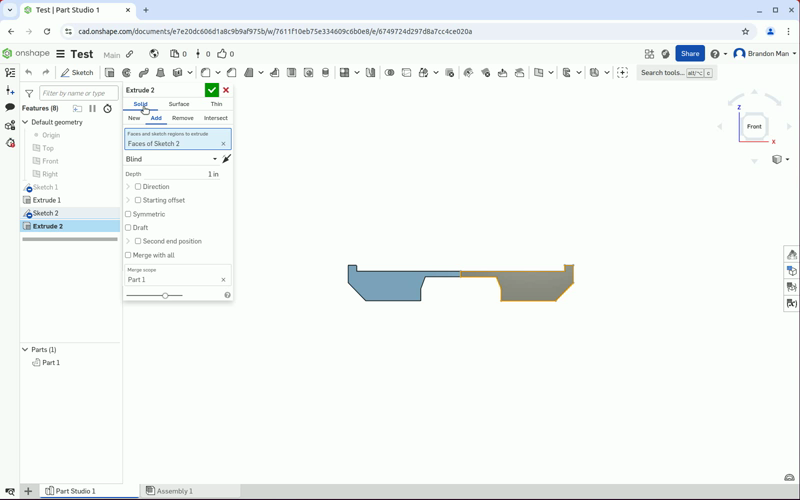
click(143, 106)
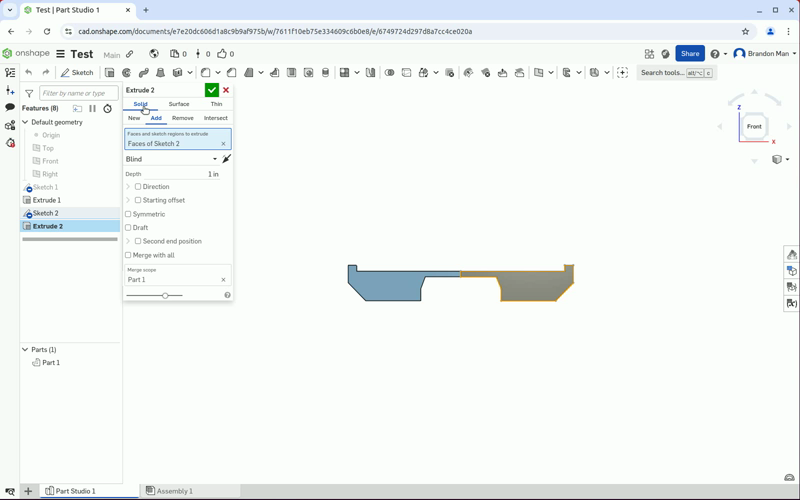
mouse_move(137, 120)
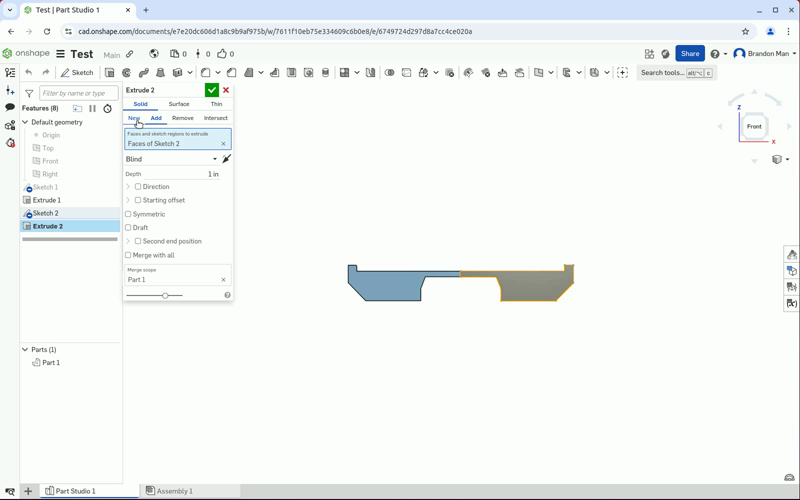
click(137, 120)
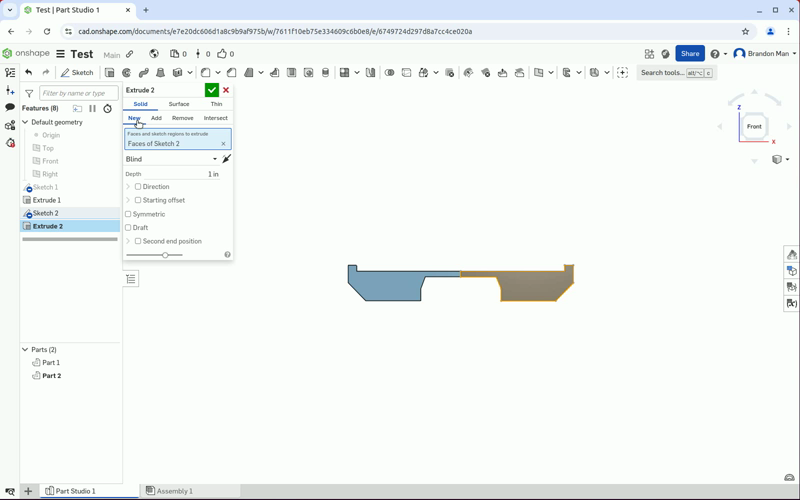
key(tab, 4)
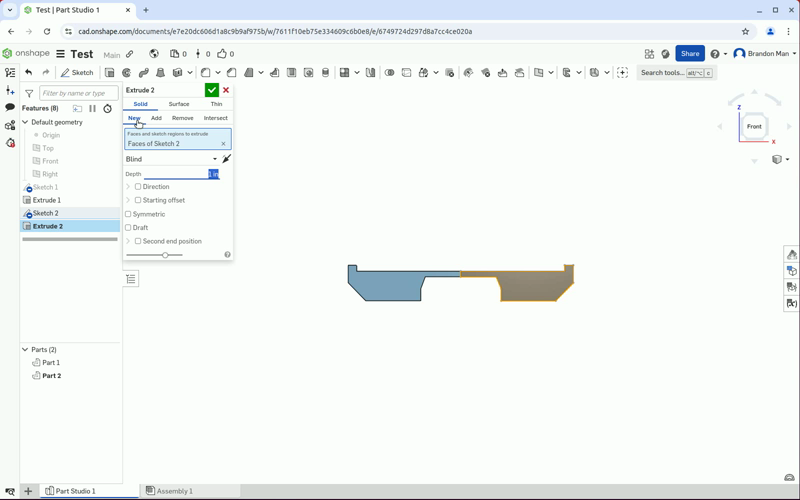
text(0.241)
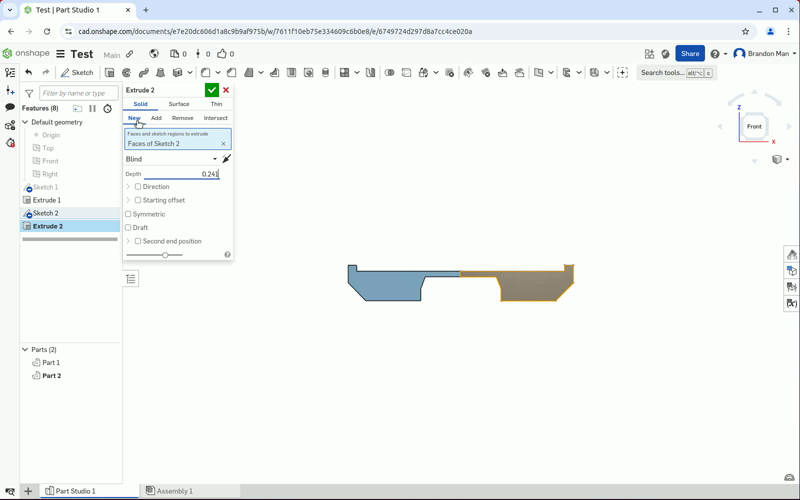
key(enter)
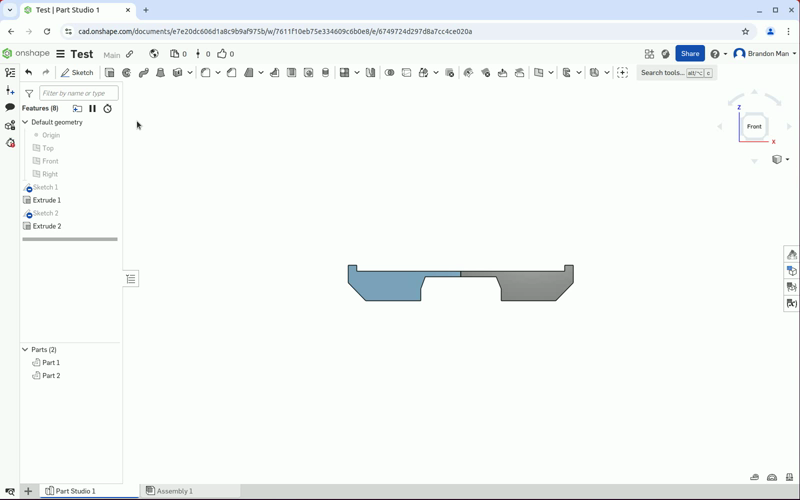
key(shift+h)
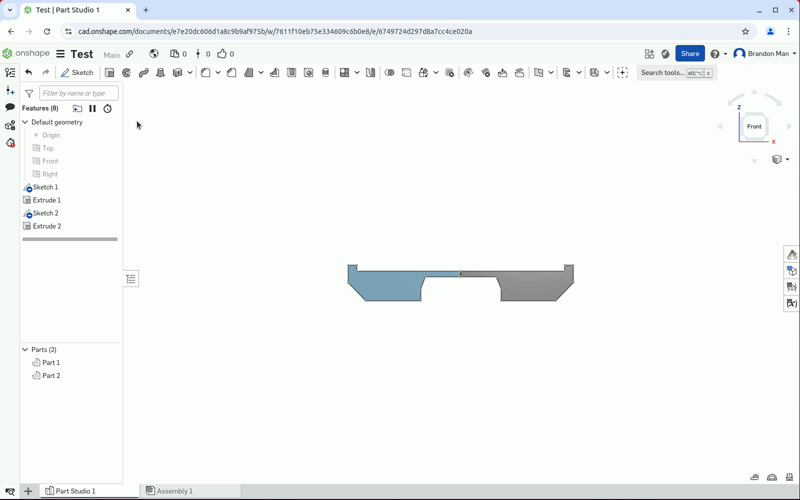
key(shift+h)
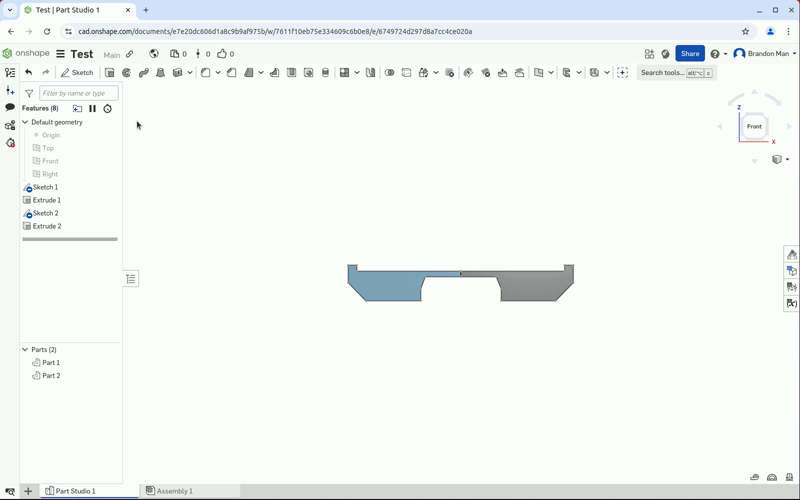
key(shift+7)
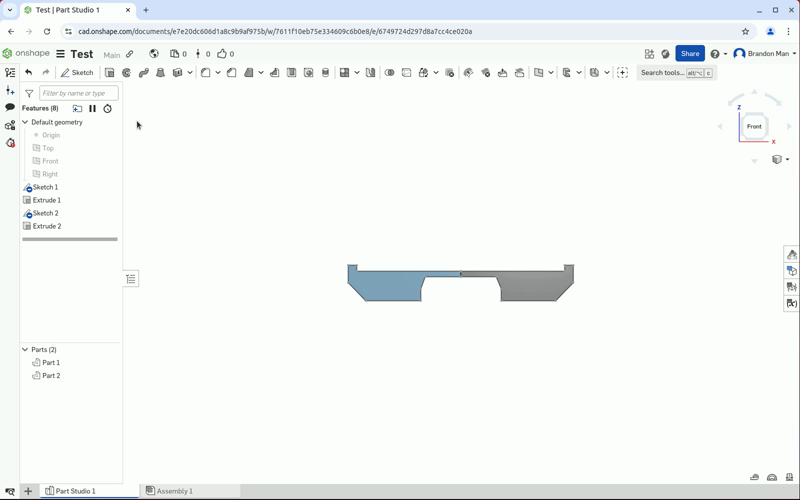
key(left, 2)
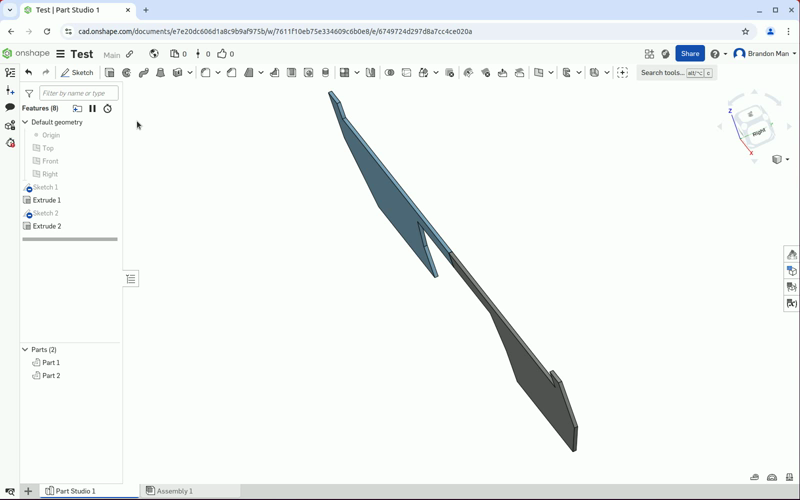
key(down, 2)
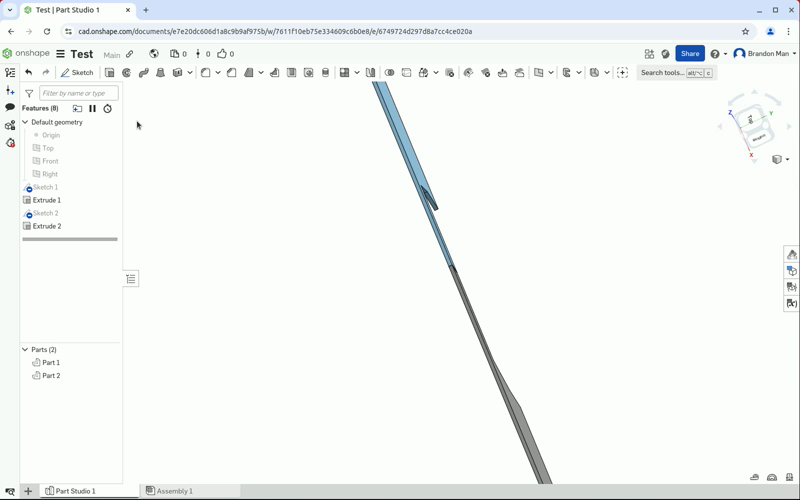
key(up, 2)
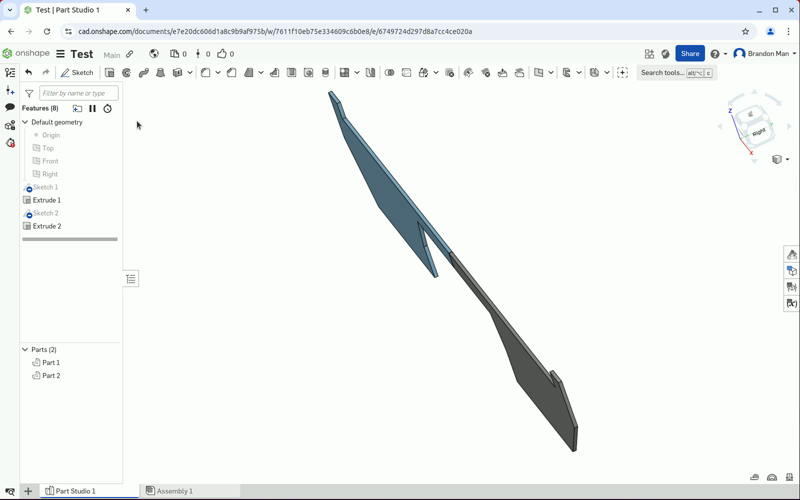
key(right, 2)
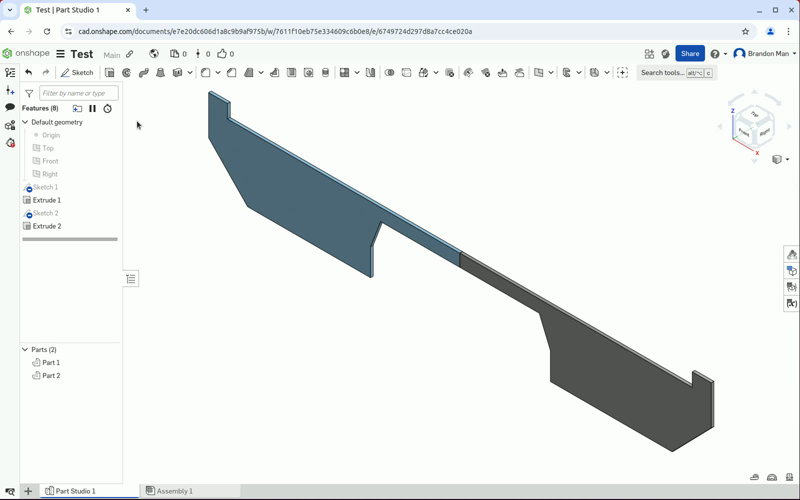
mouse_move(73, 189)
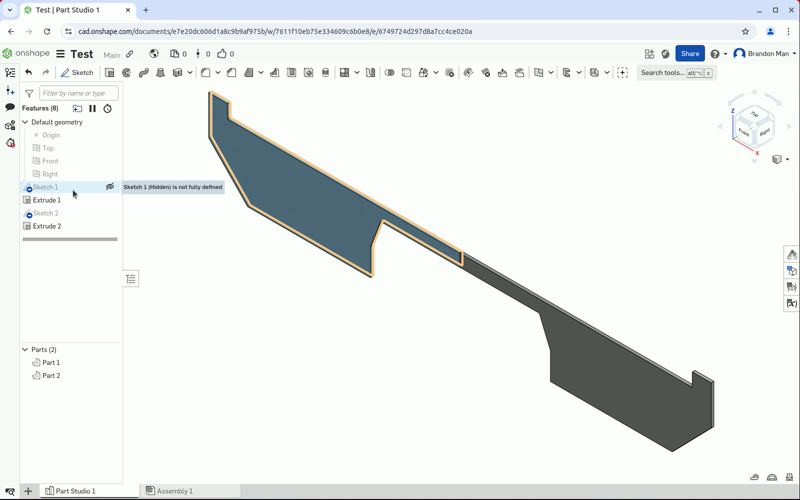
click(73, 189)